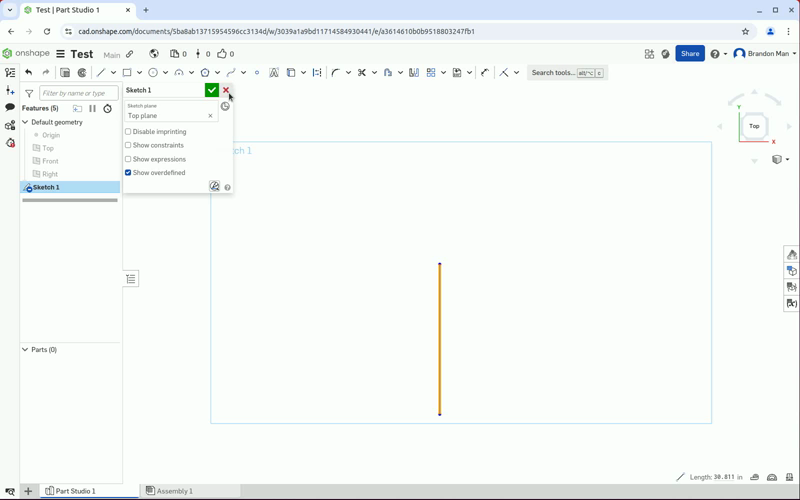
key(shift+h)
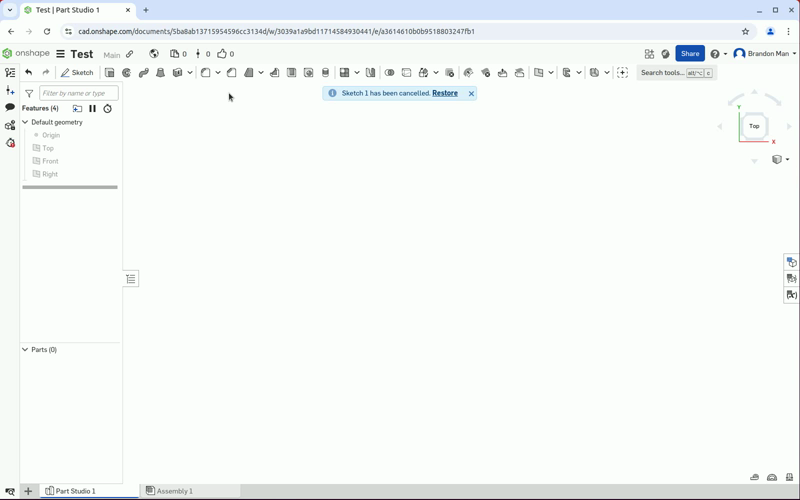
mouse_move(73, 352)
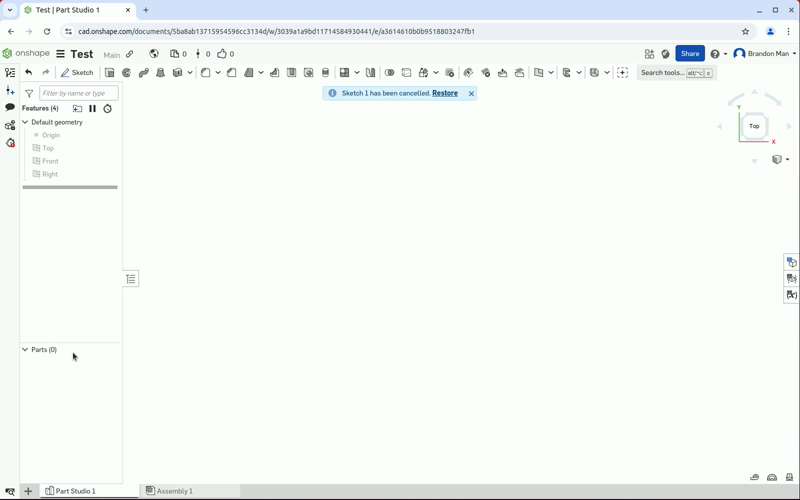
key(y)
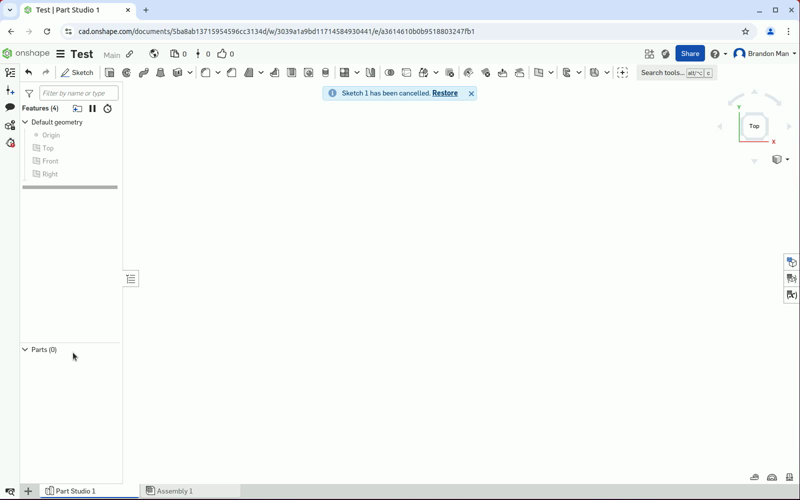
key(shift+p)
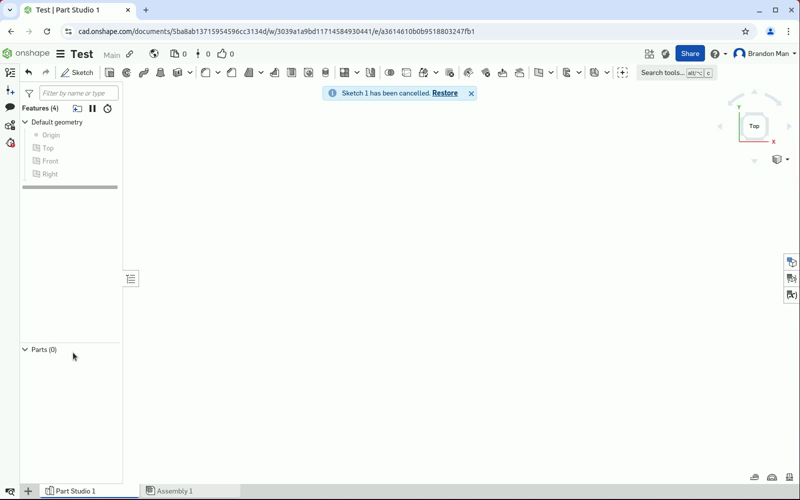
key(space)
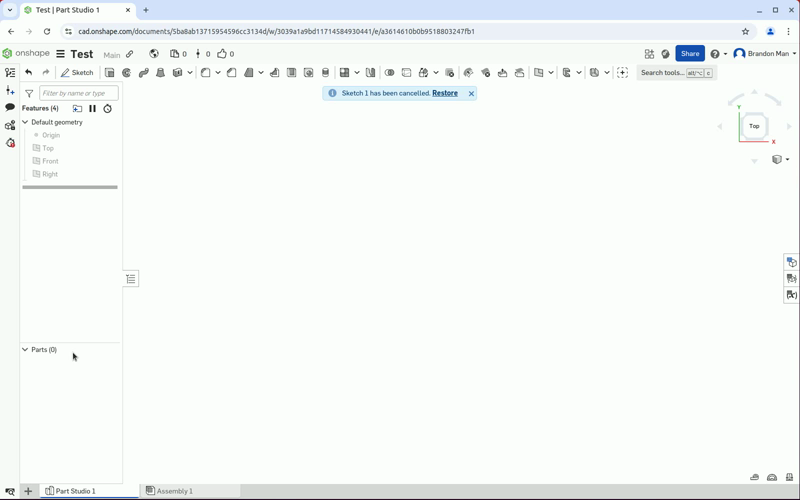
key_down(shift)
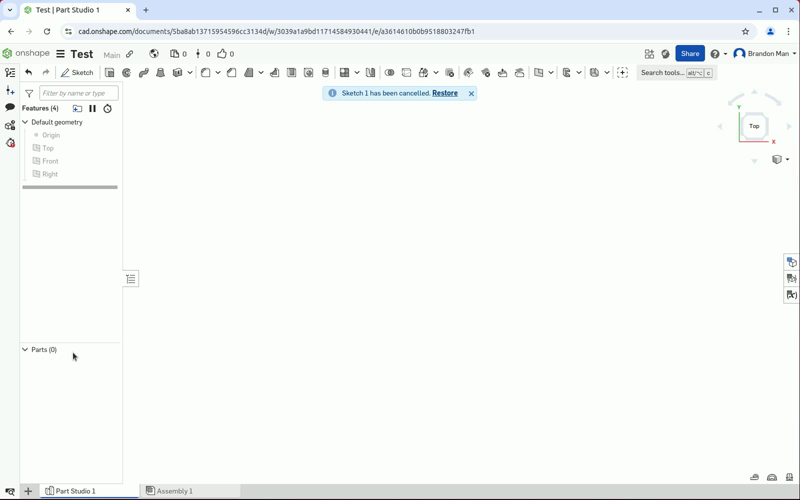
key(up)
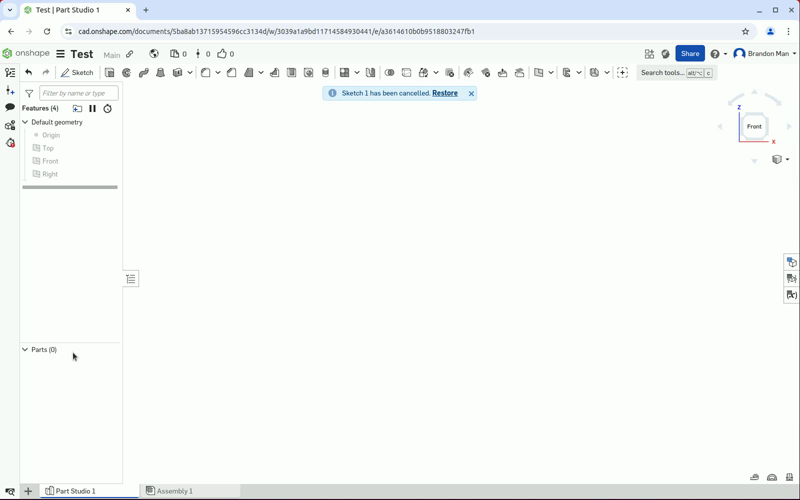
key_up(shift)
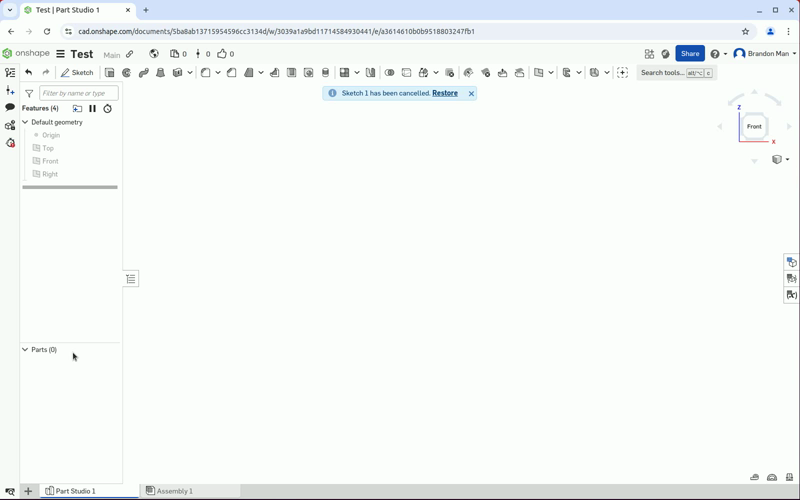
mouse_move(73, 352)
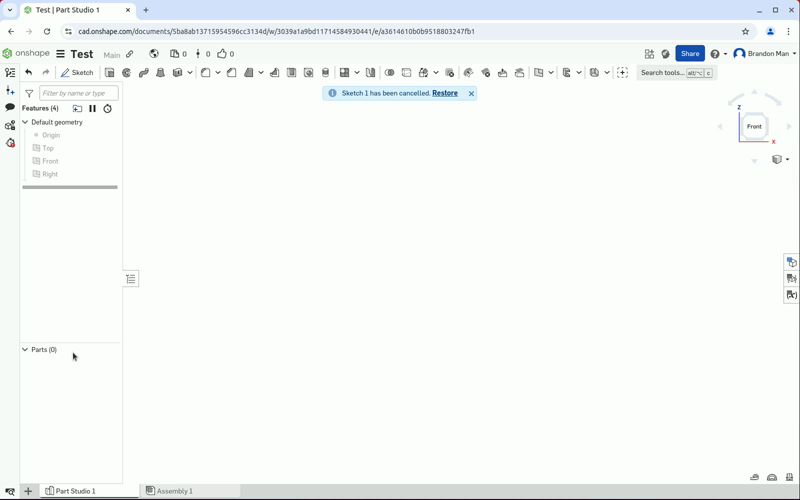
key(shift+y)
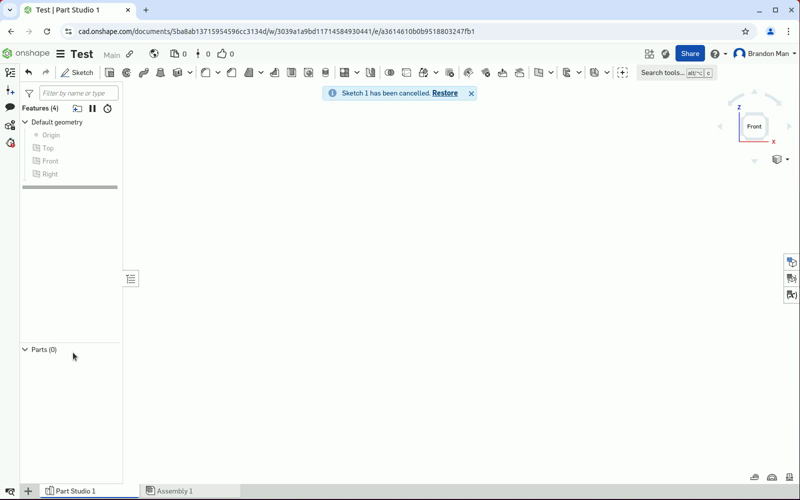
key(shift+s)
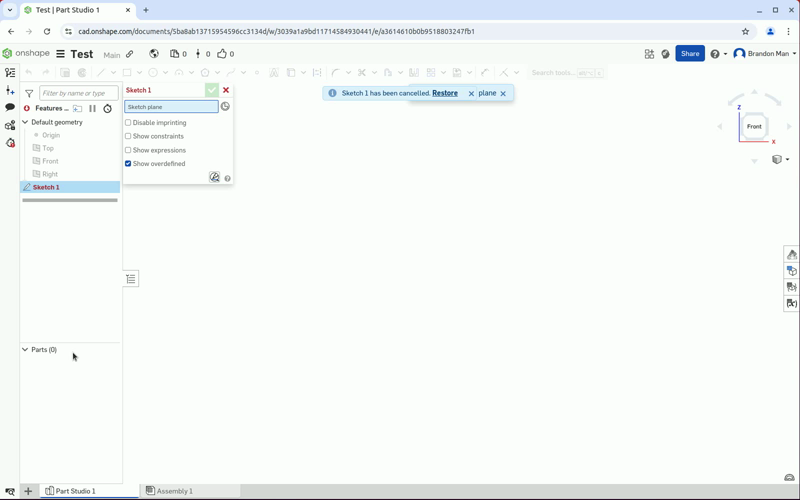
mouse_move(73, 163)
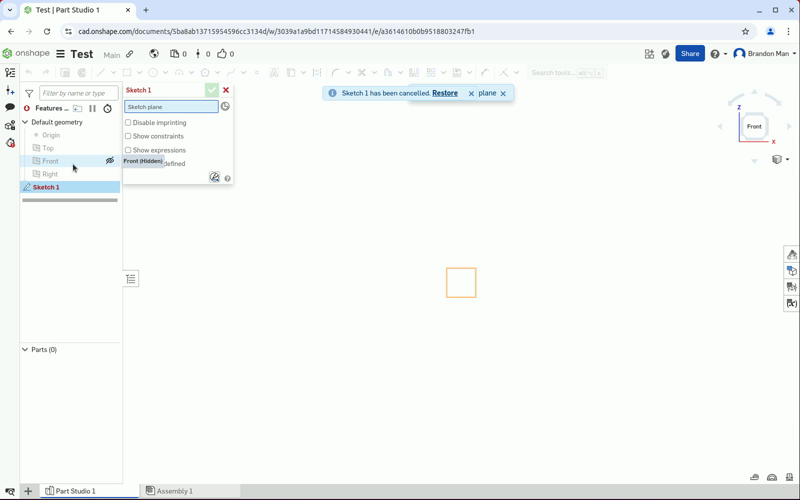
click(73, 163)
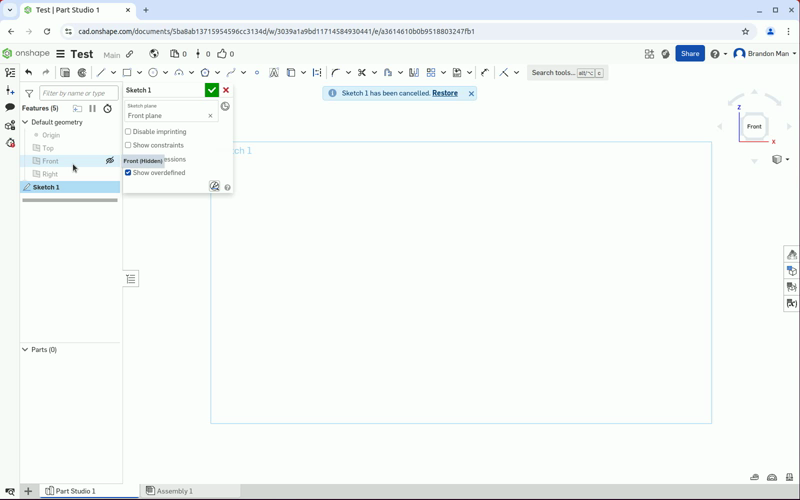
mouse_move(73, 352)
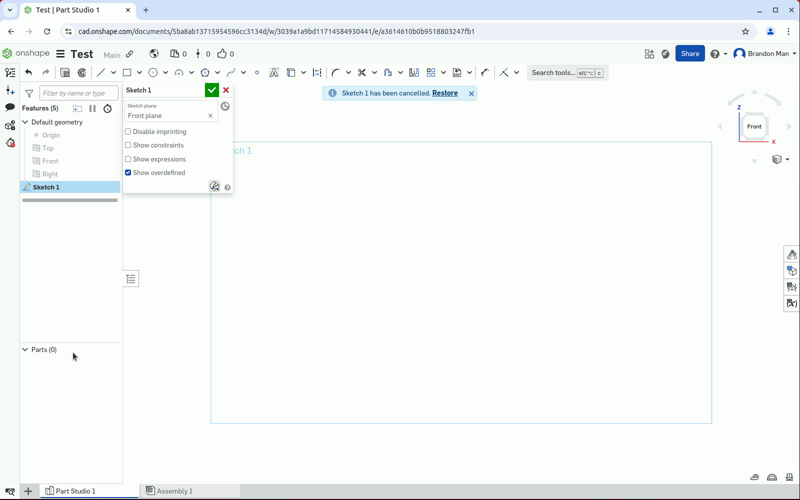
key(y)
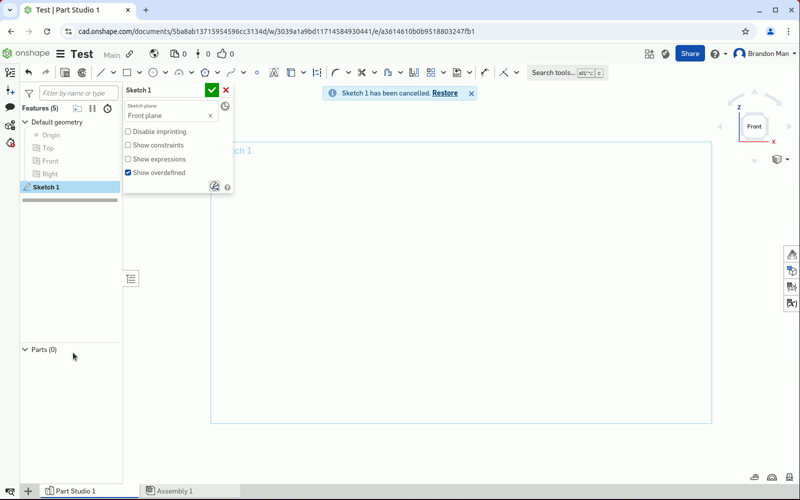
key(l)
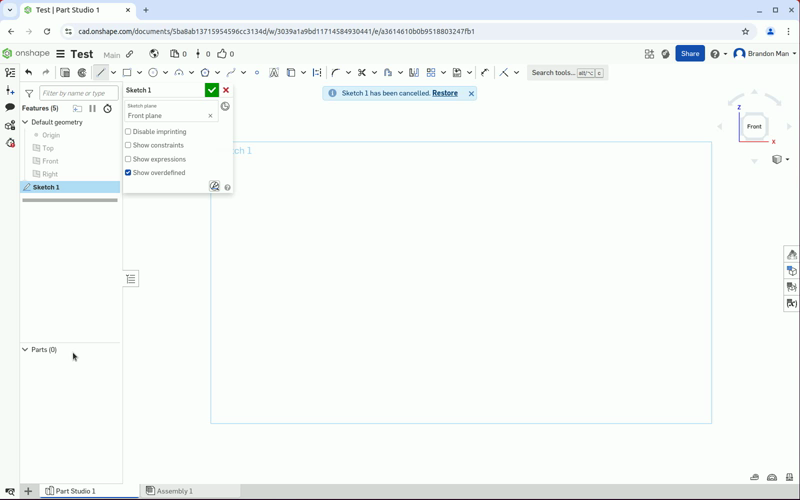
key_down(shift)
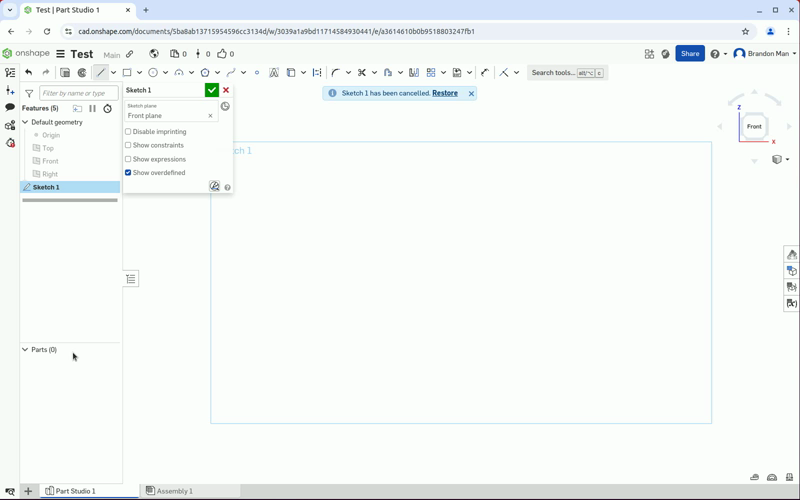
mouse_move(465, 308)
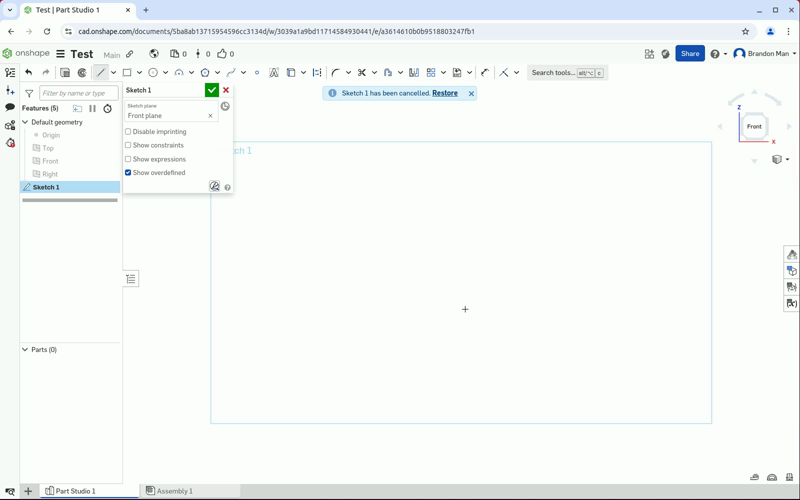
click(465, 308)
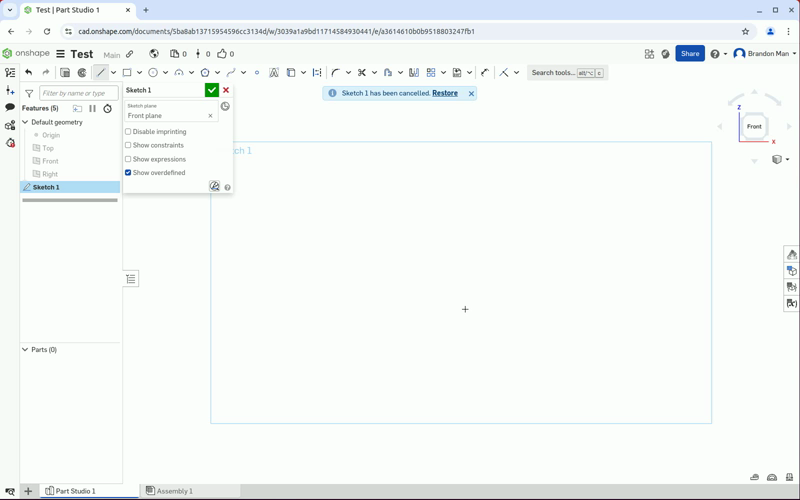
key_up(shift)
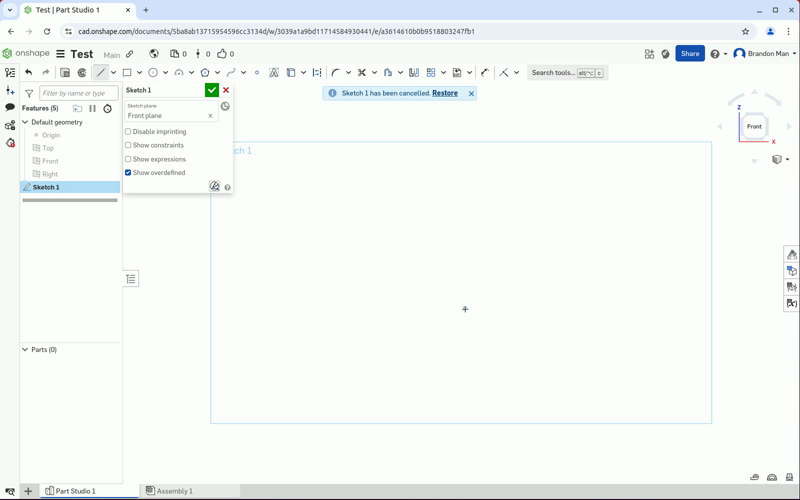
key_down(shift)
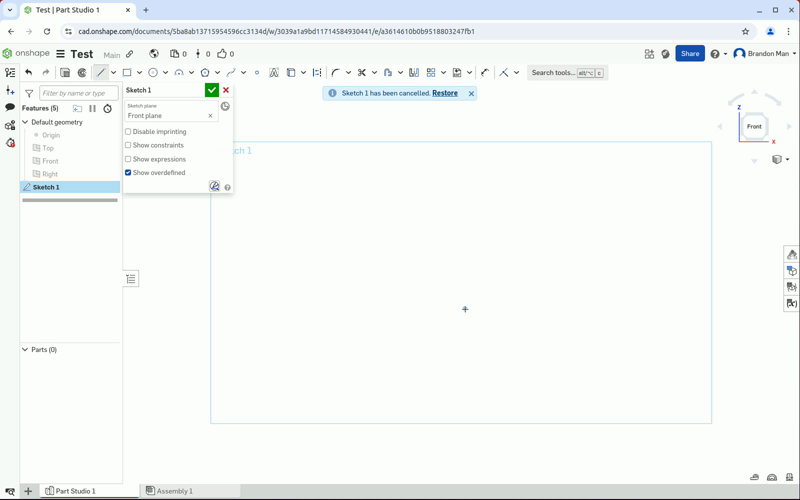
mouse_move(557, 300)
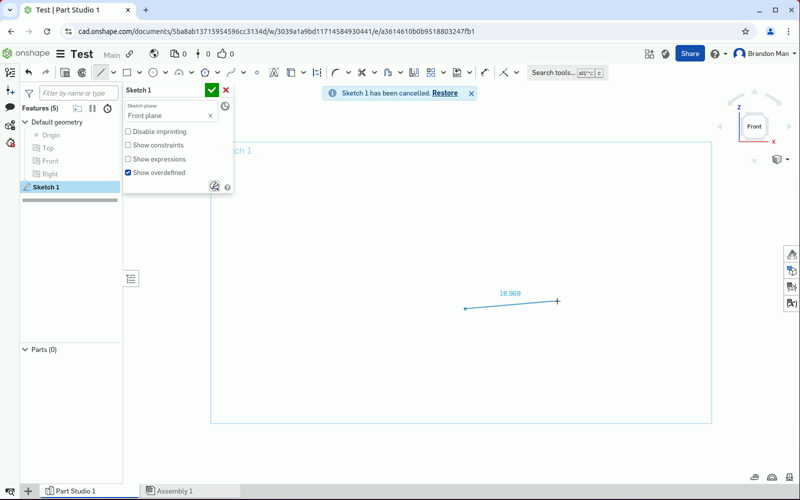
click(557, 300)
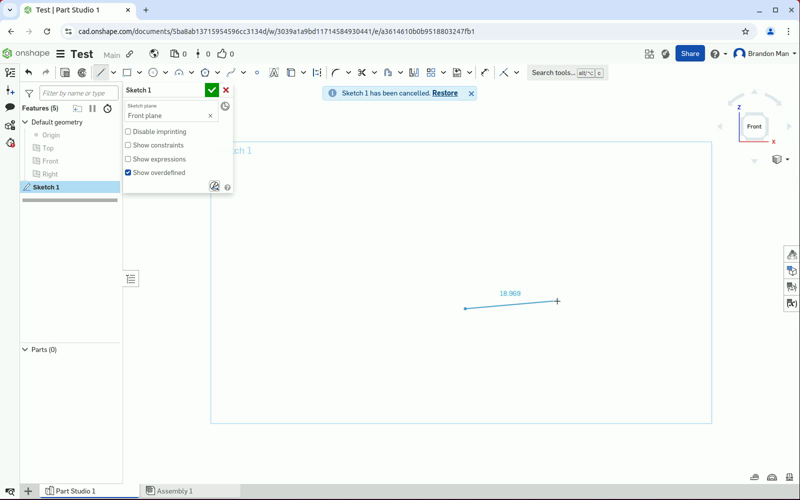
key_up(shift)
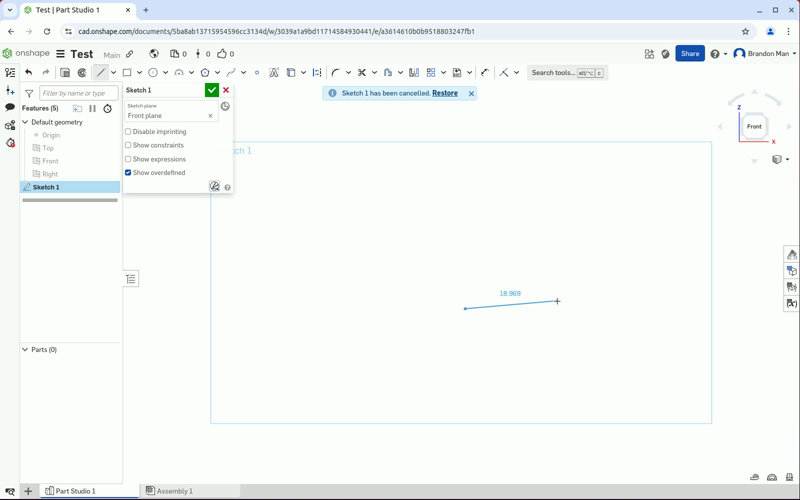
key(esc)
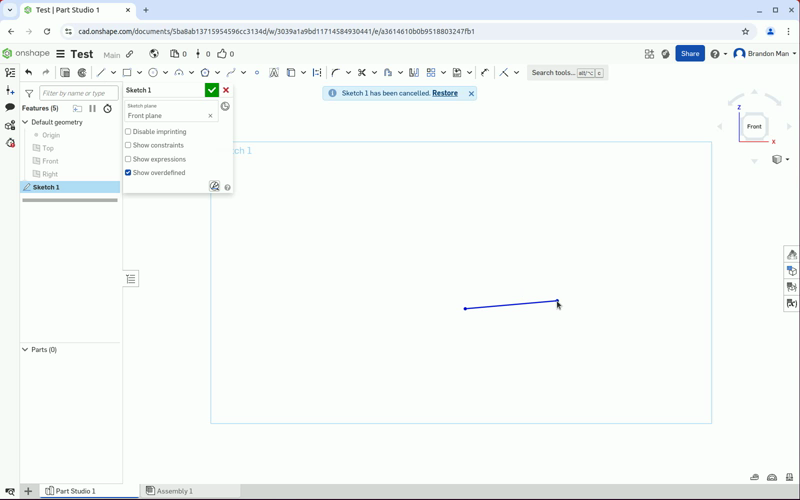
key(a)
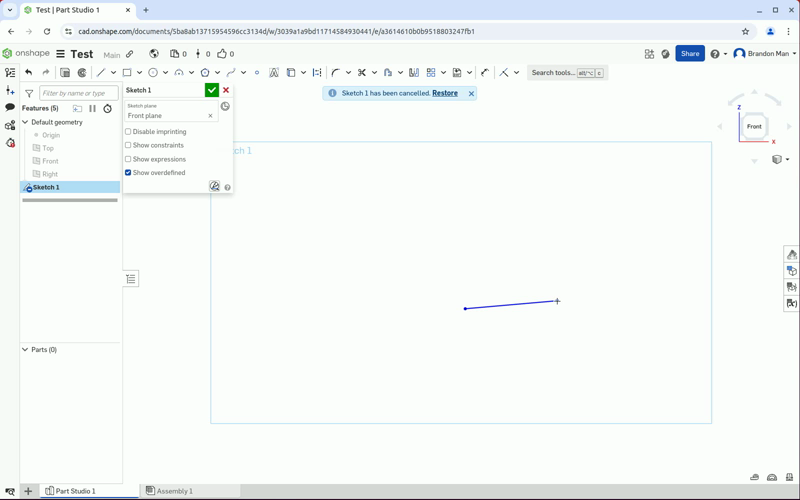
mouse_move(557, 300)
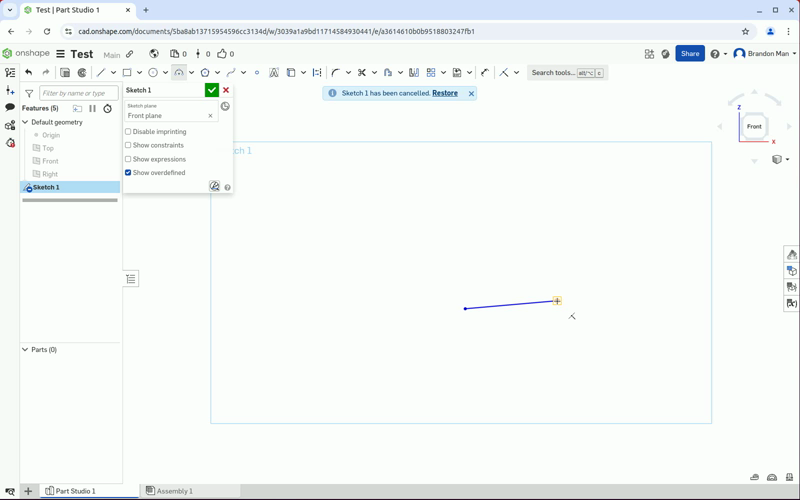
click(557, 300)
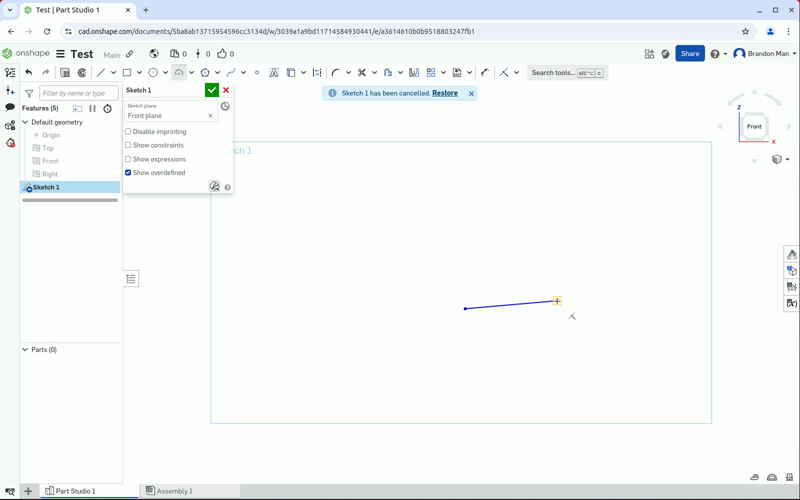
key_down(shift)
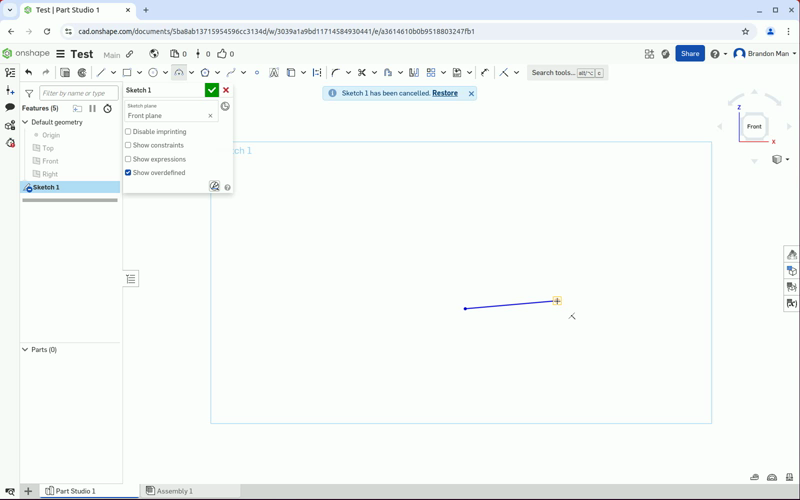
mouse_move(557, 264)
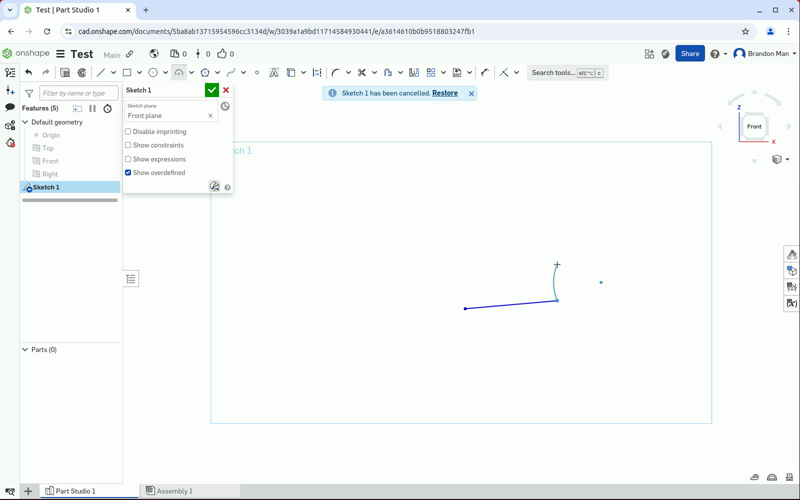
click(557, 264)
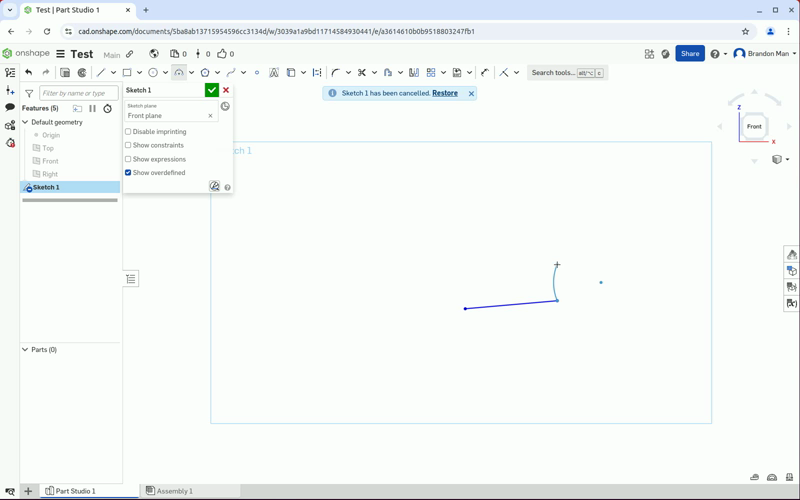
mouse_move(537, 282)
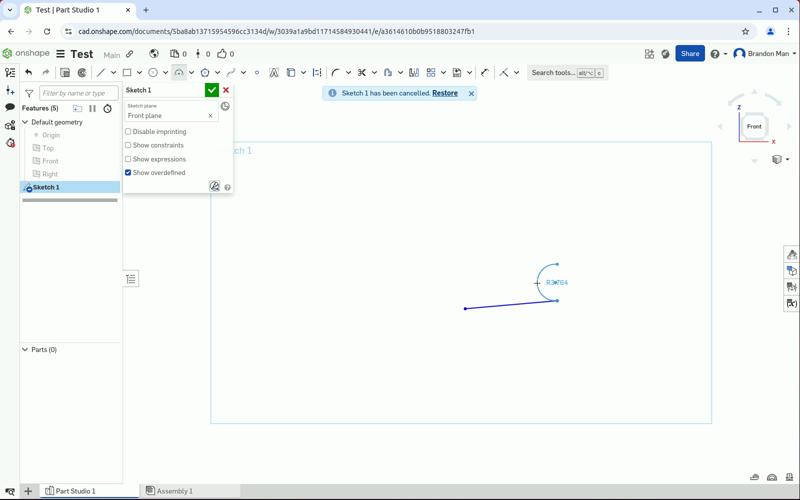
click(537, 282)
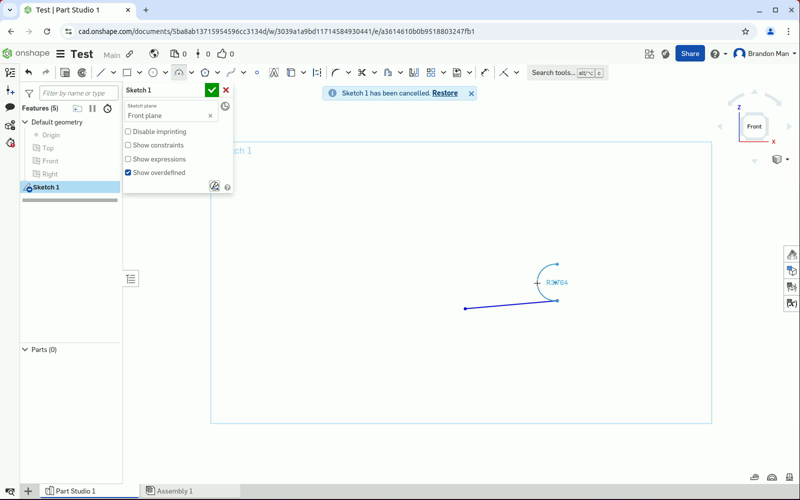
key_up(shift)
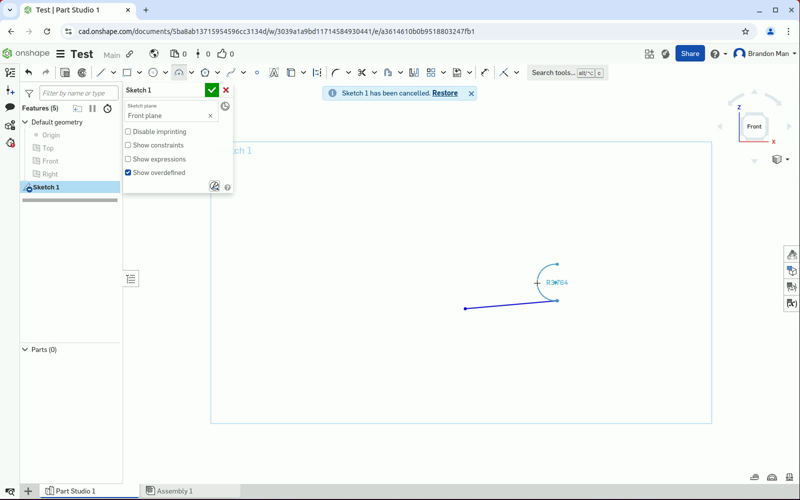
key(esc)
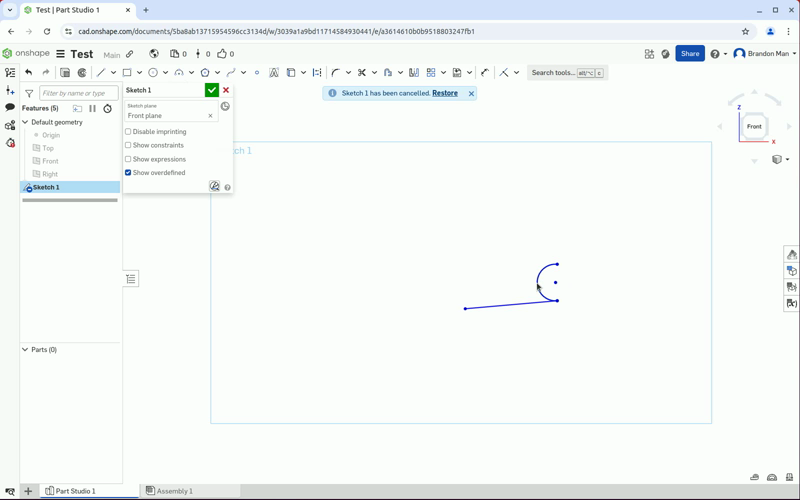
key(l)
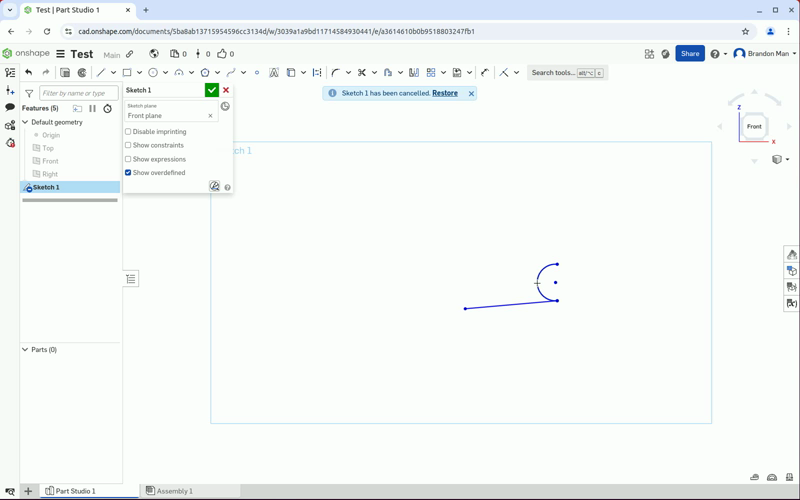
mouse_move(557, 264)
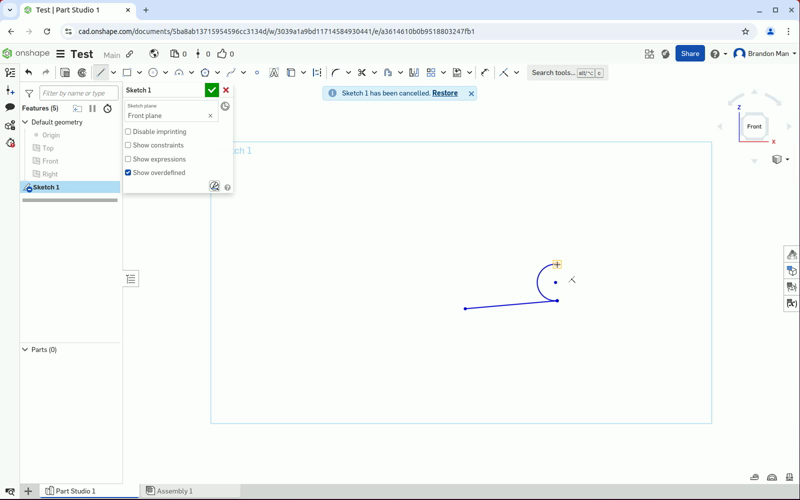
click(557, 264)
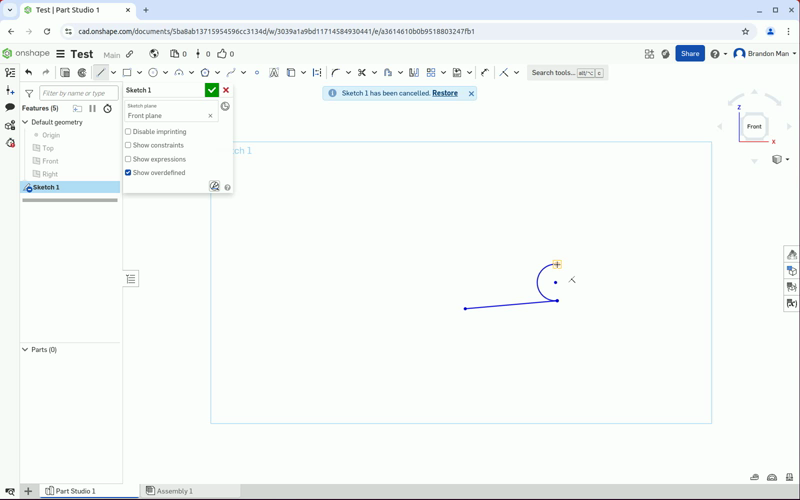
key_down(shift)
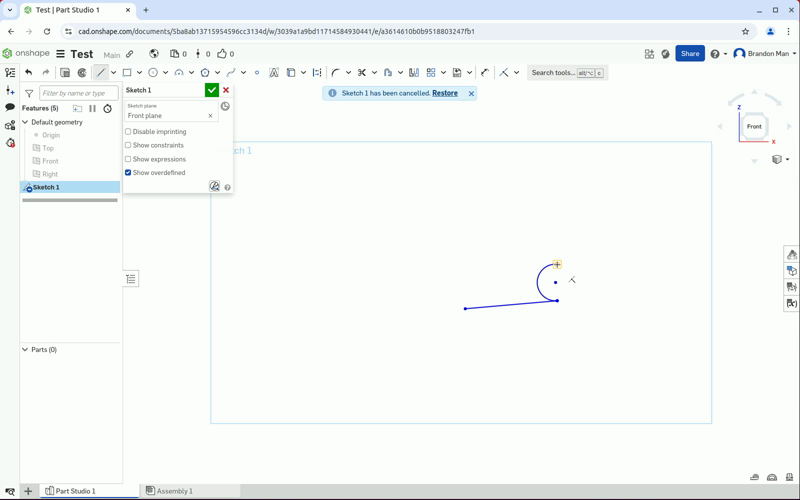
mouse_move(465, 256)
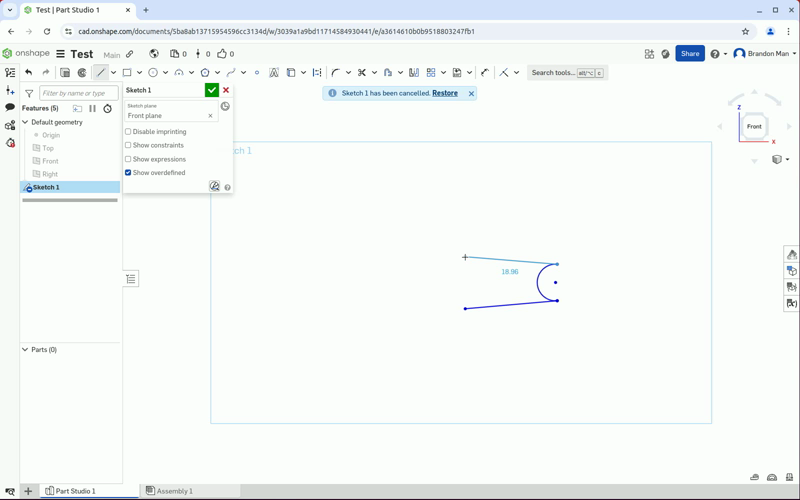
click(465, 256)
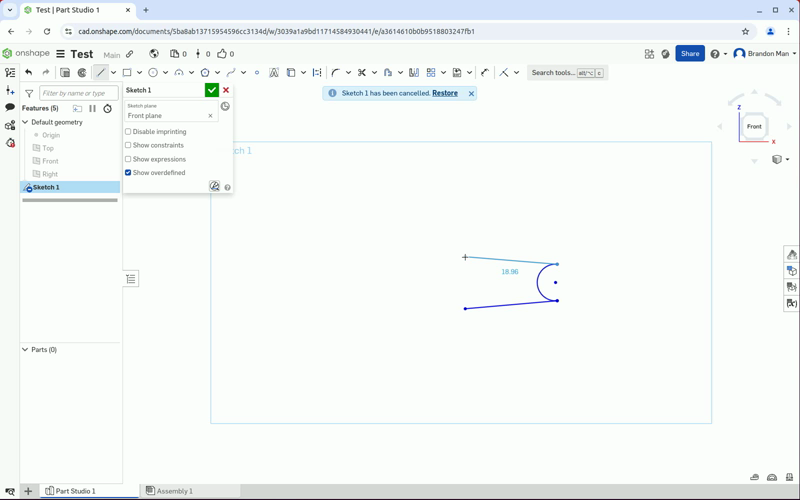
key_up(shift)
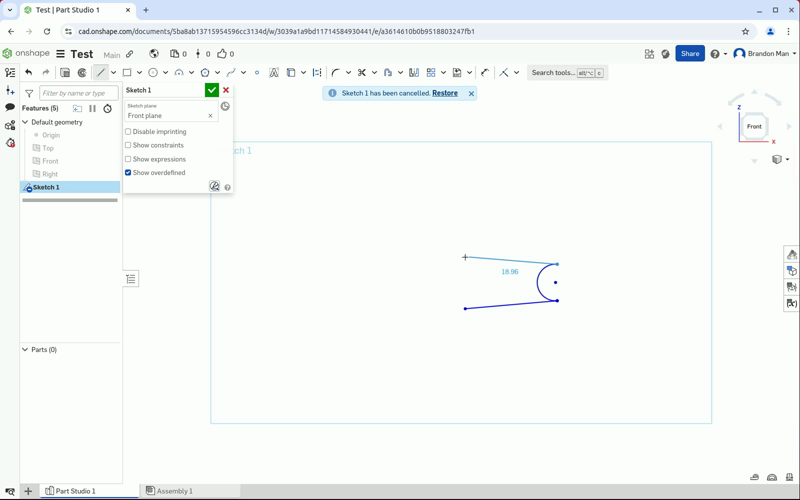
key(esc)
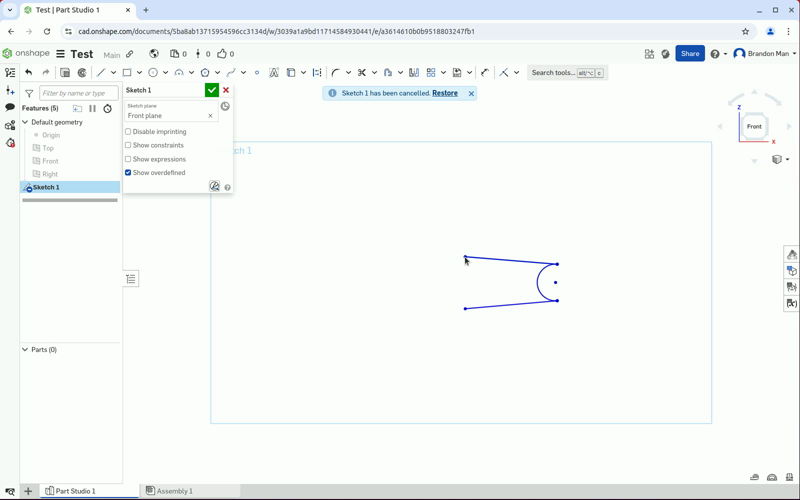
key(a)
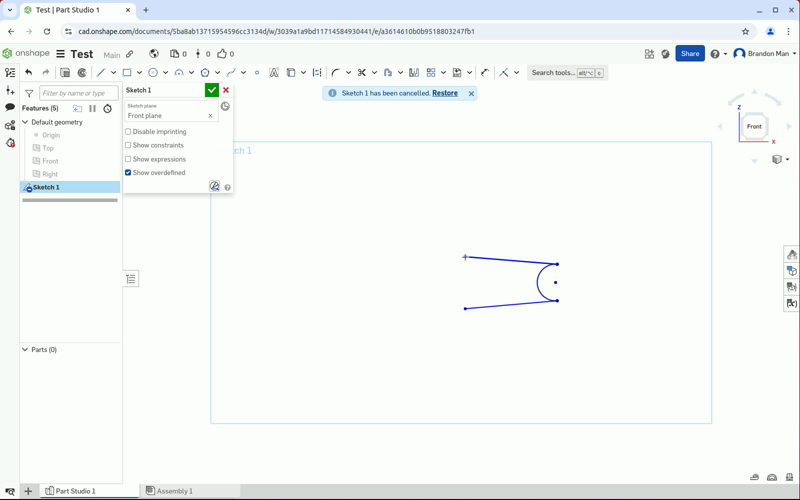
mouse_move(465, 256)
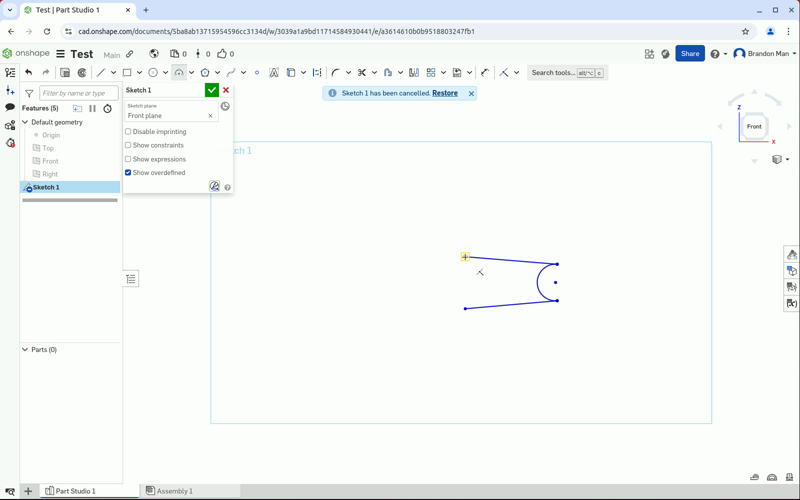
click(465, 256)
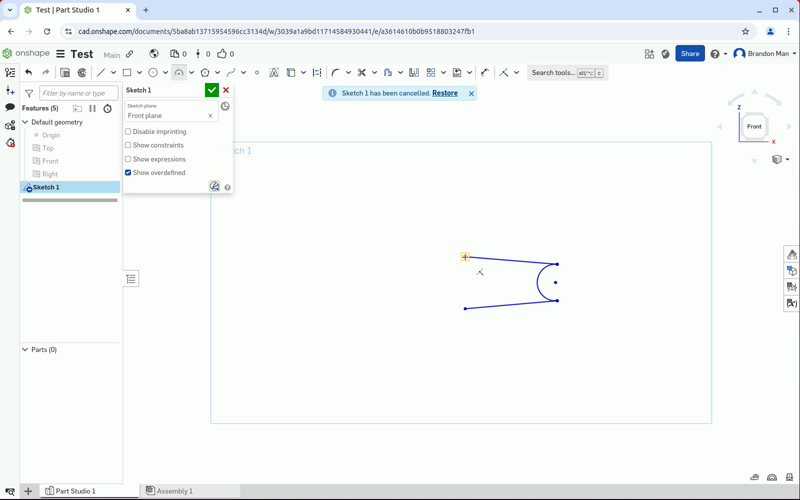
mouse_move(465, 308)
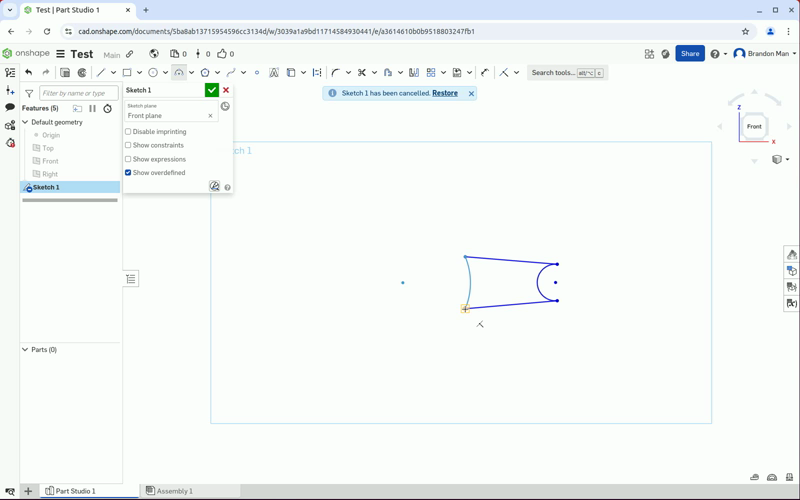
click(465, 308)
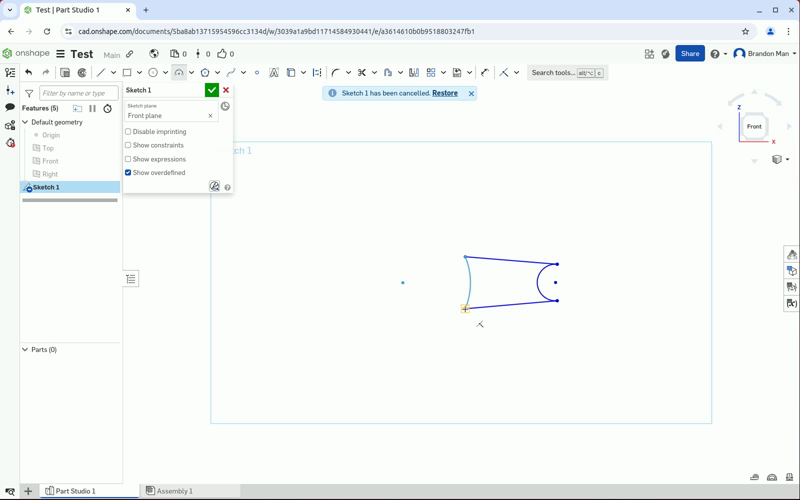
key_down(shift)
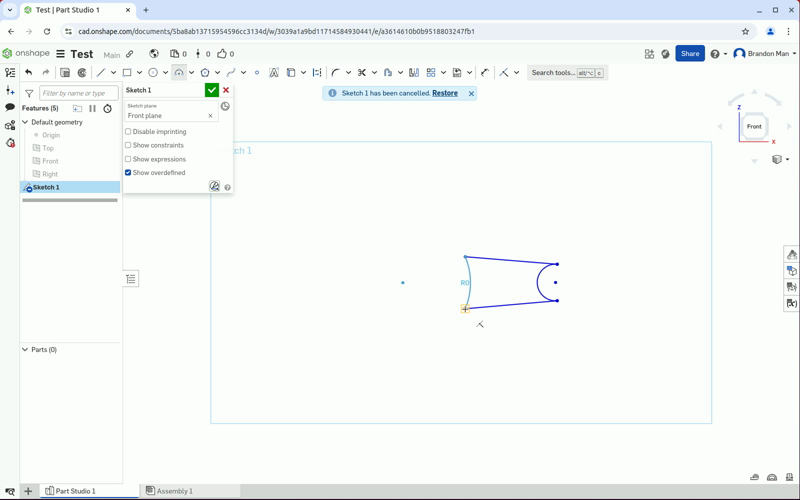
mouse_move(487, 282)
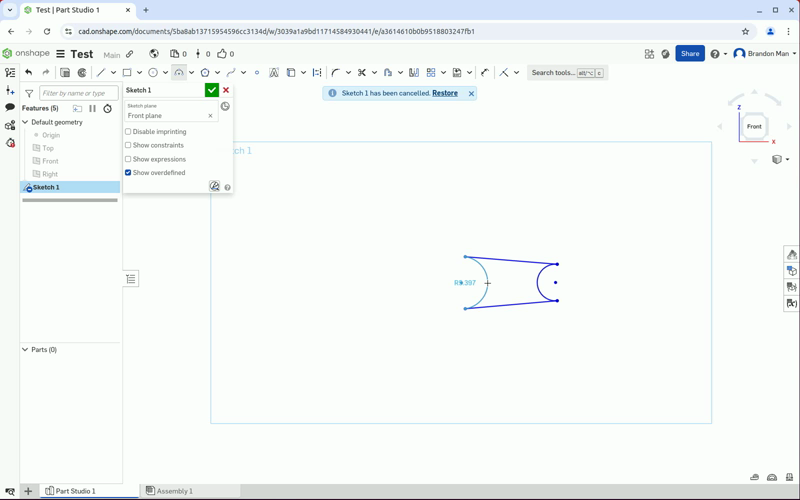
click(487, 282)
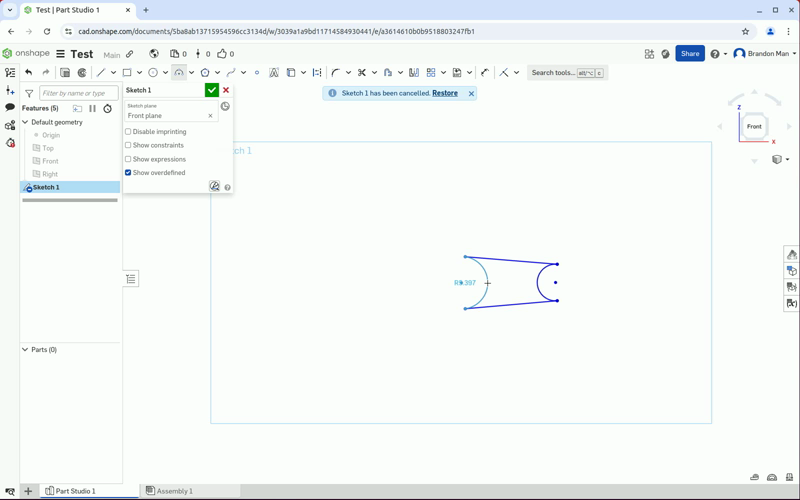
key_up(shift)
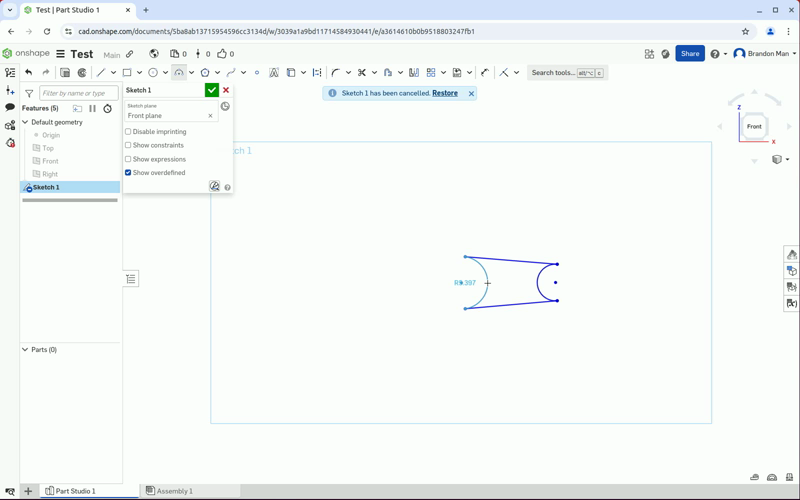
key(esc)
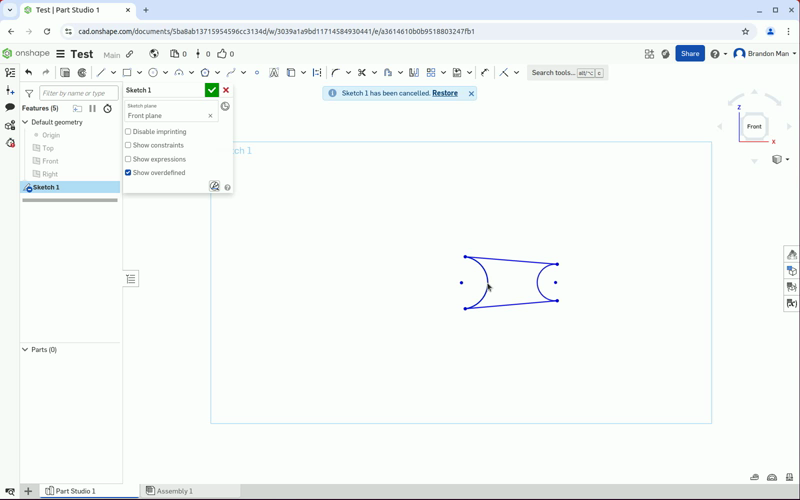
mouse_move(529, 281)
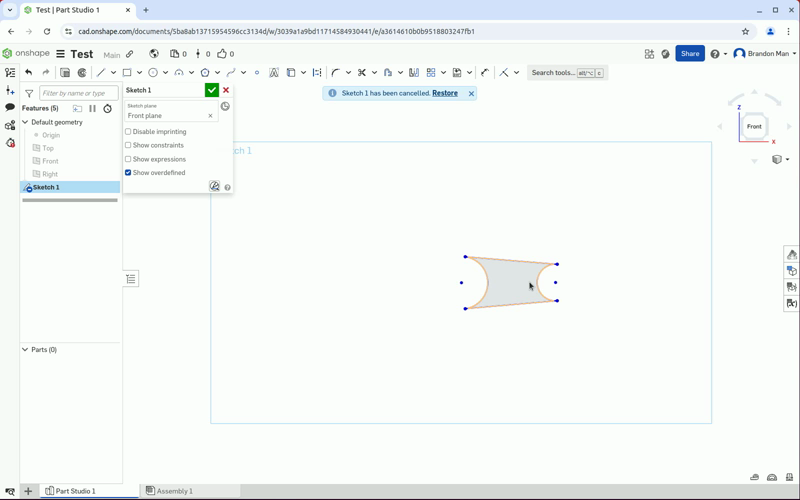
click(529, 281)
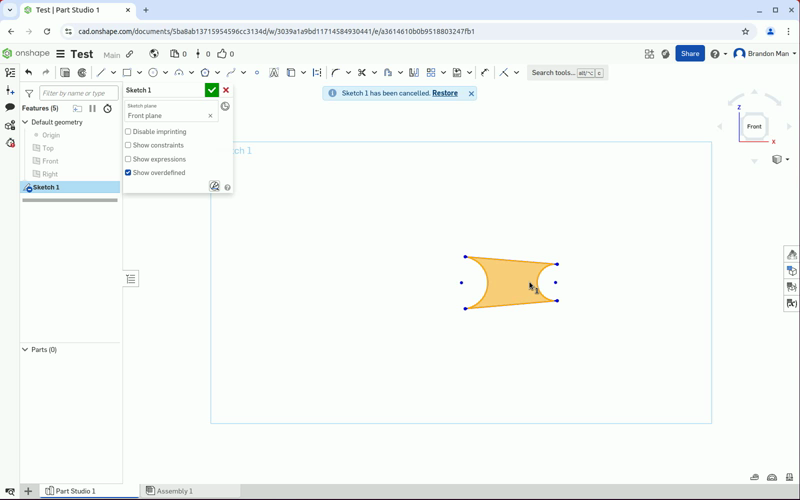
mouse_move(73, 352)
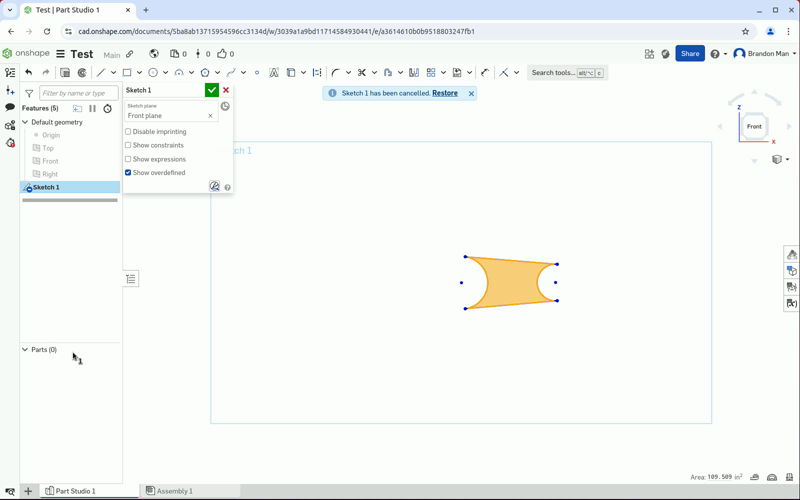
key(shift+y)
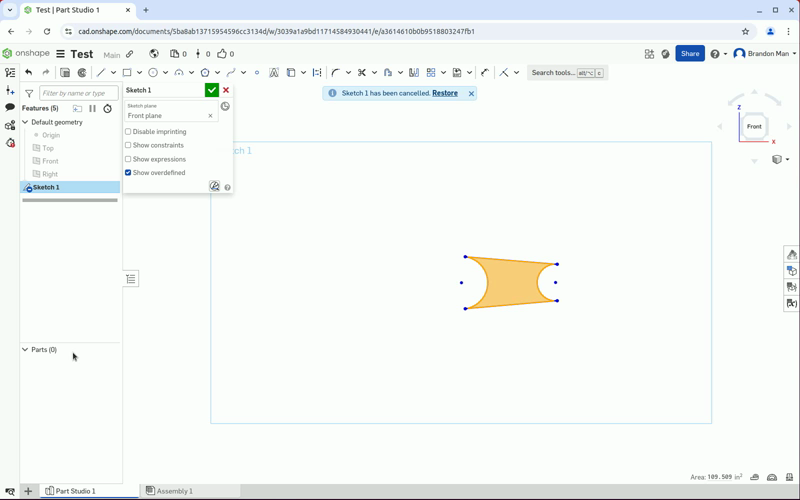
key(shift+e)
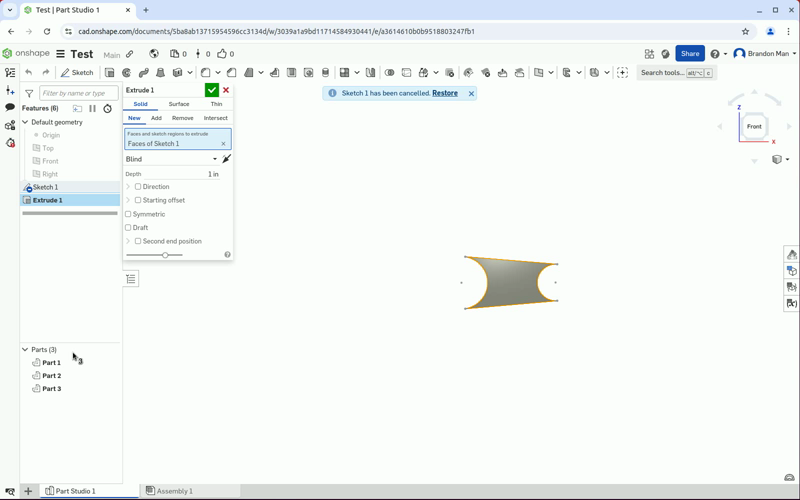
mouse_move(143, 106)
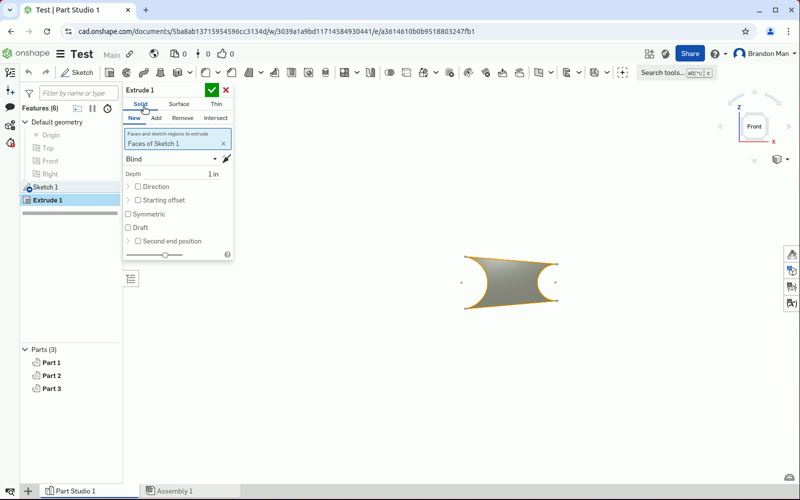
click(143, 106)
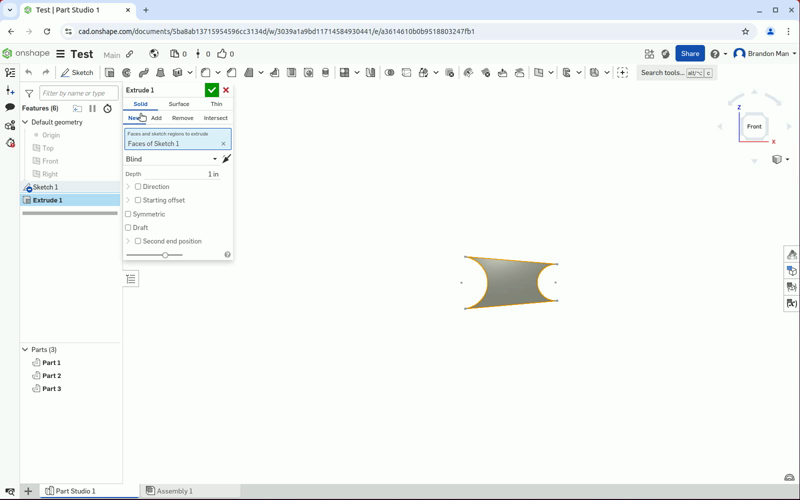
mouse_move(137, 120)
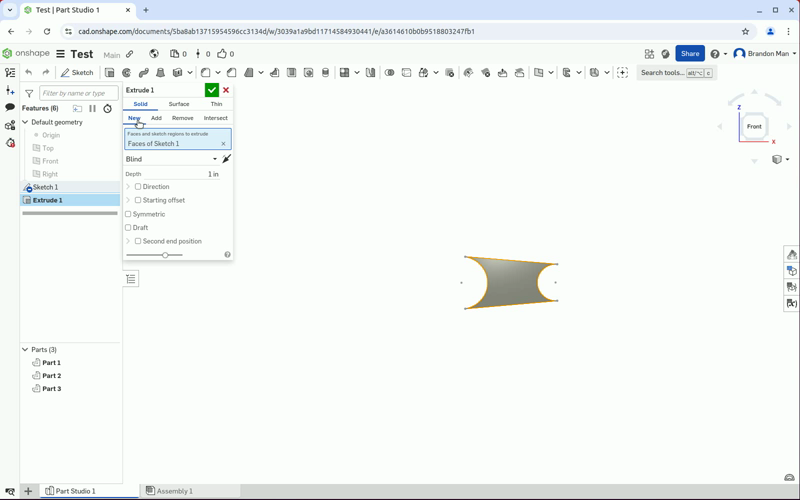
click(137, 120)
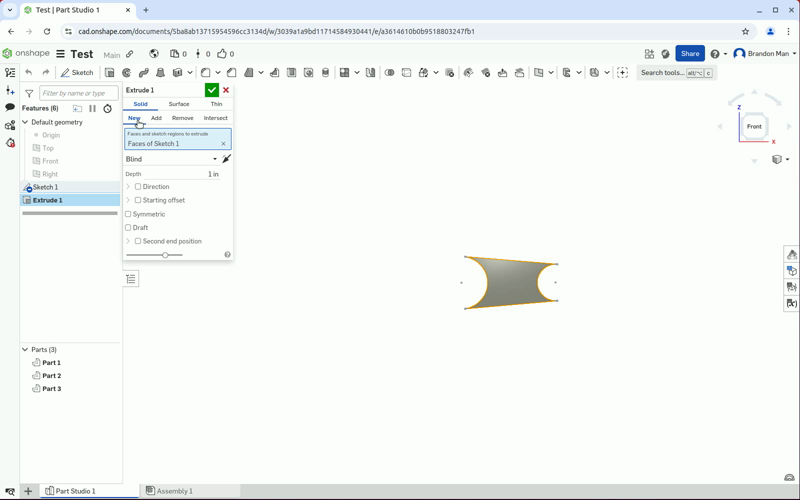
key(tab, 4)
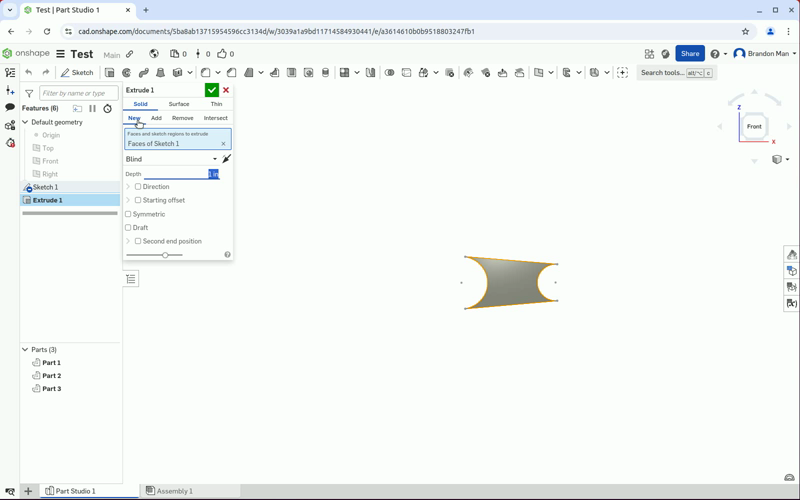
text(10.832)
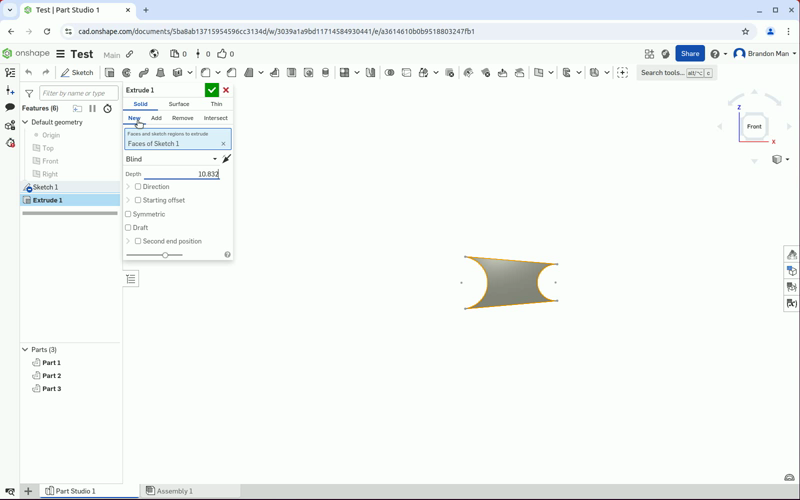
key(enter)
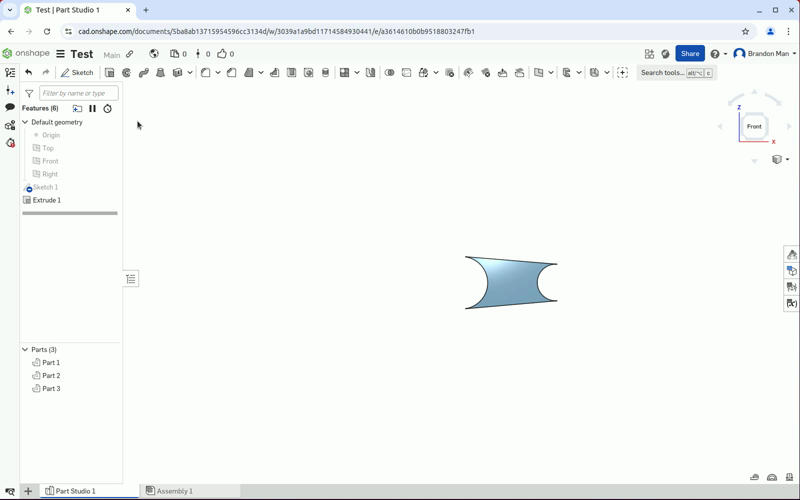
key(shift+h)
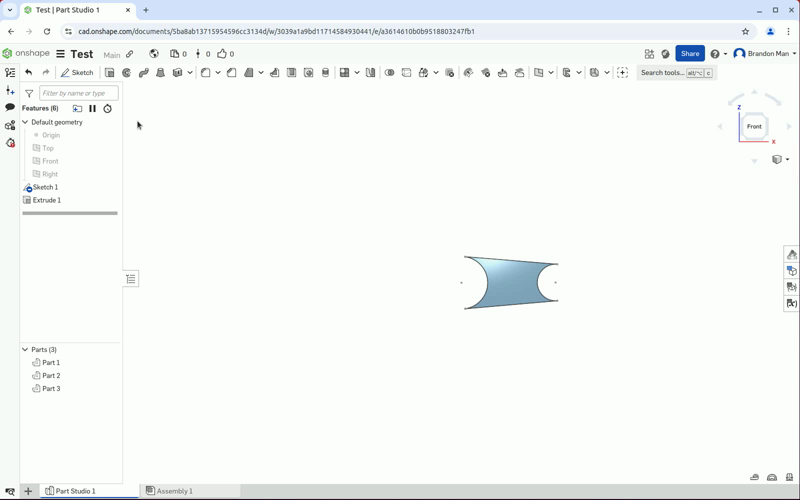
key(shift+h)
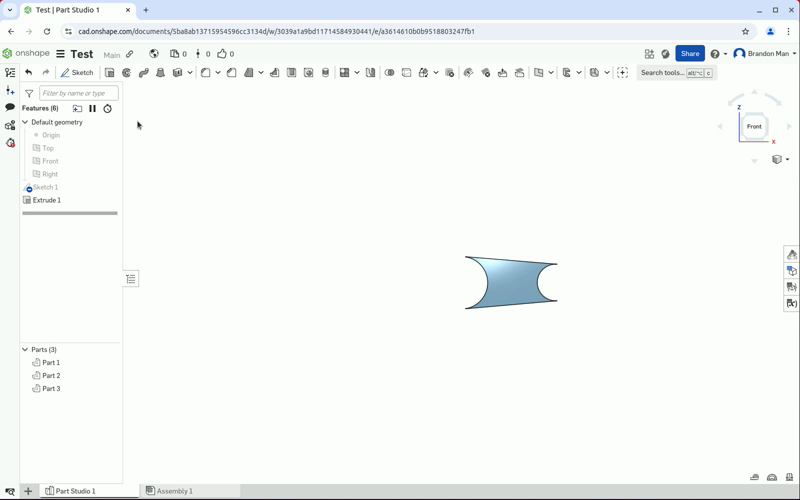
mouse_move(73, 189)
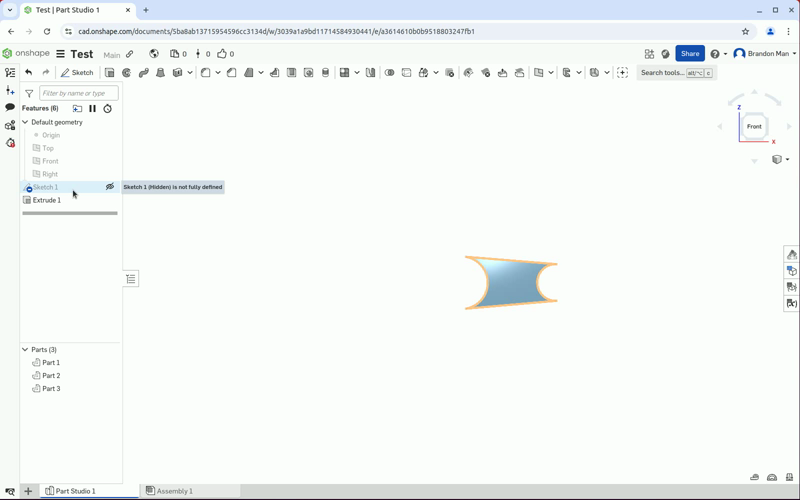
click(73, 189)
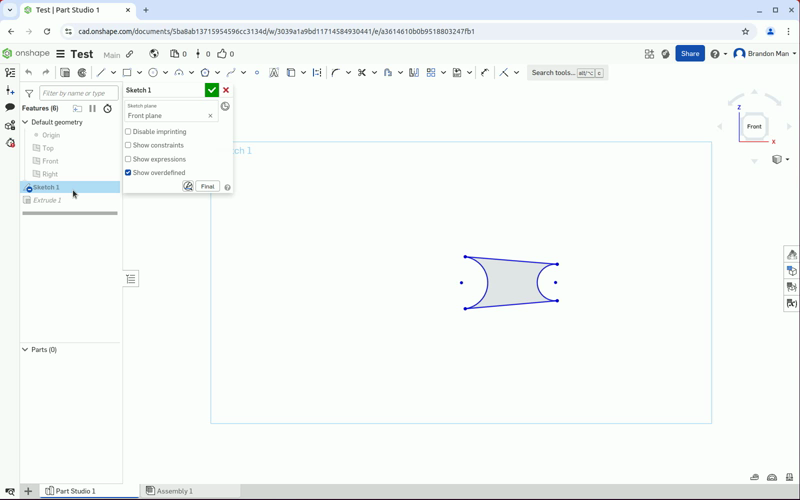
mouse_move(229, 92)
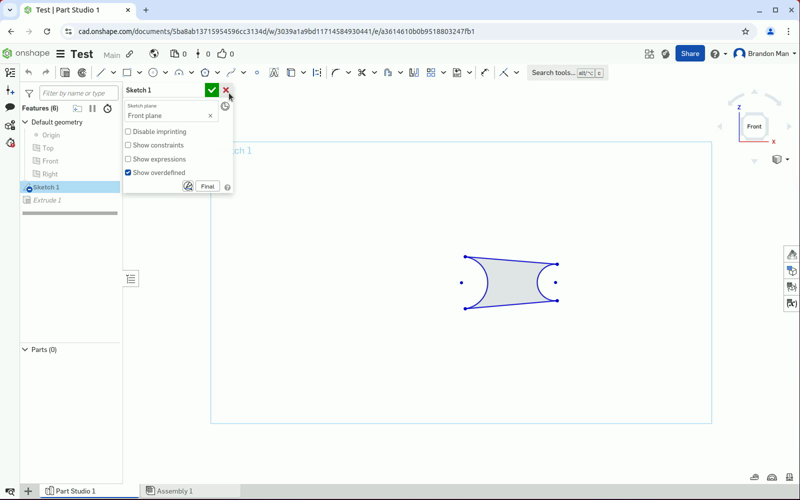
click(229, 92)
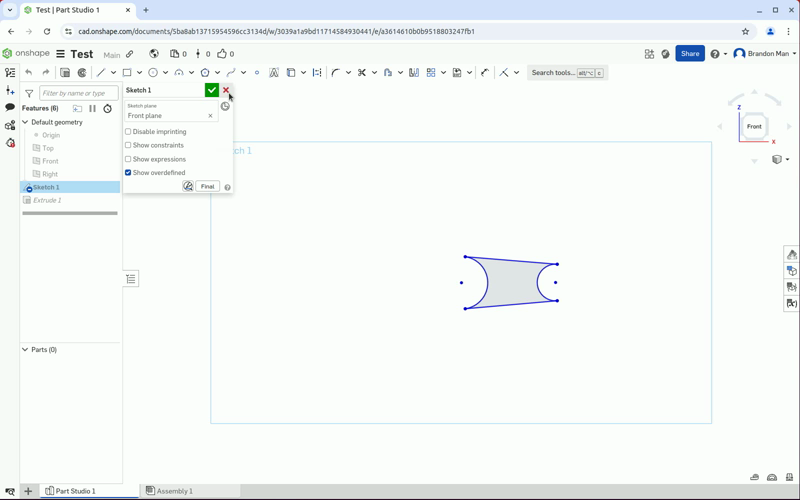
key(shift+s)
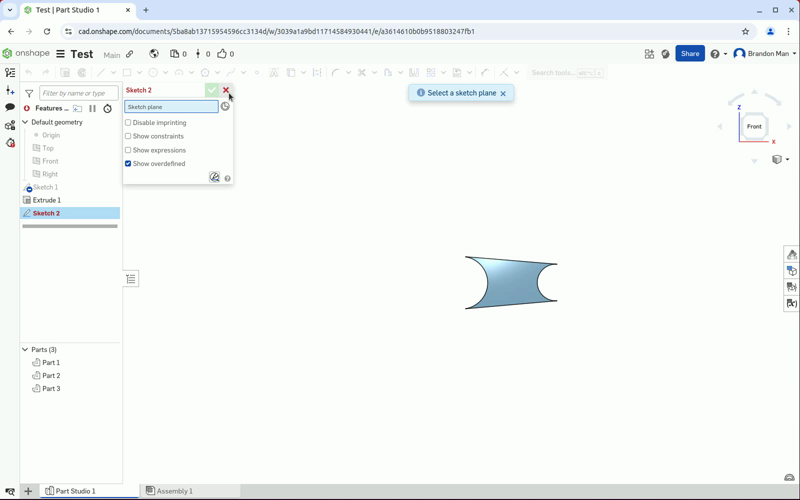
mouse_move(73, 163)
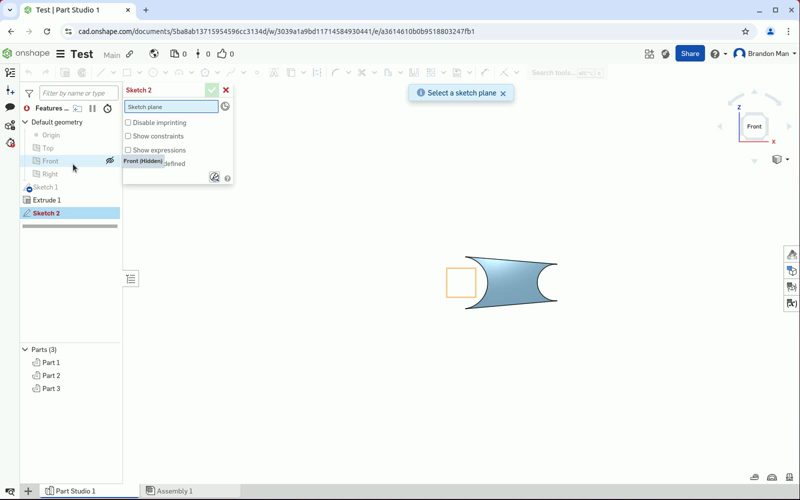
click(73, 163)
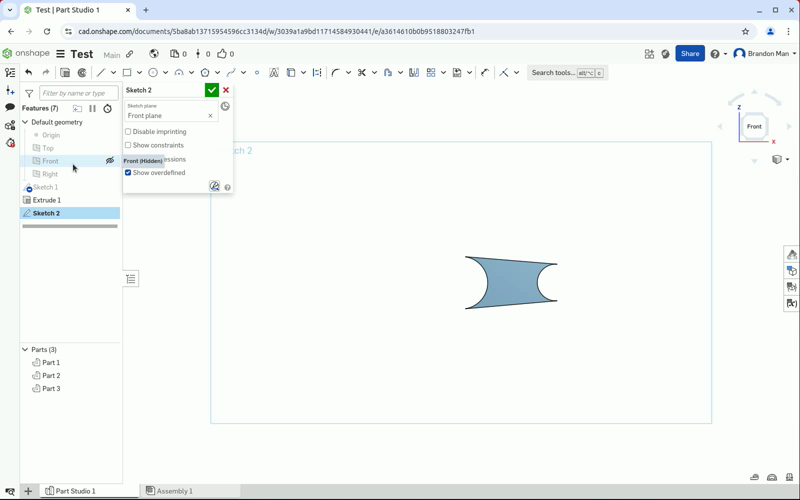
mouse_move(73, 352)
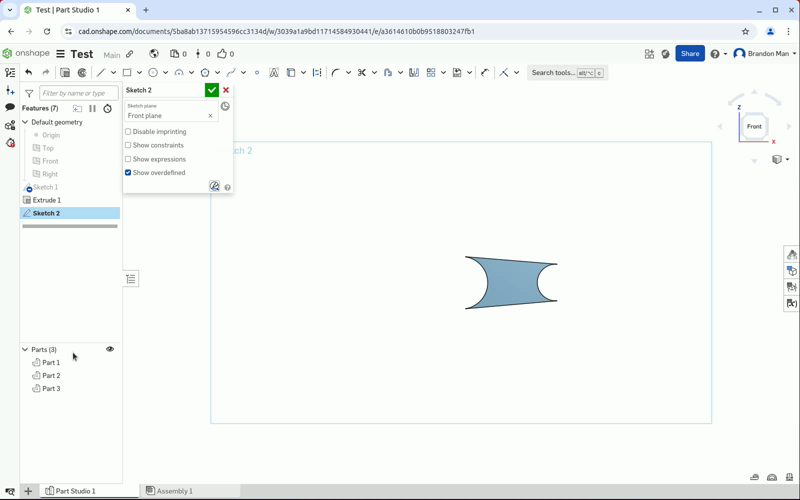
key(y)
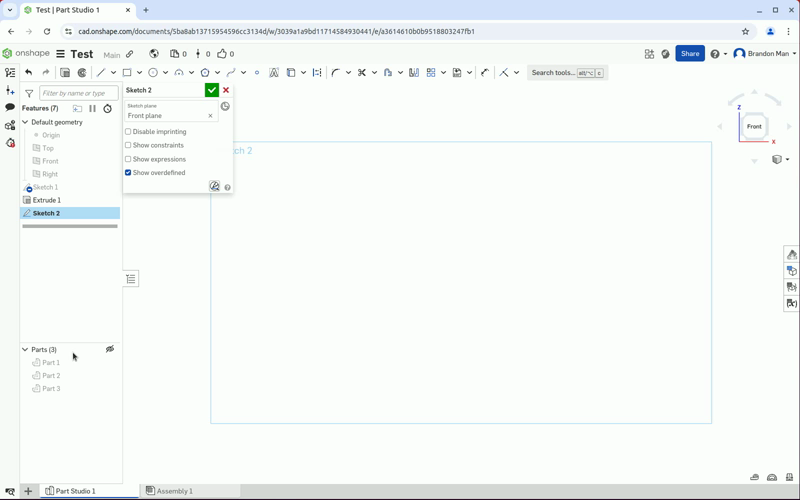
key(l)
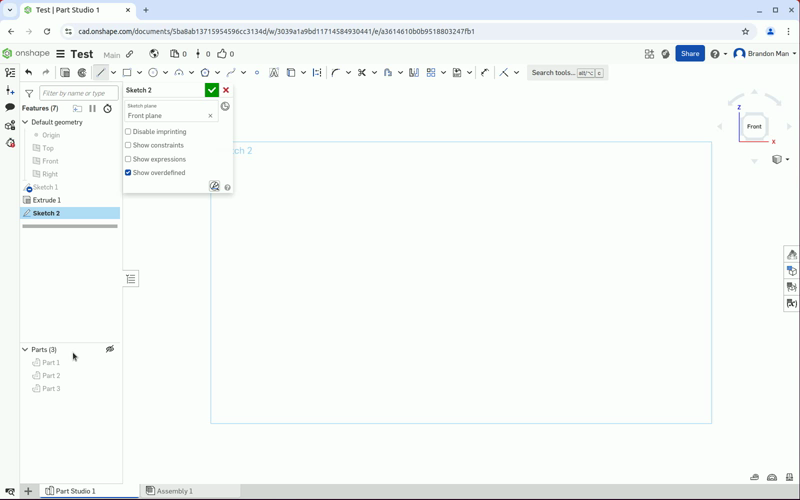
key_down(shift)
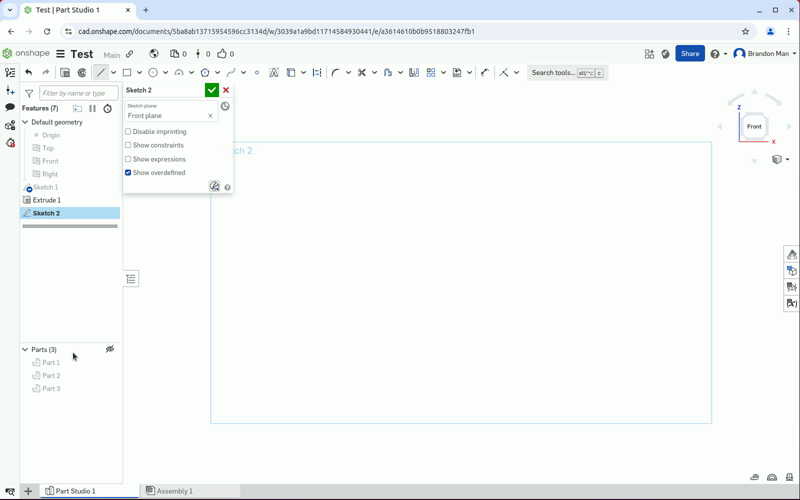
mouse_move(460, 308)
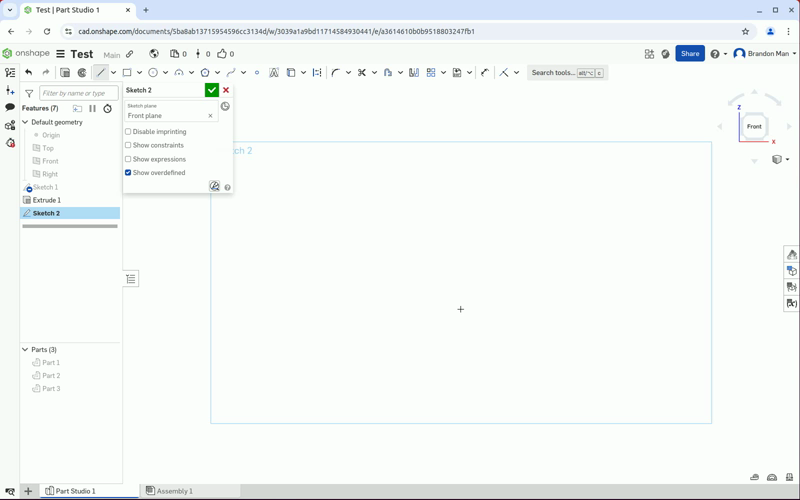
click(460, 308)
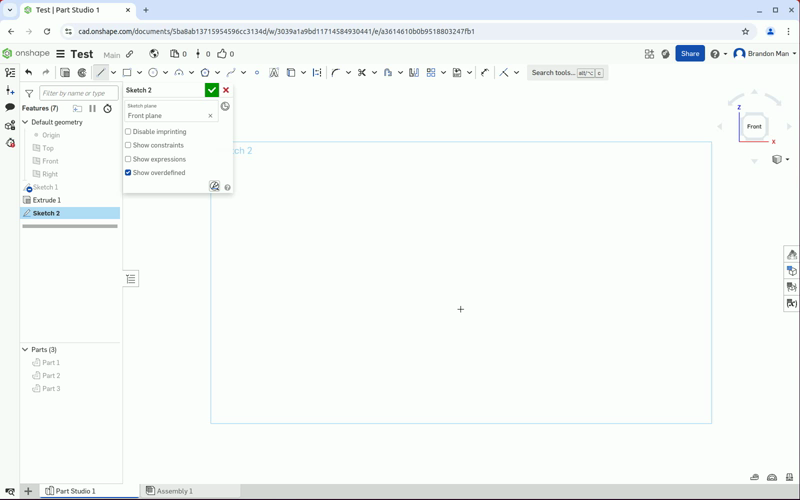
key_up(shift)
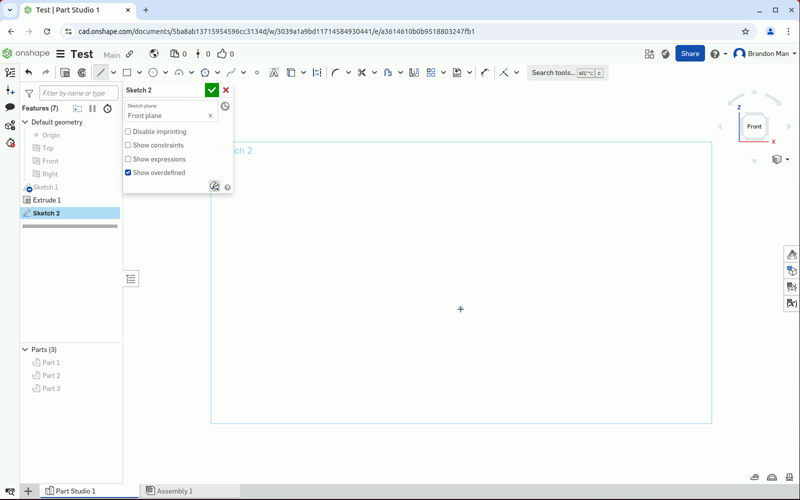
key_down(shift)
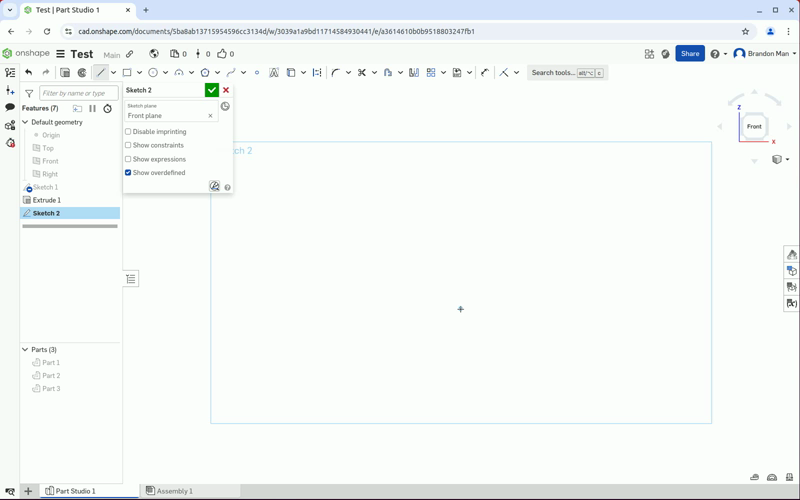
mouse_move(490, 308)
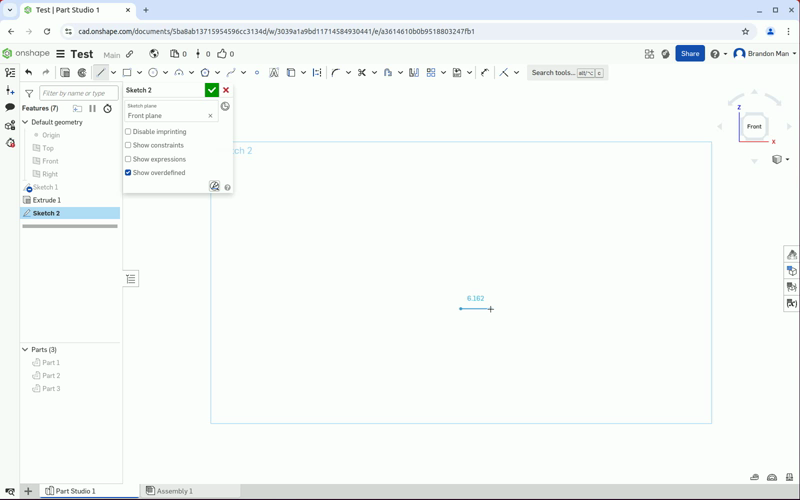
mouse_move(465, 308)
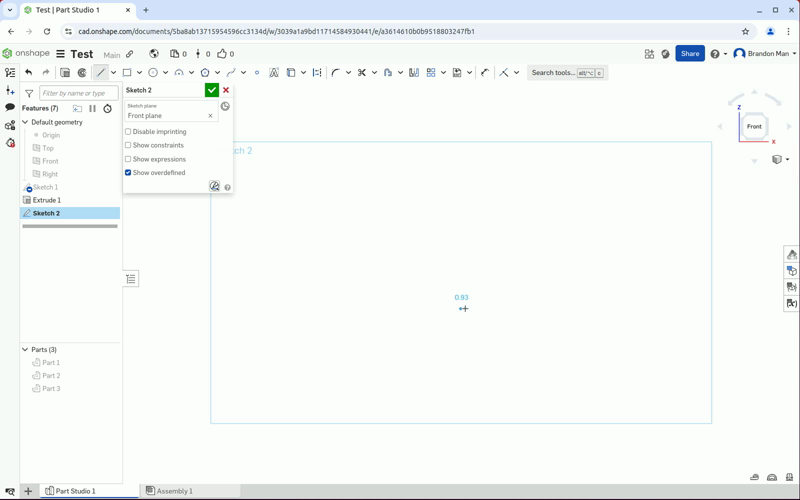
scroll(6)
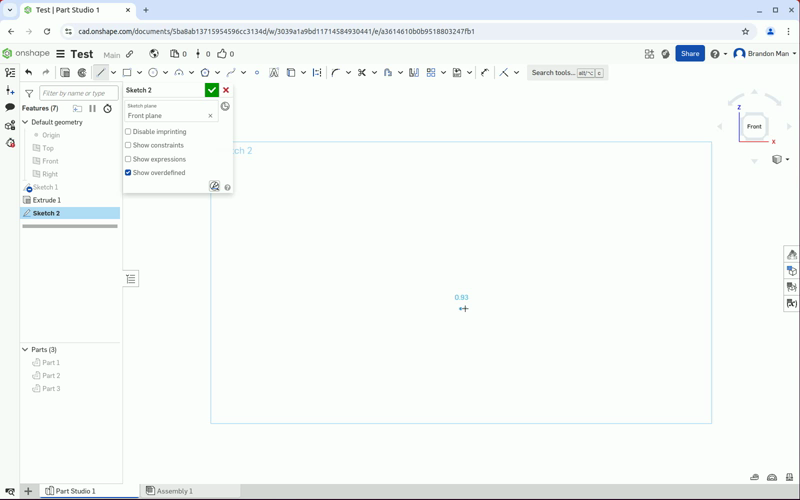
scroll(6)
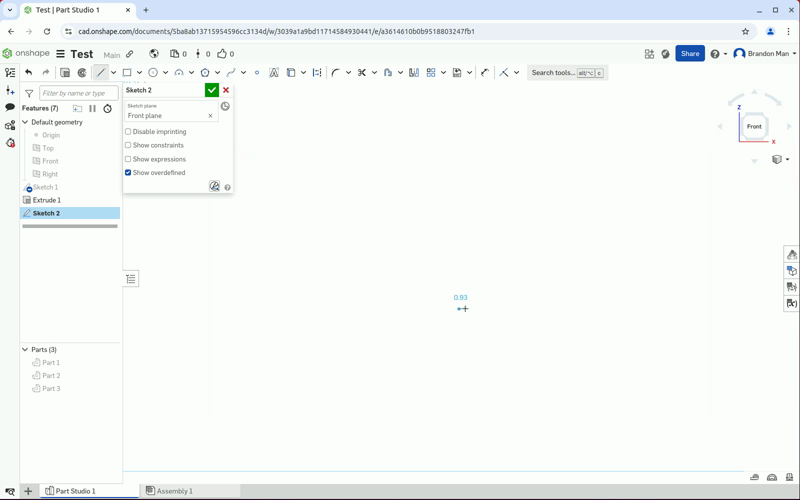
scroll(6)
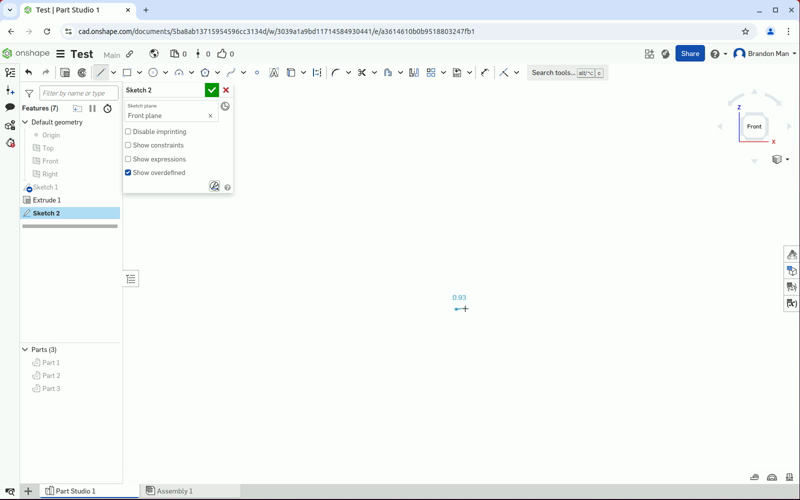
scroll(6)
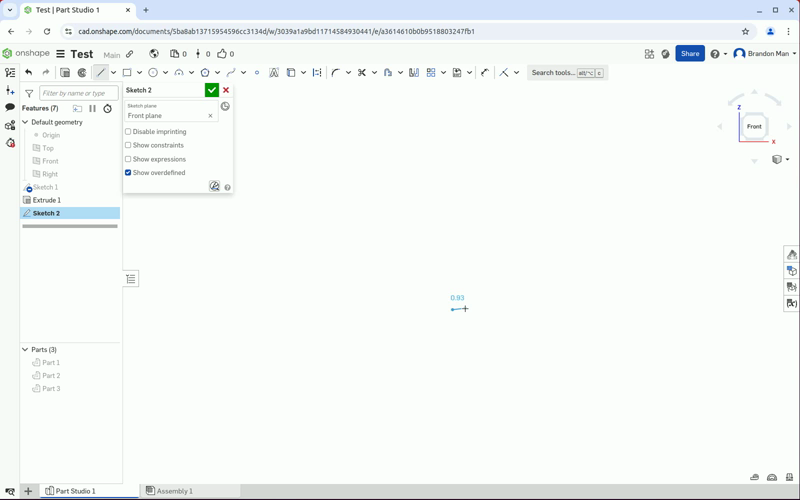
scroll(6)
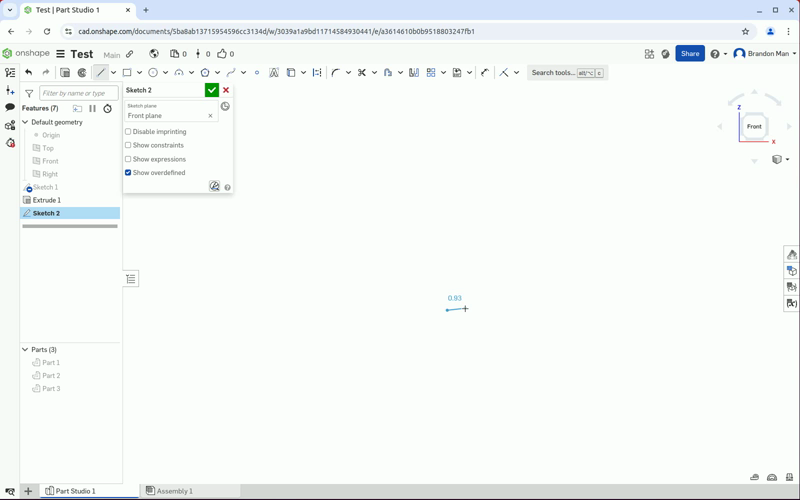
scroll(6)
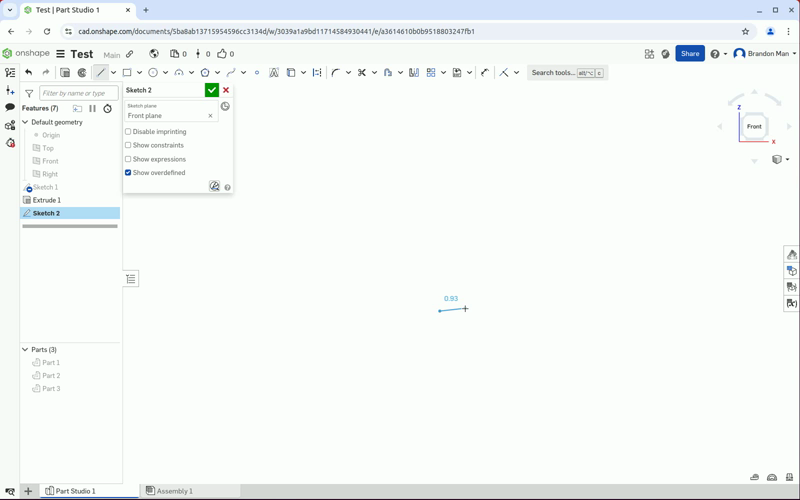
scroll(6)
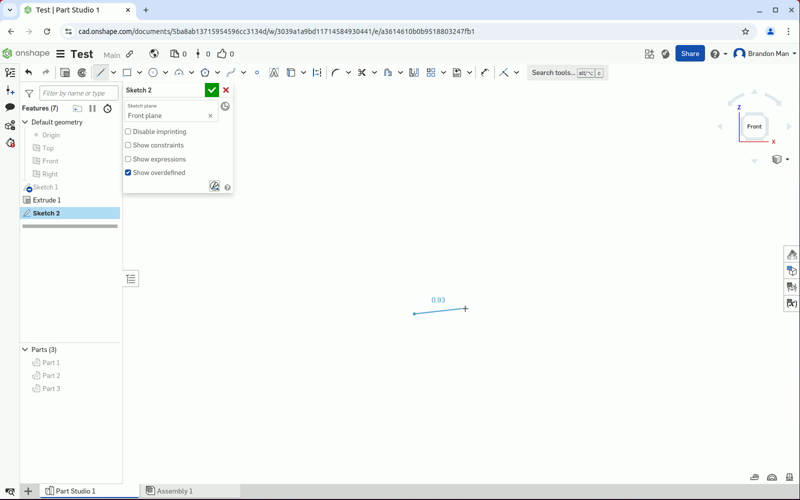
click(465, 308)
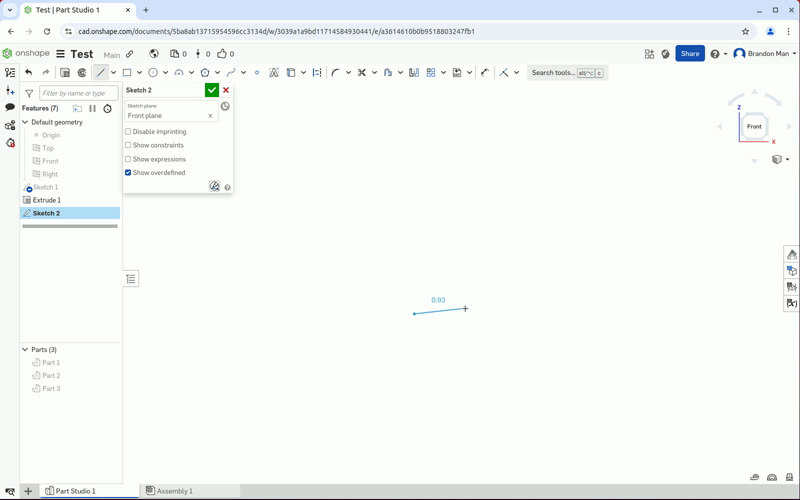
scroll(-6)
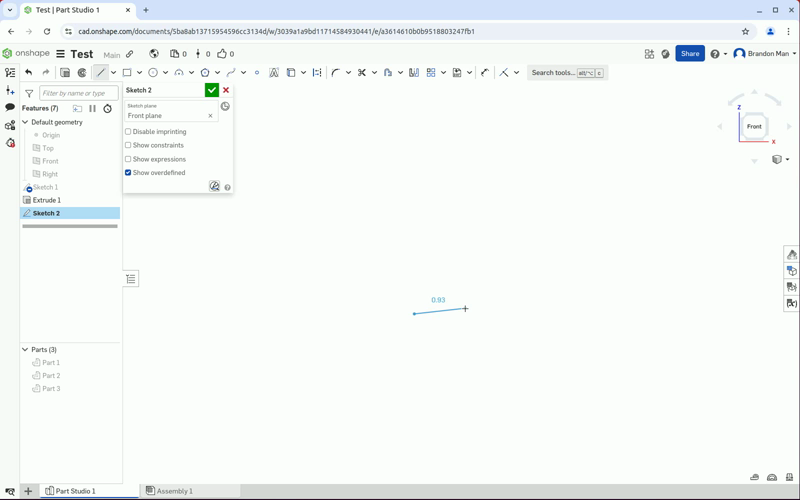
scroll(-6)
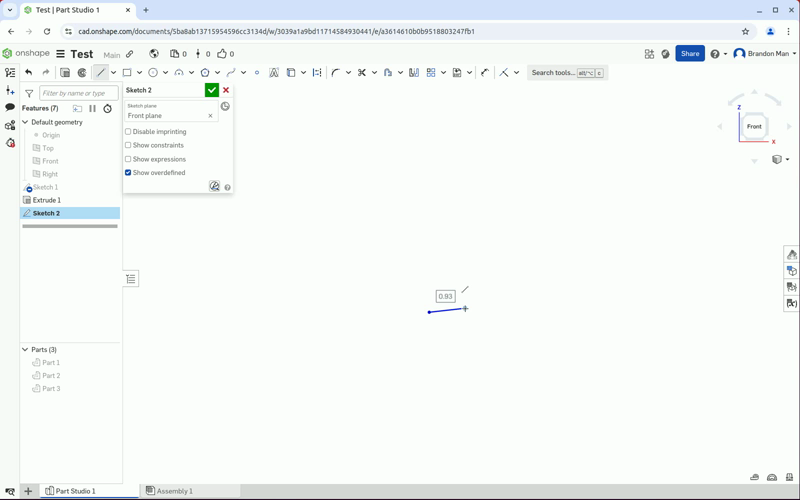
scroll(-6)
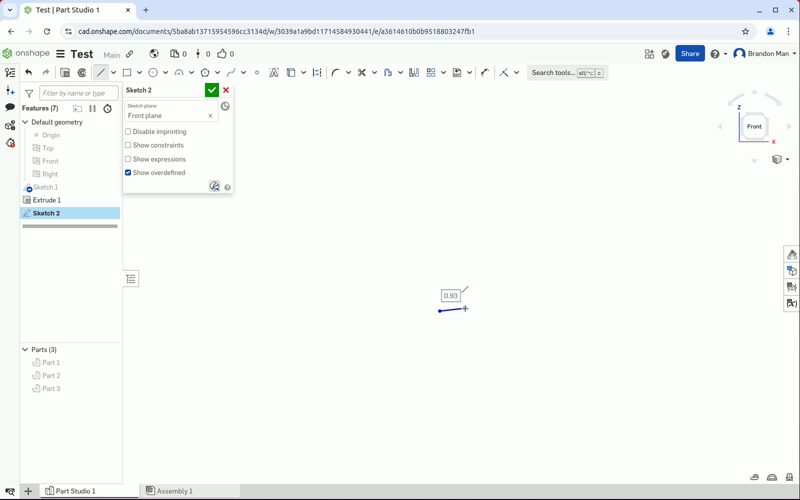
scroll(-6)
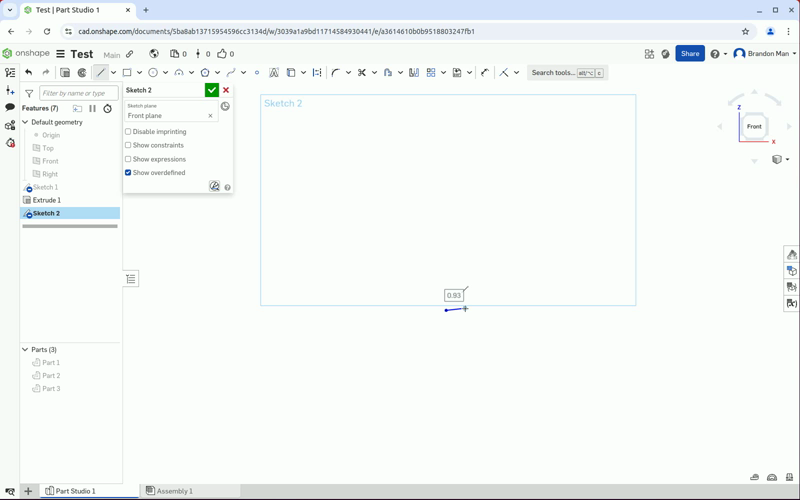
scroll(-6)
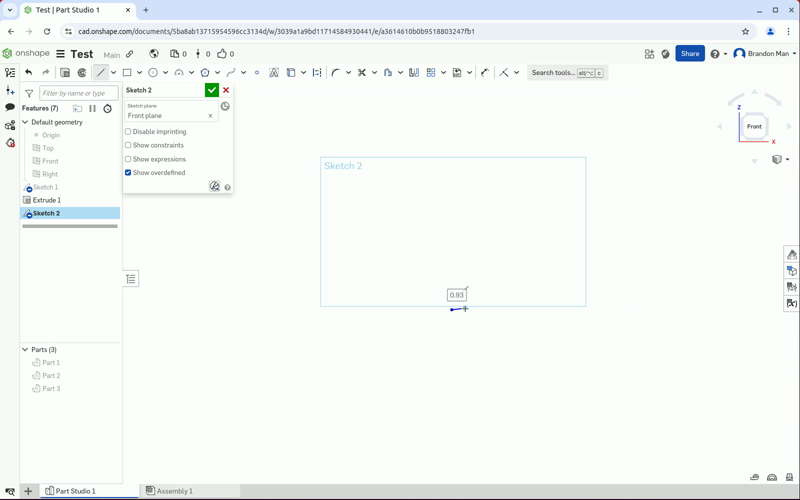
scroll(-6)
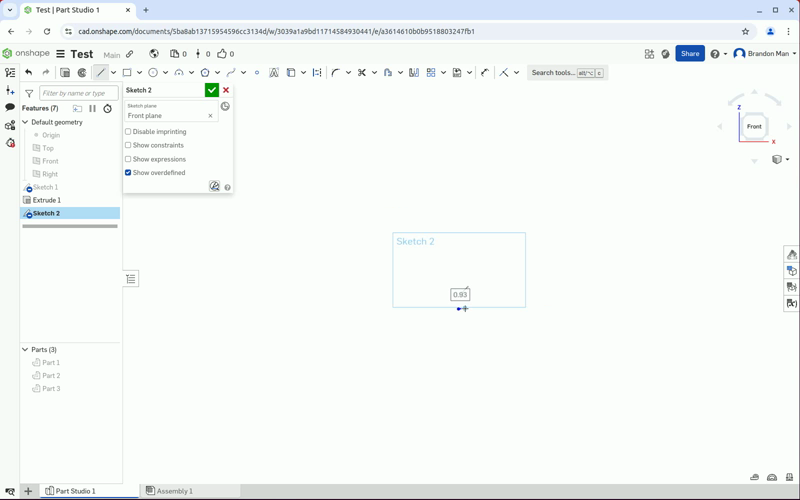
scroll(-6)
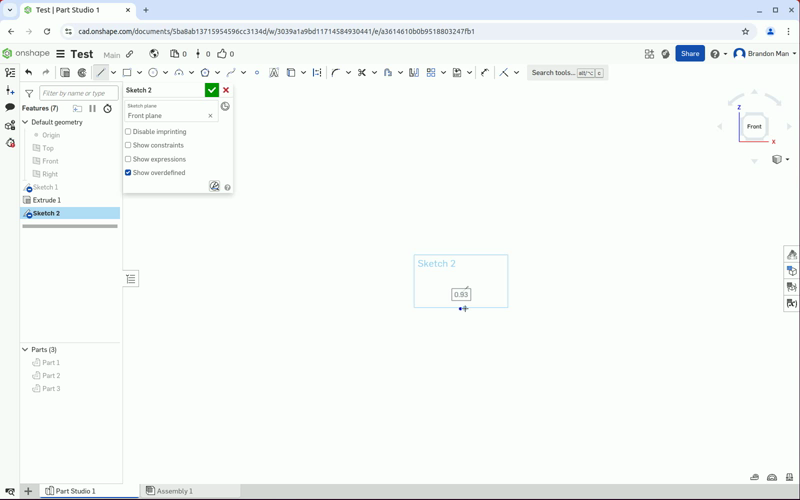
key_up(shift)
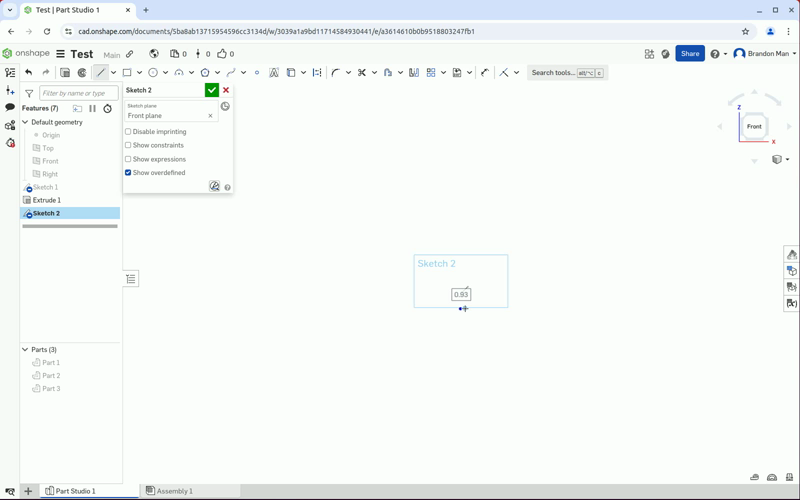
key(esc)
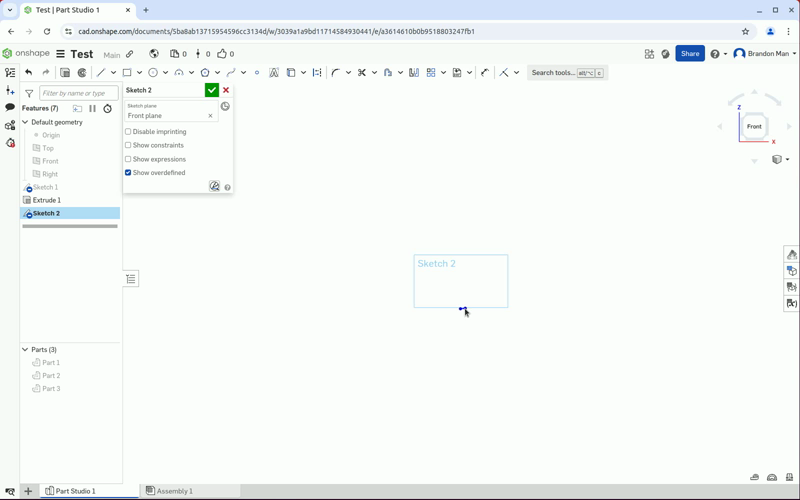
key(a)
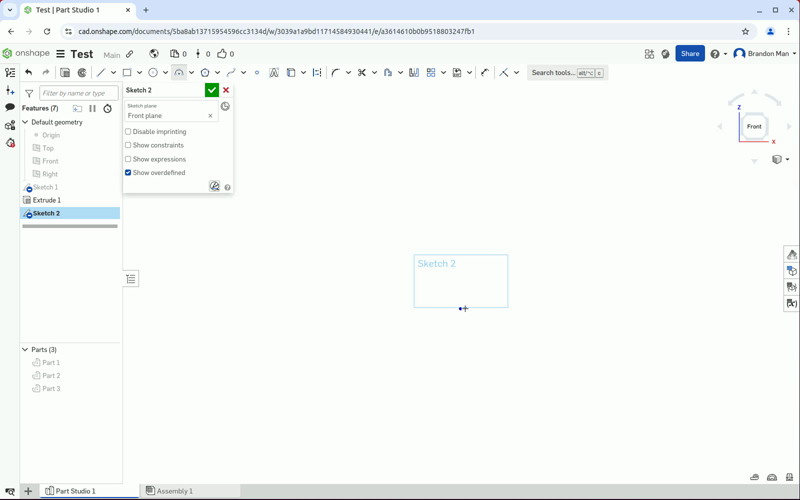
mouse_move(465, 308)
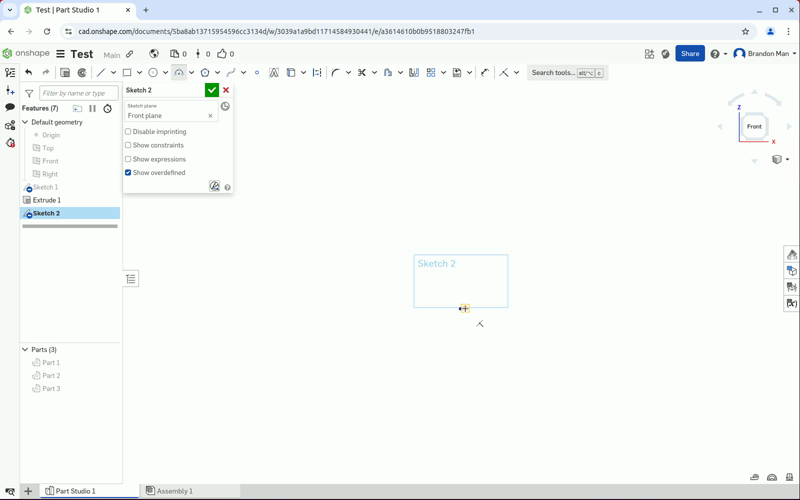
click(465, 308)
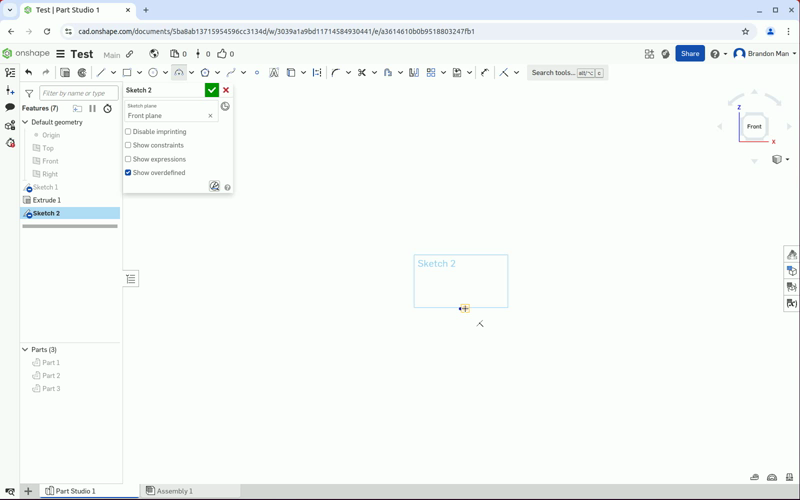
key_down(shift)
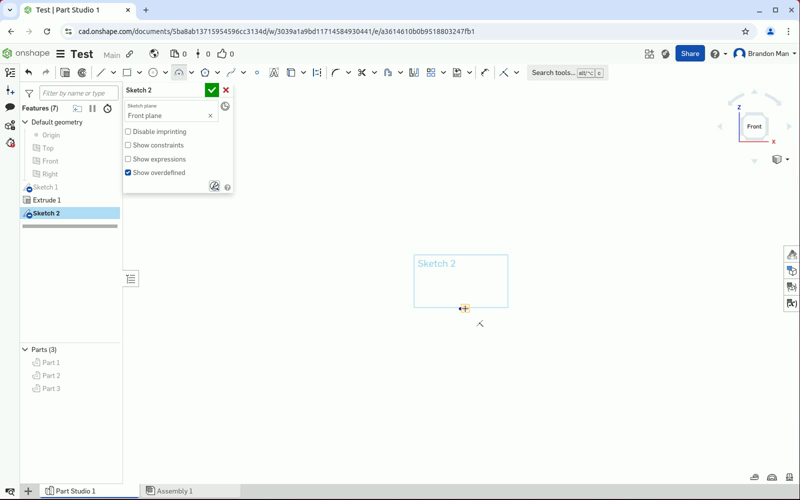
mouse_move(465, 255)
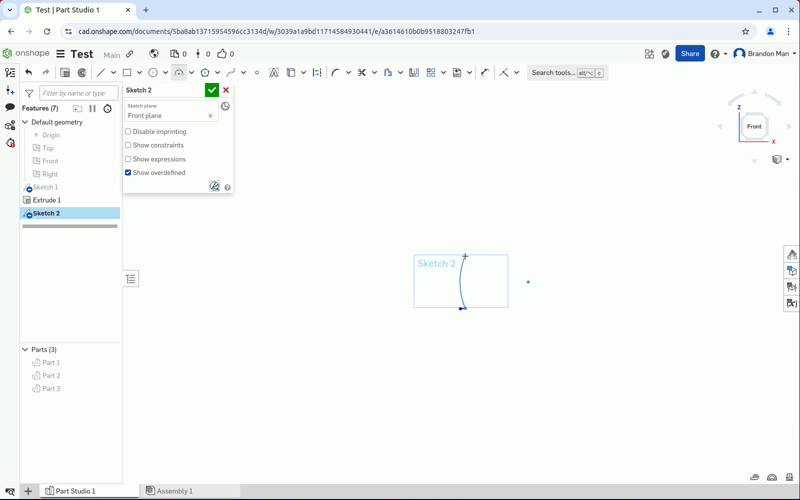
click(465, 255)
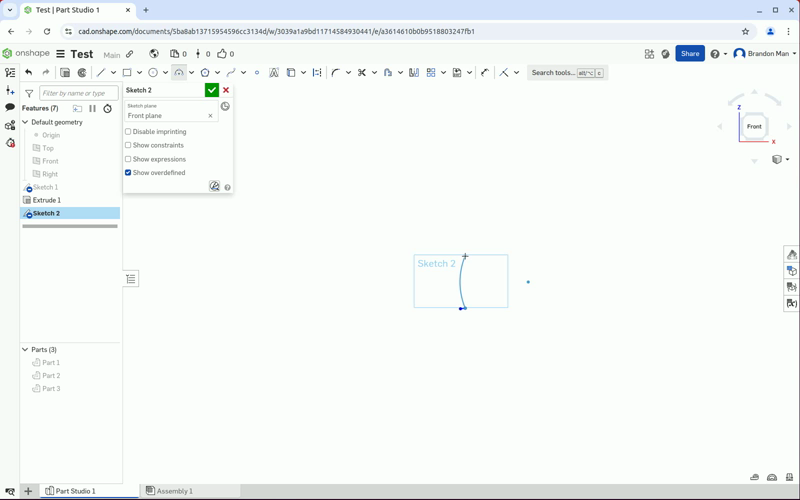
mouse_move(487, 282)
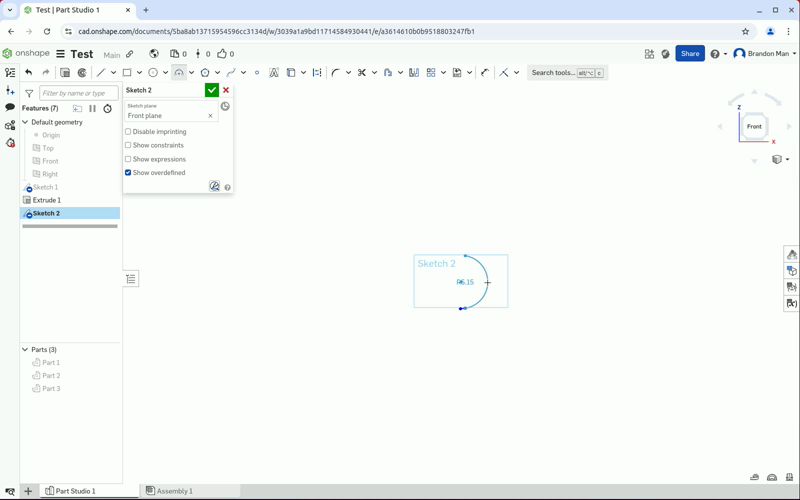
click(487, 282)
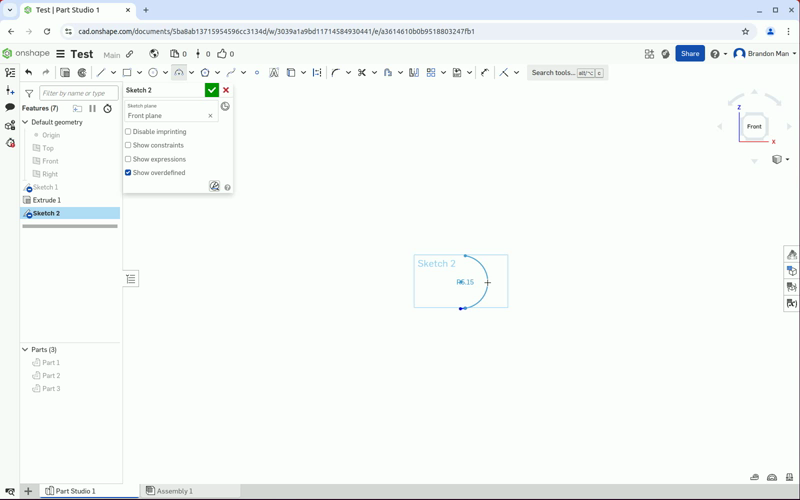
key_up(shift)
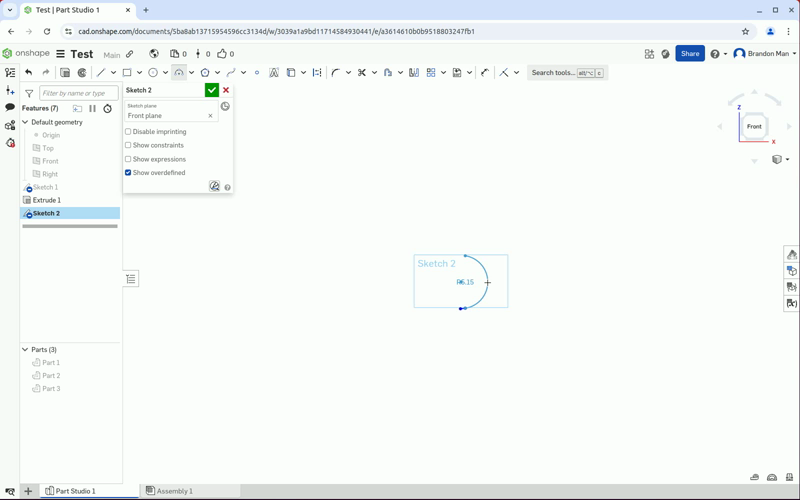
key(esc)
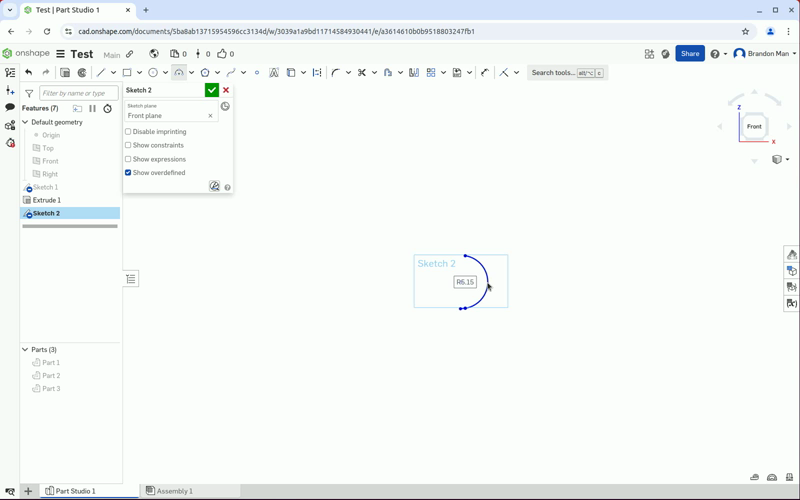
key(l)
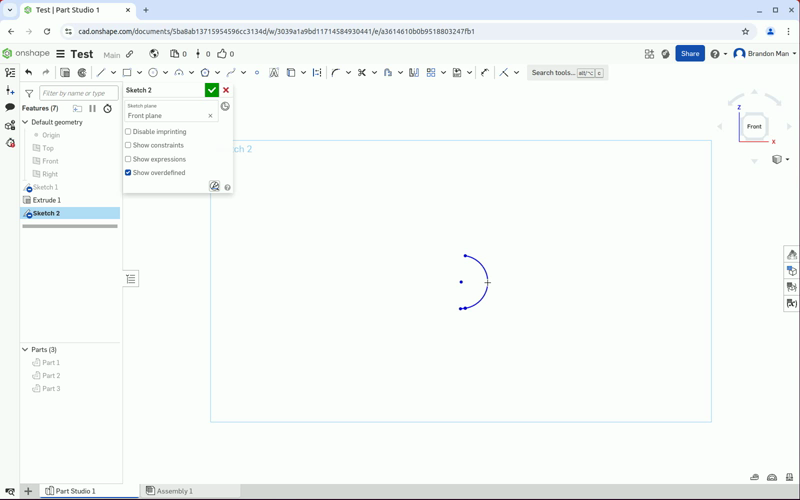
mouse_move(465, 255)
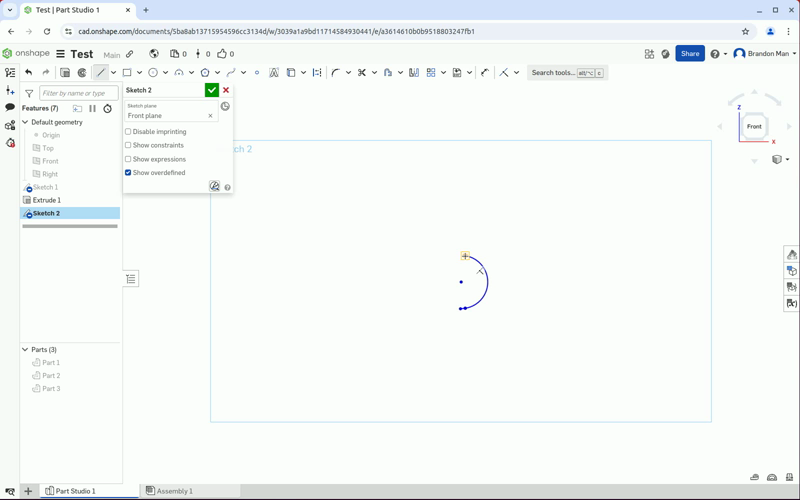
click(465, 255)
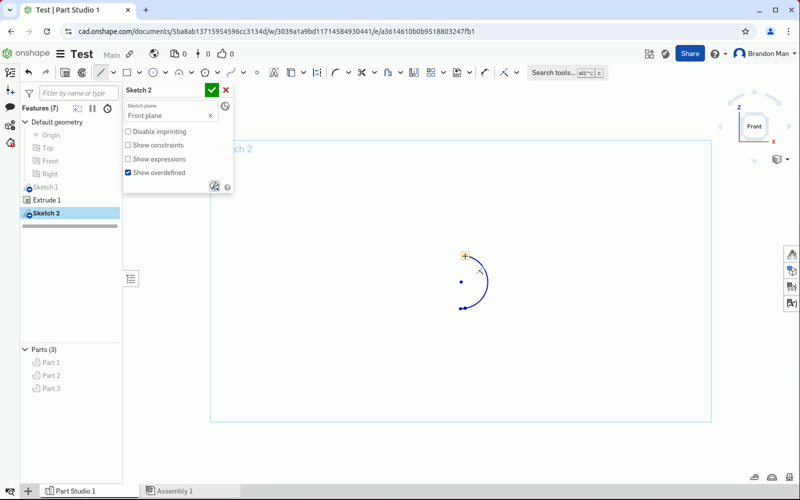
key_down(shift)
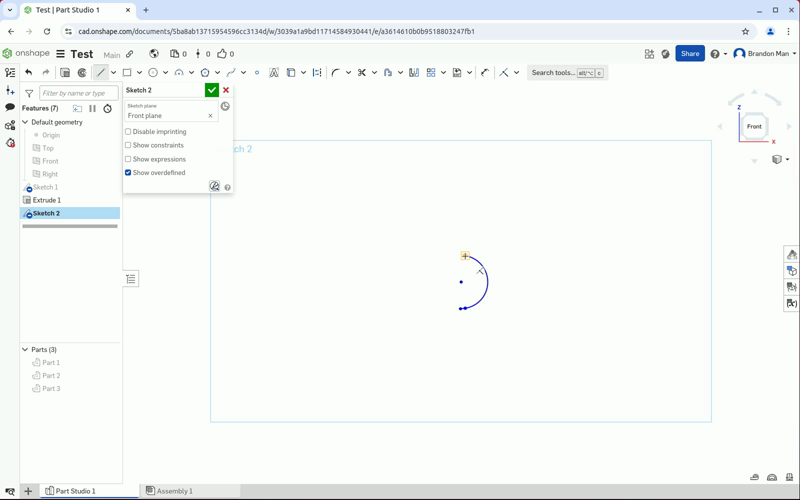
mouse_move(495, 255)
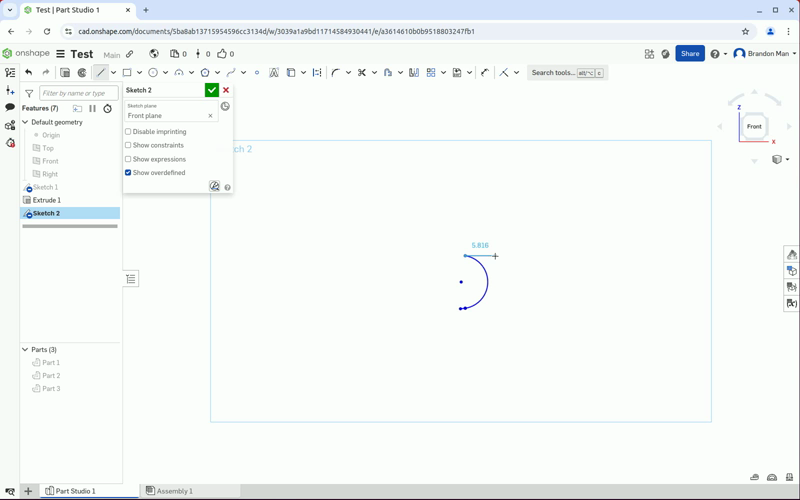
mouse_move(460, 255)
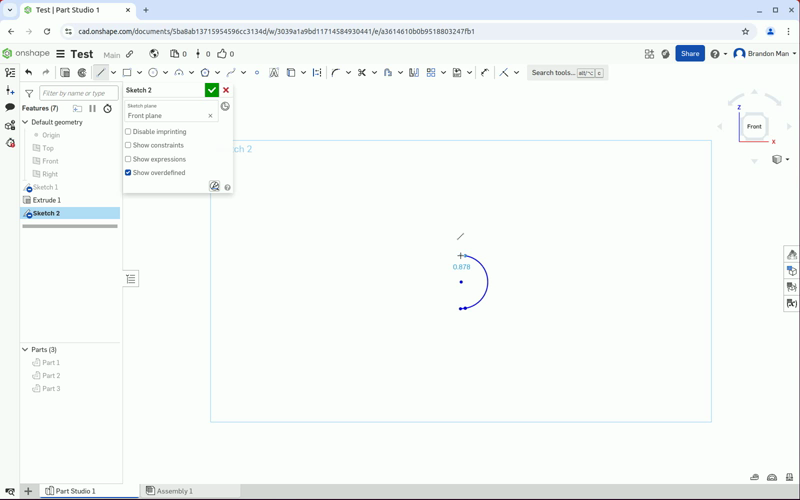
scroll(6)
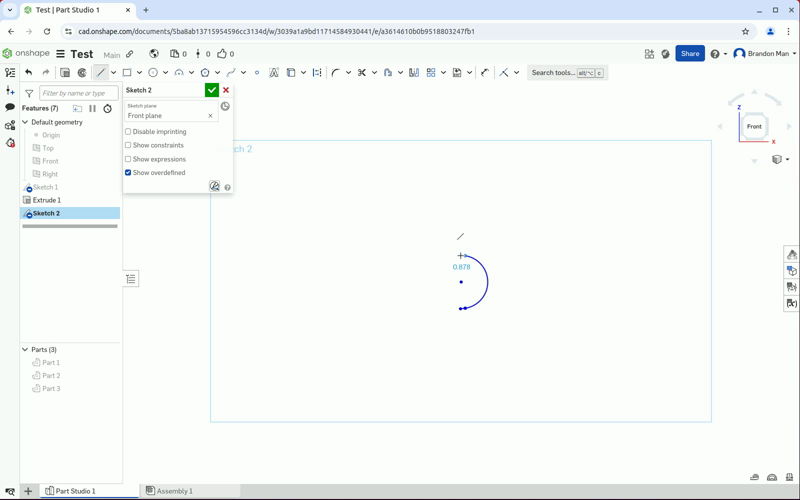
scroll(6)
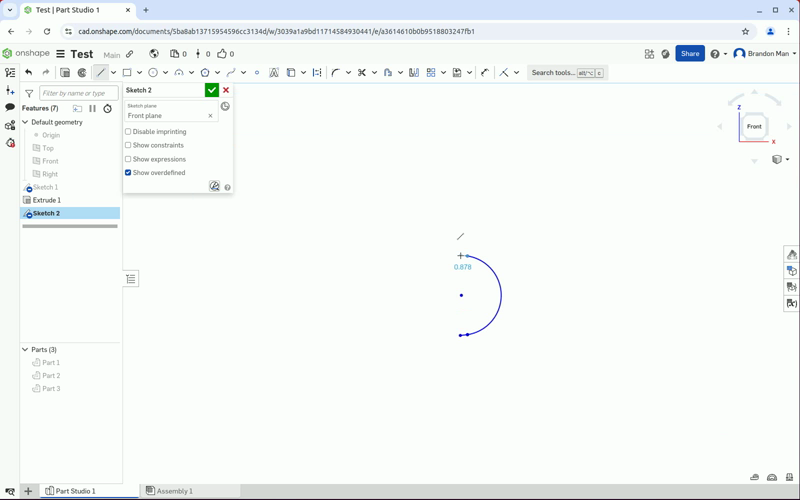
scroll(6)
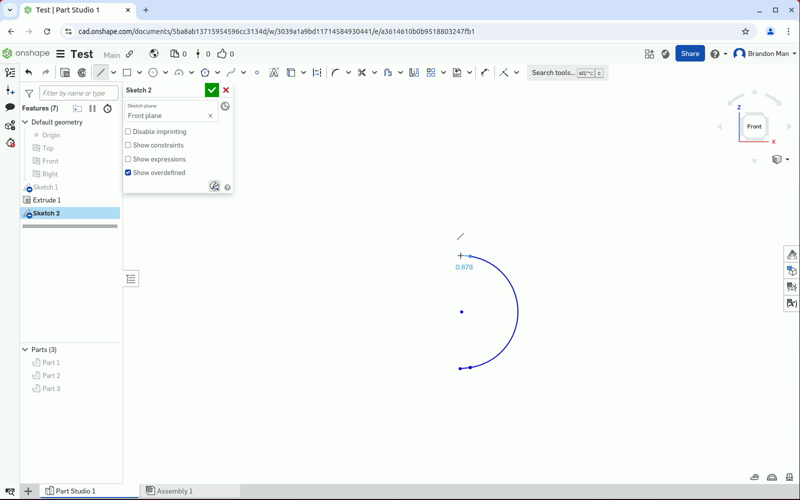
scroll(6)
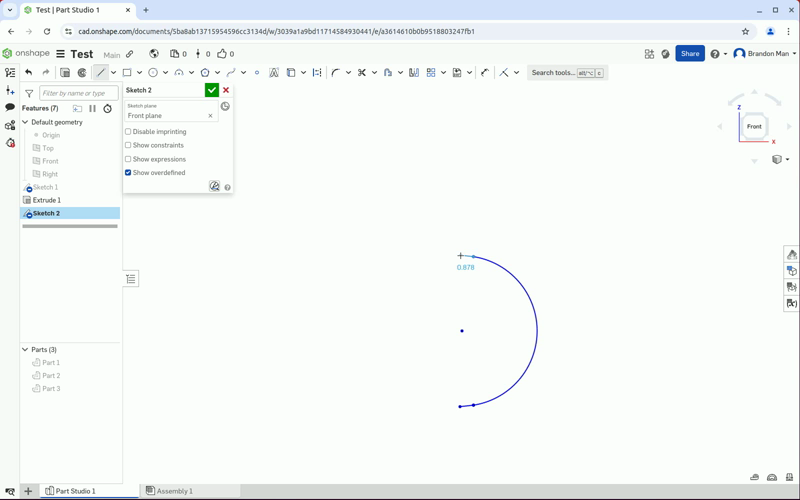
scroll(6)
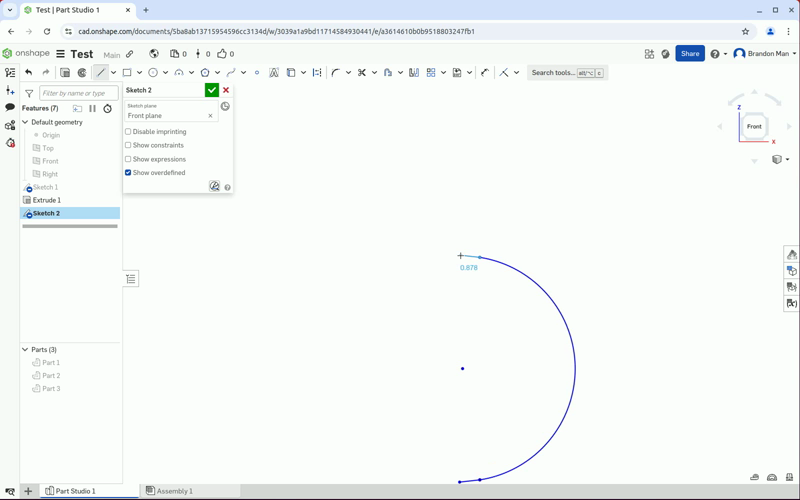
scroll(6)
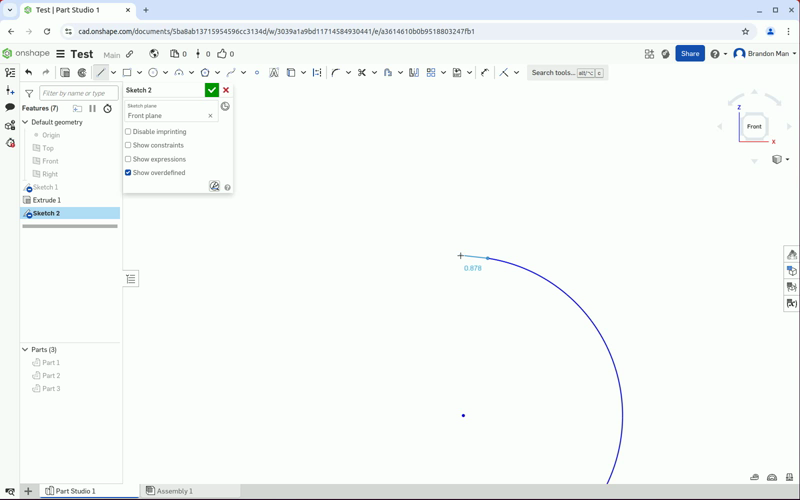
scroll(6)
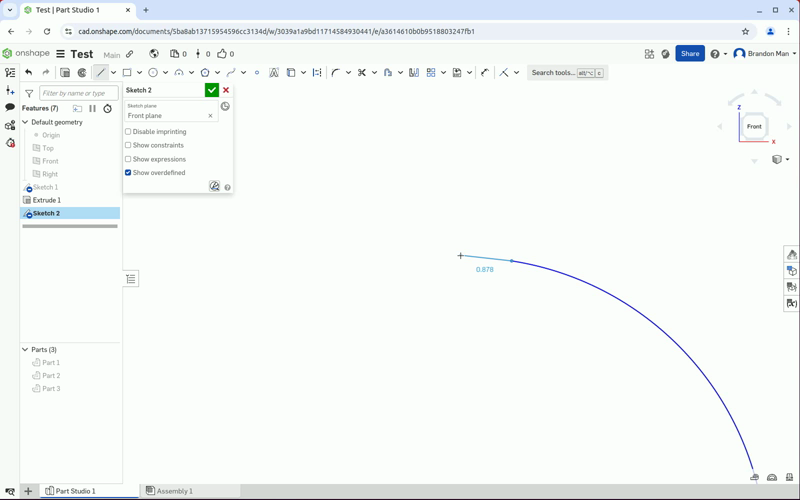
click(460, 255)
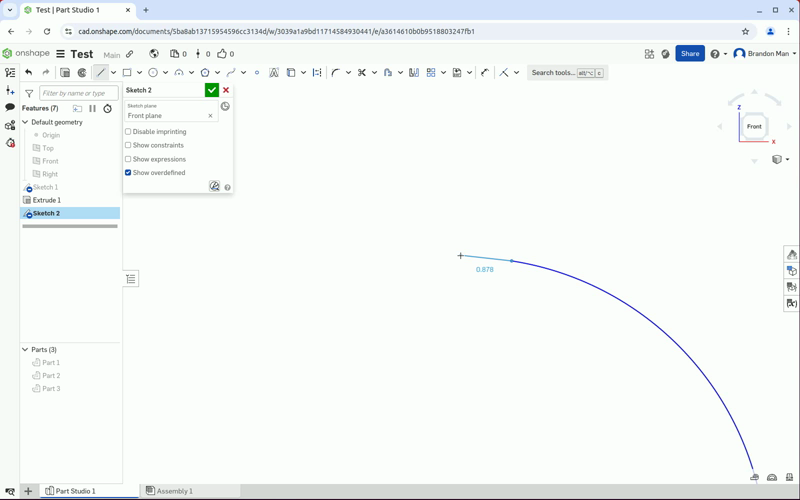
scroll(-6)
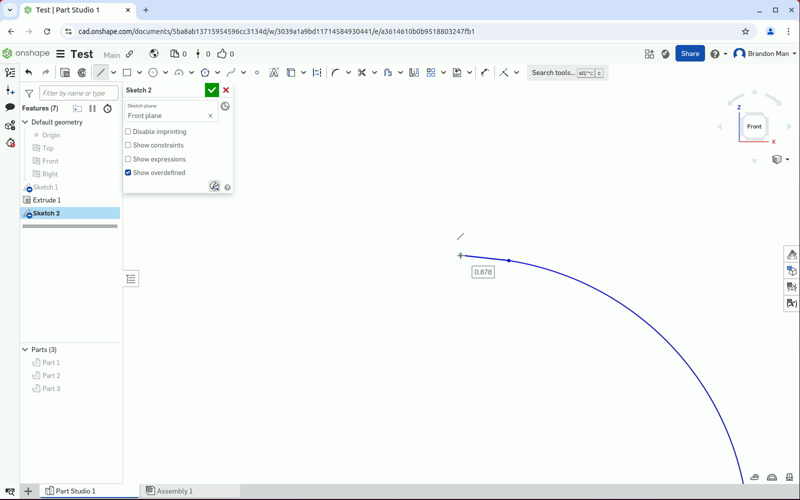
scroll(-6)
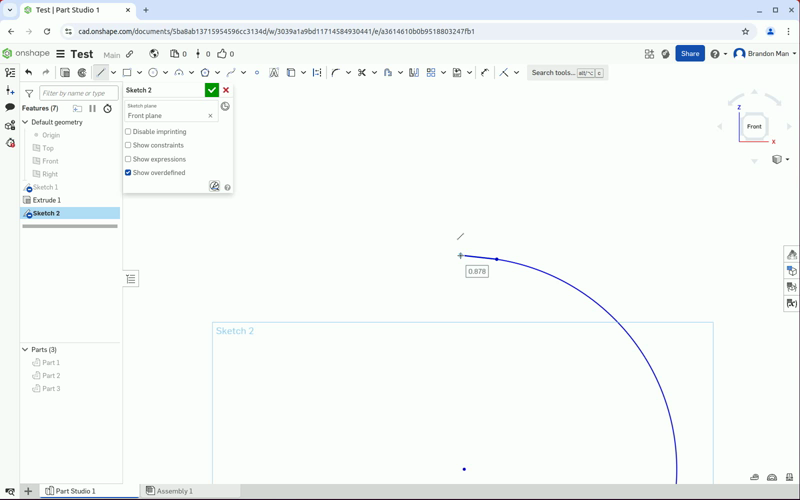
scroll(-6)
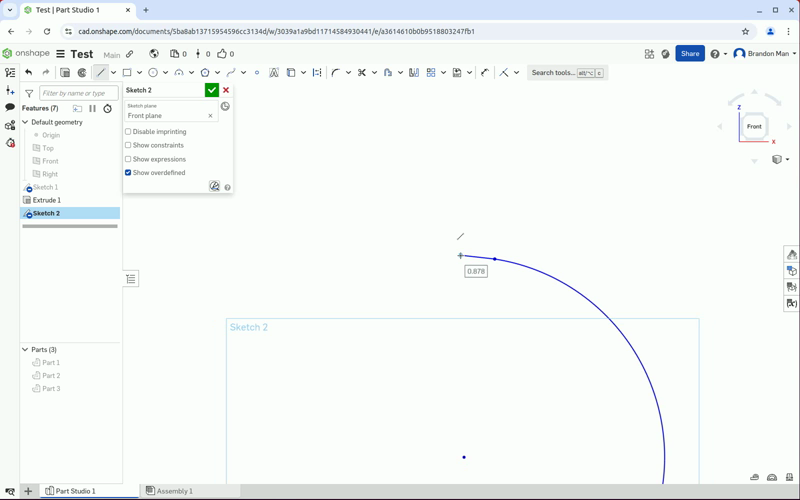
scroll(-6)
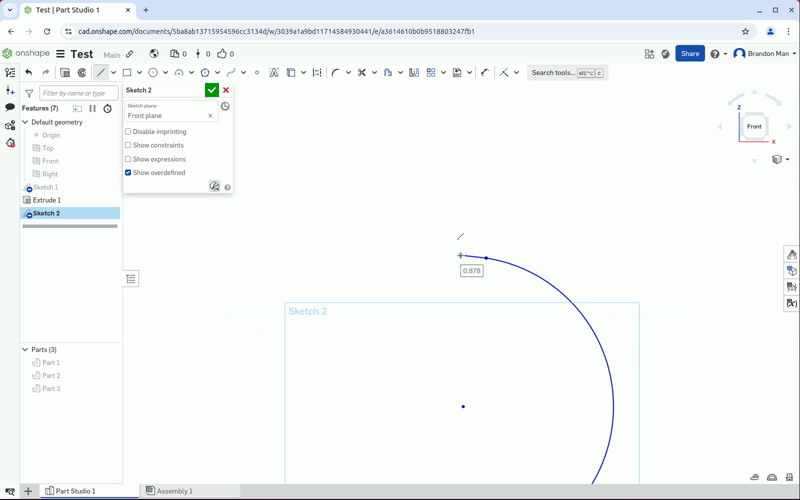
scroll(-6)
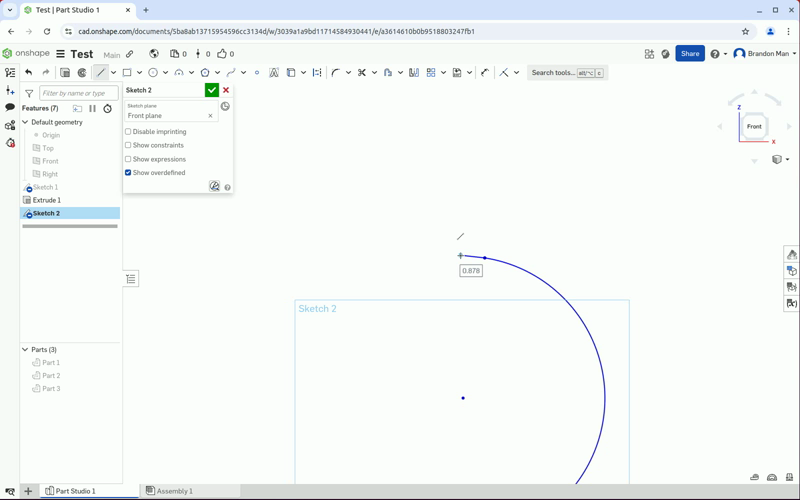
scroll(-6)
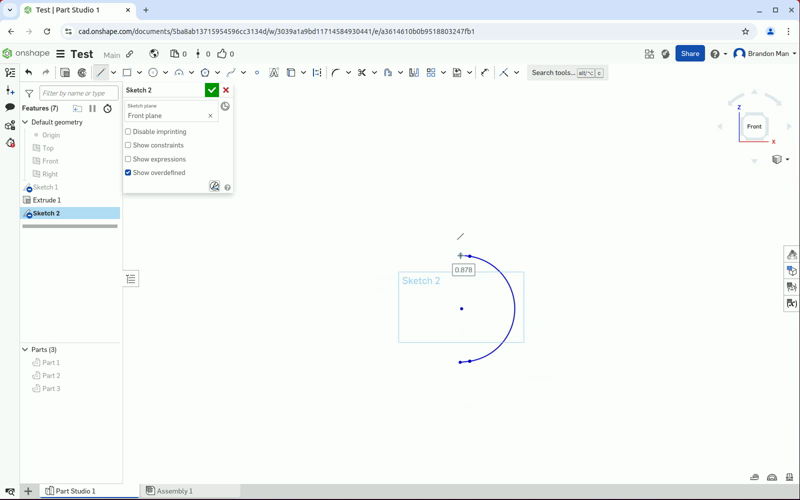
scroll(-6)
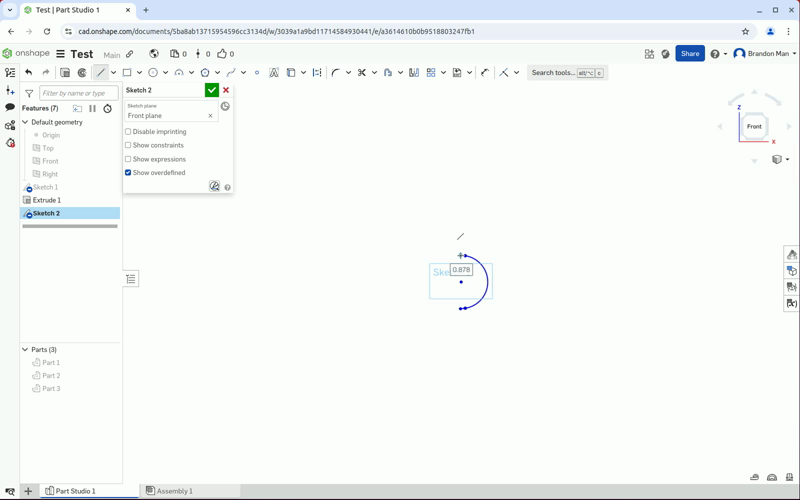
key_up(shift)
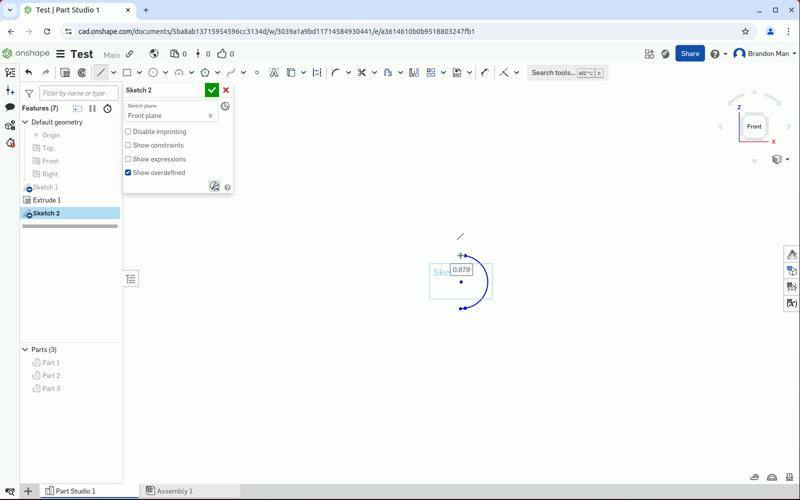
key(esc)
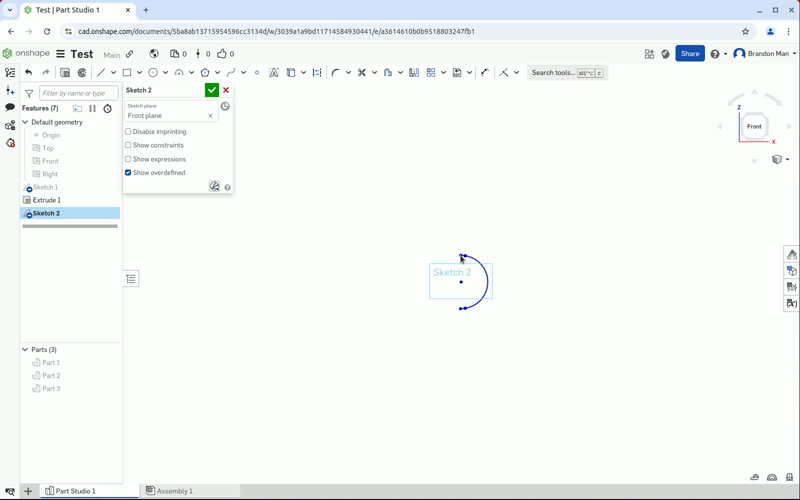
key(a)
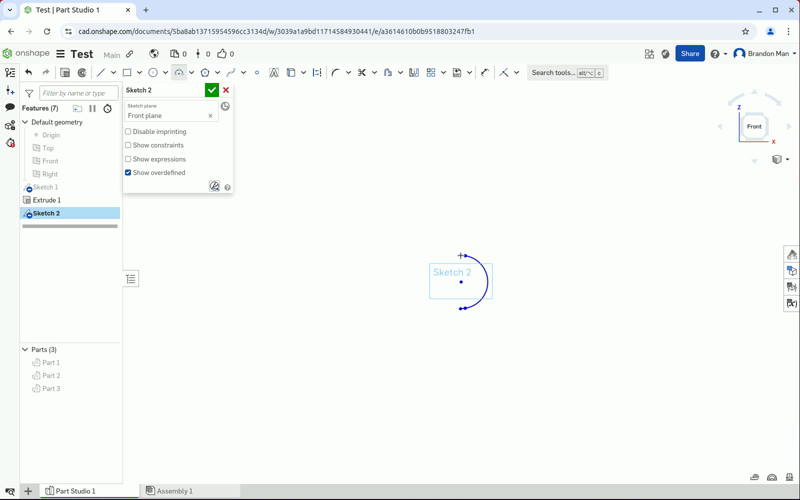
mouse_move(460, 255)
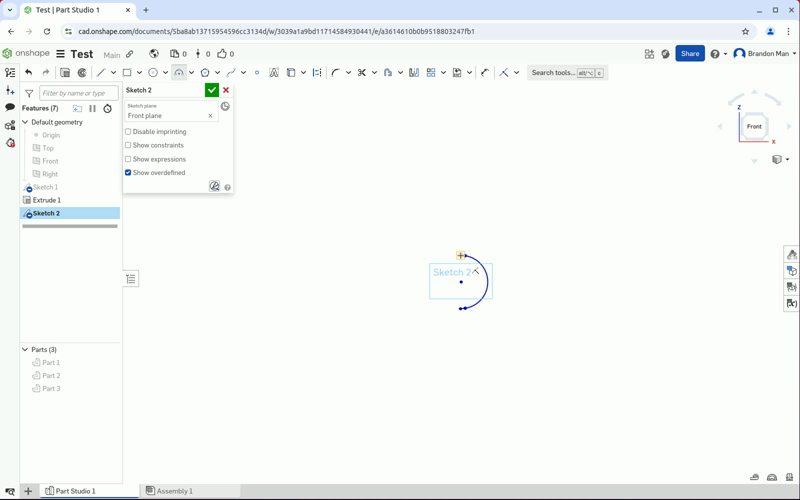
click(460, 255)
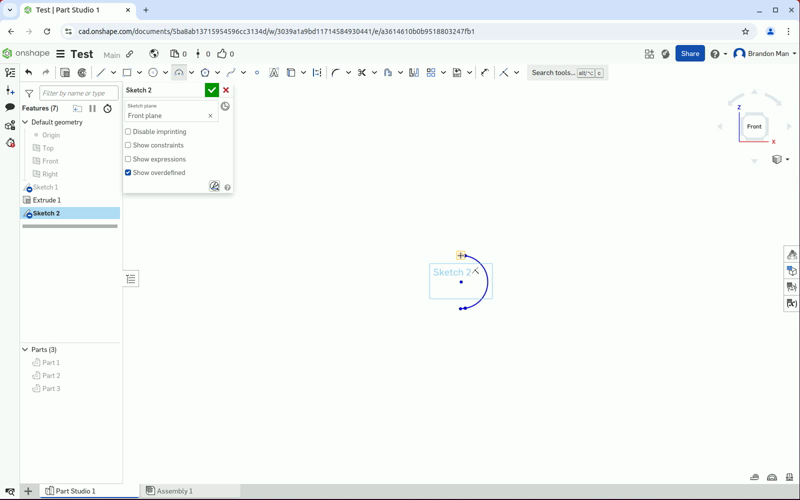
mouse_move(460, 308)
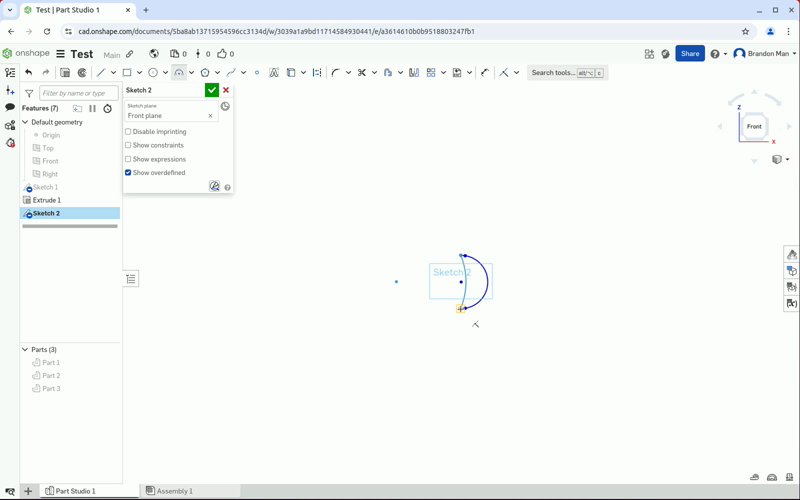
click(460, 308)
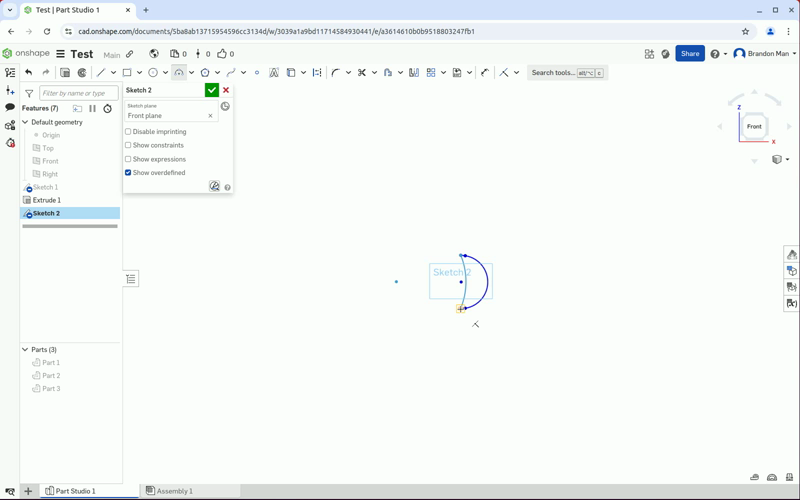
key_down(shift)
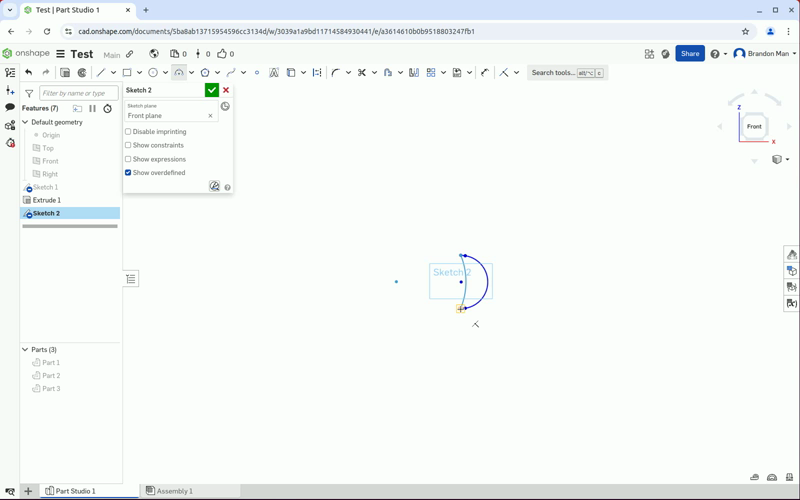
mouse_move(434, 282)
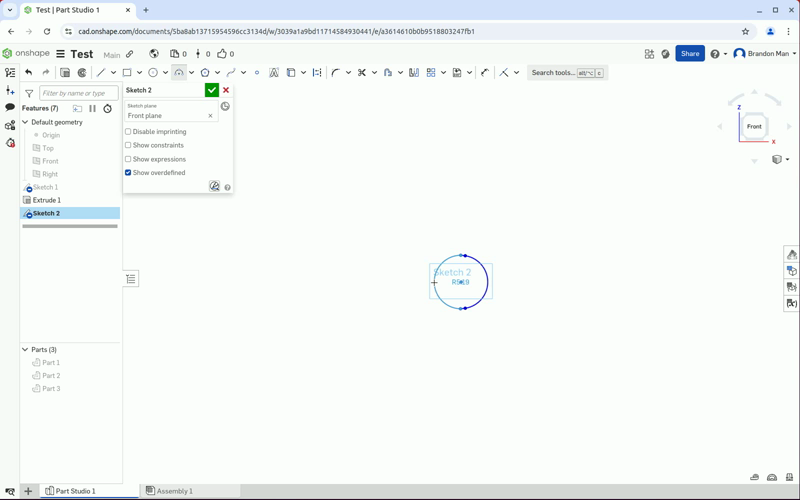
click(434, 282)
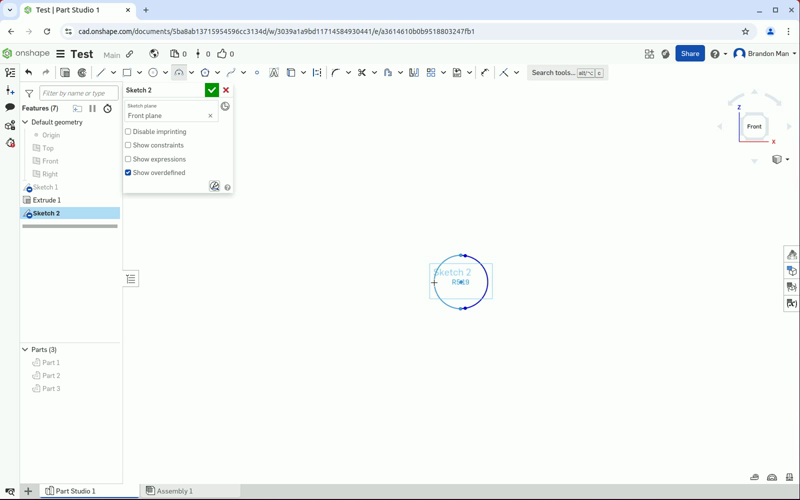
key_up(shift)
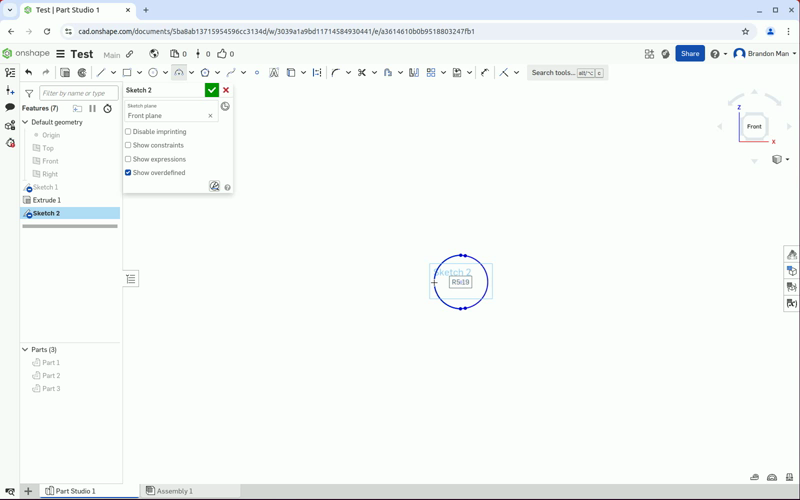
key(esc)
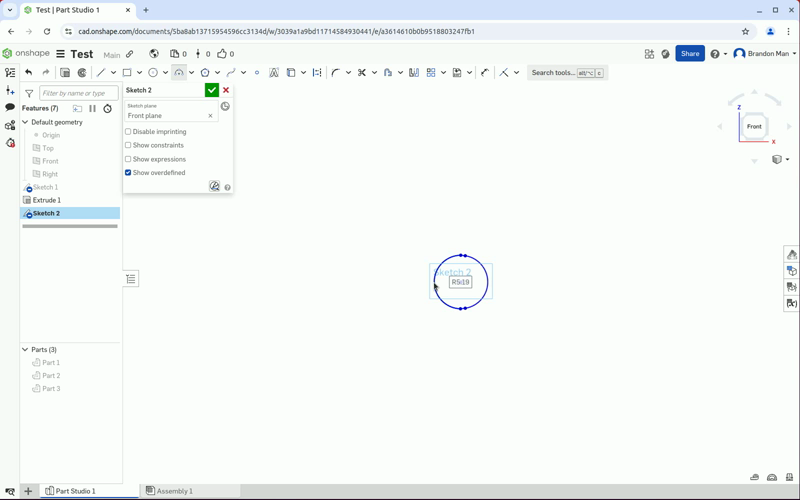
mouse_move(457, 278)
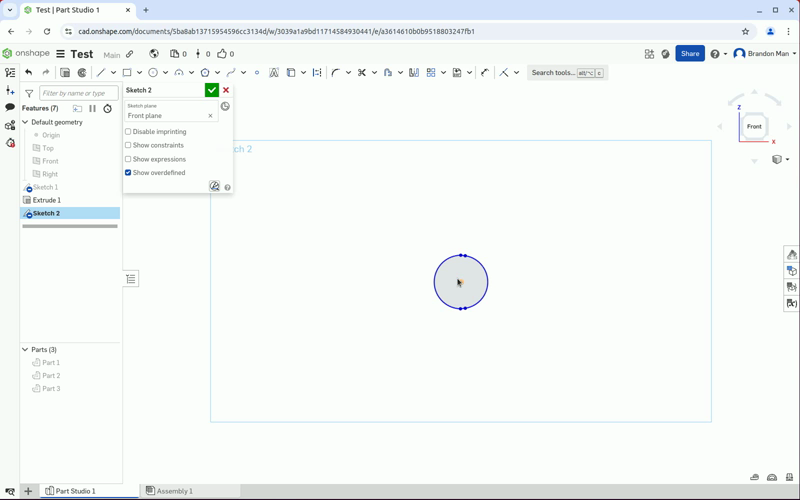
click(457, 278)
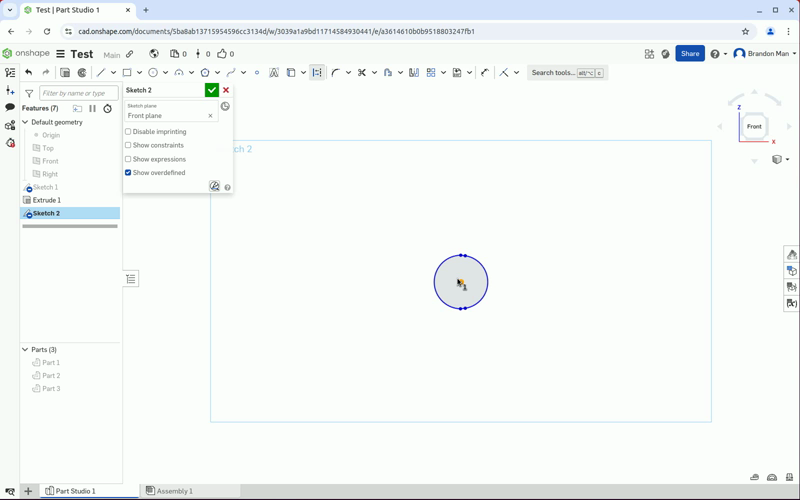
mouse_move(73, 352)
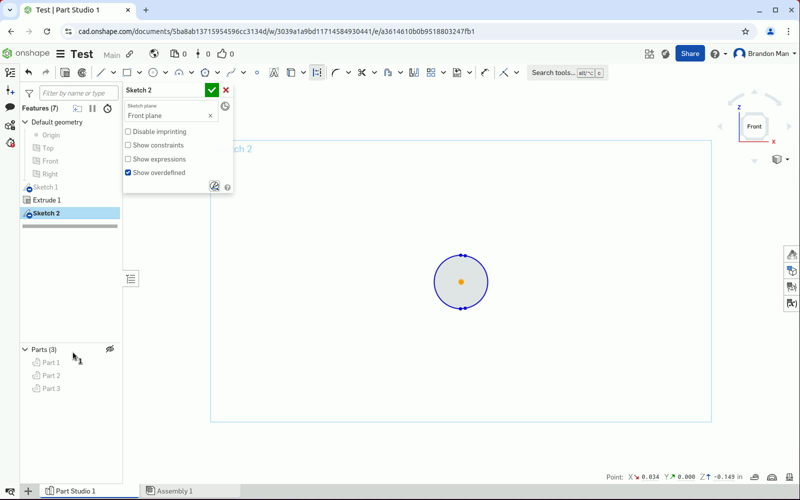
key(shift+y)
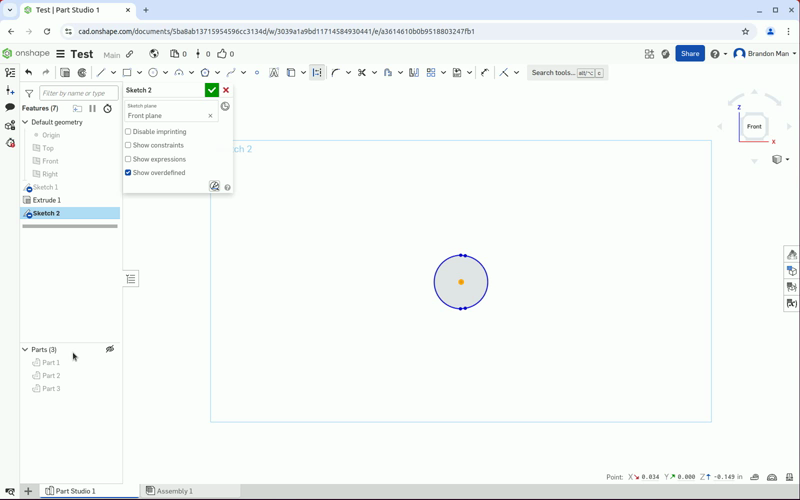
key(shift+e)
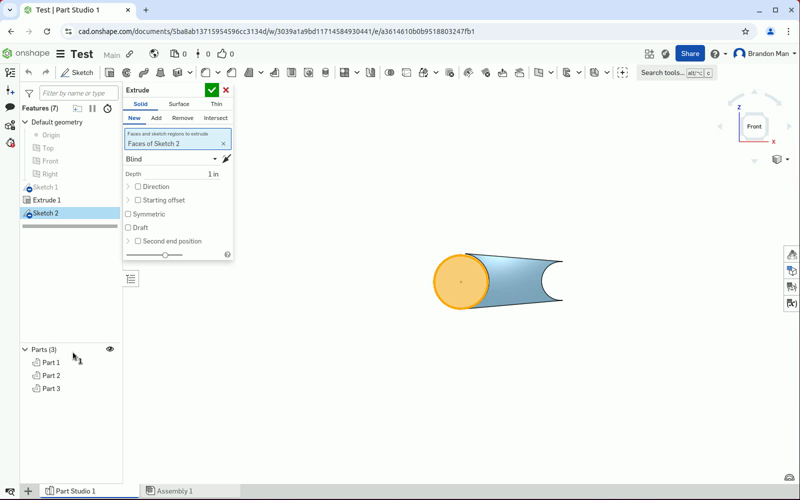
mouse_move(143, 106)
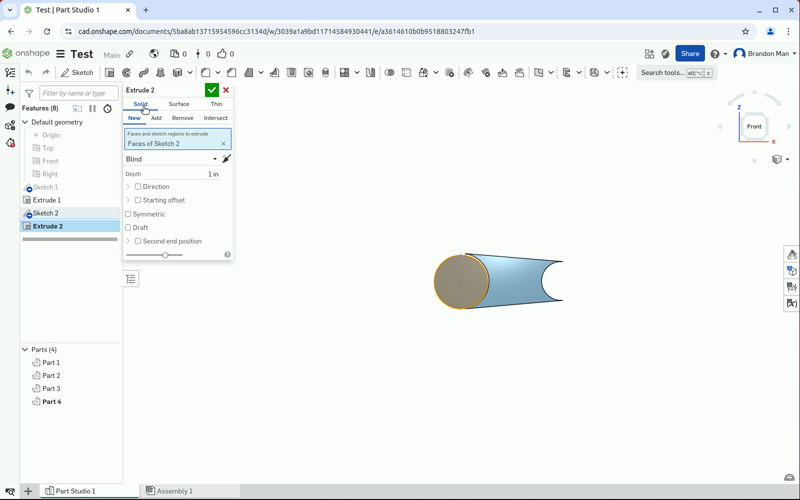
click(143, 106)
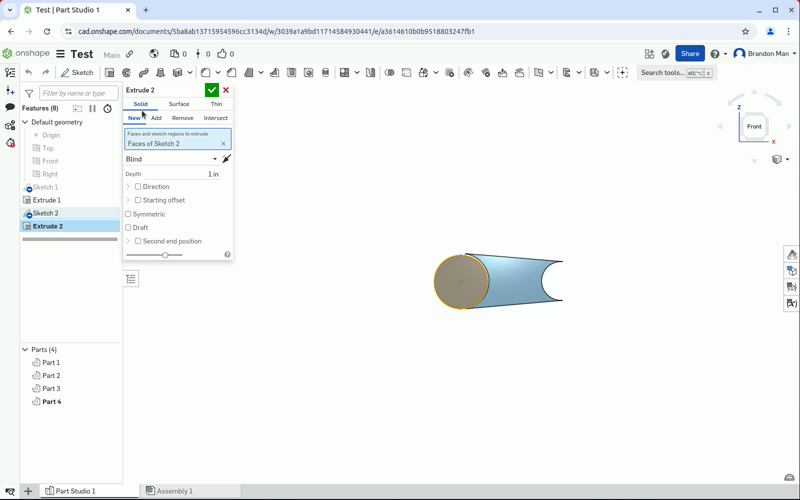
mouse_move(137, 120)
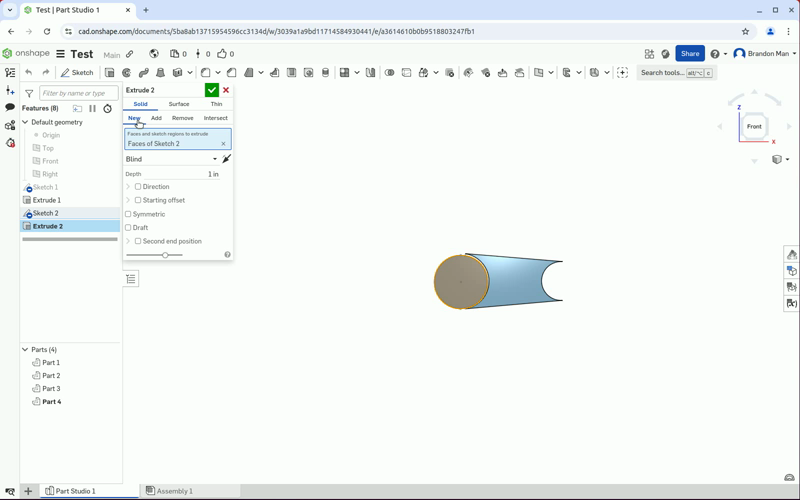
click(137, 120)
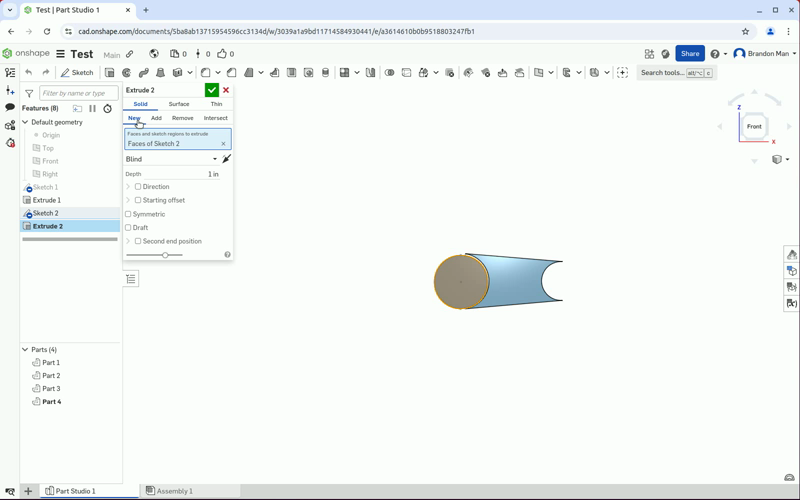
key(tab, 4)
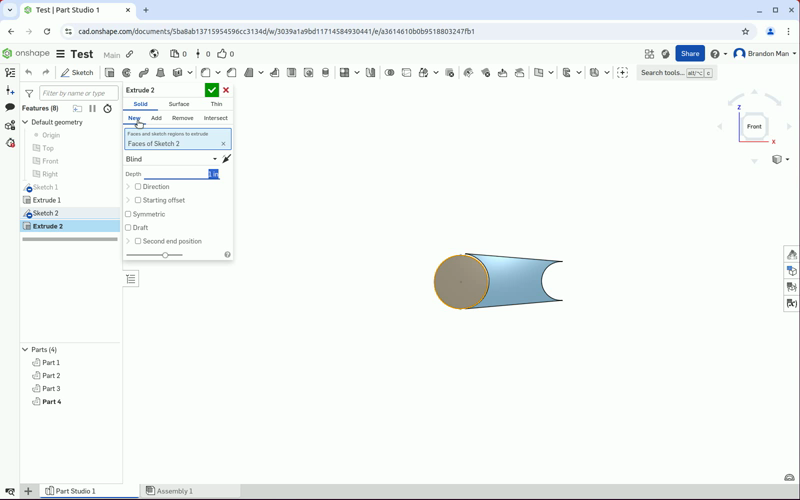
text(10.832)
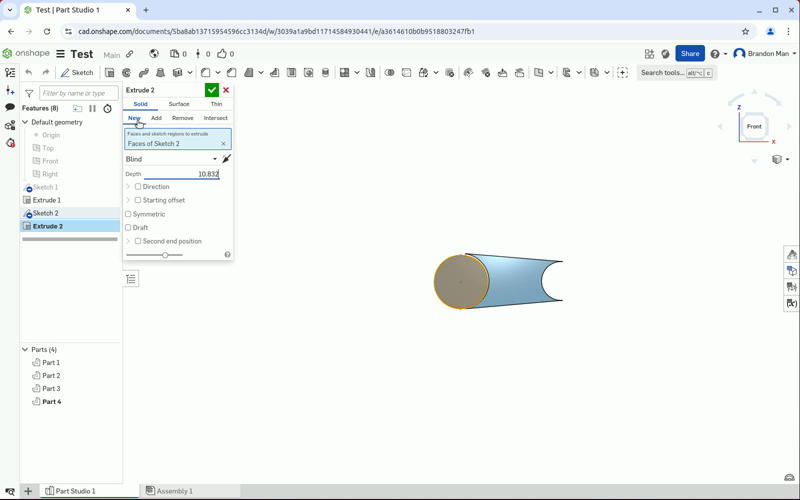
key(enter)
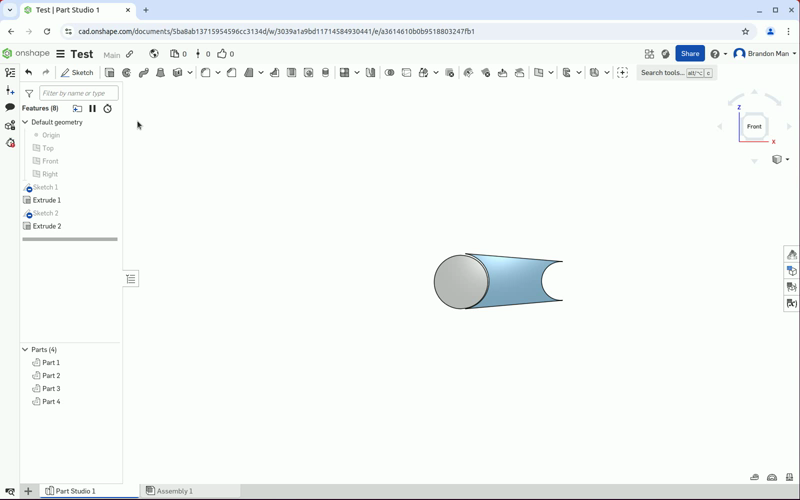
key(shift+h)
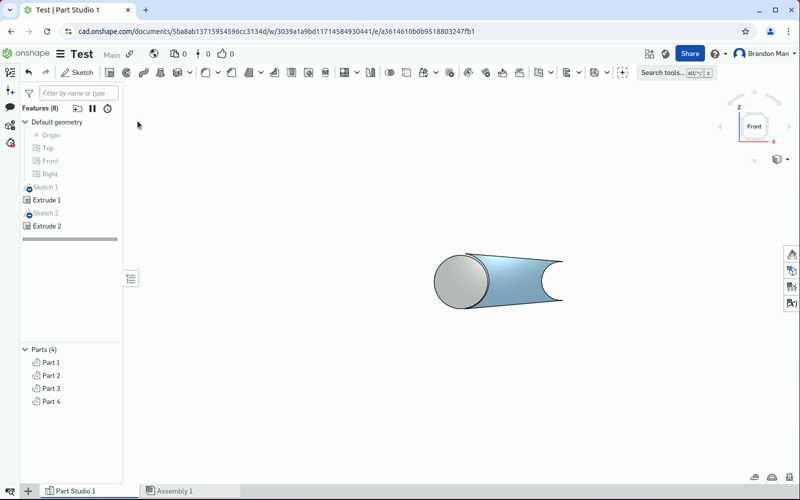
key(shift+h)
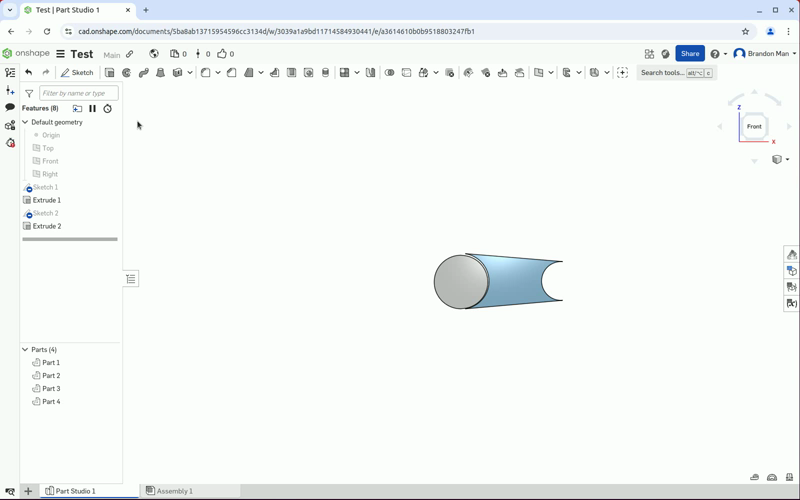
mouse_move(73, 189)
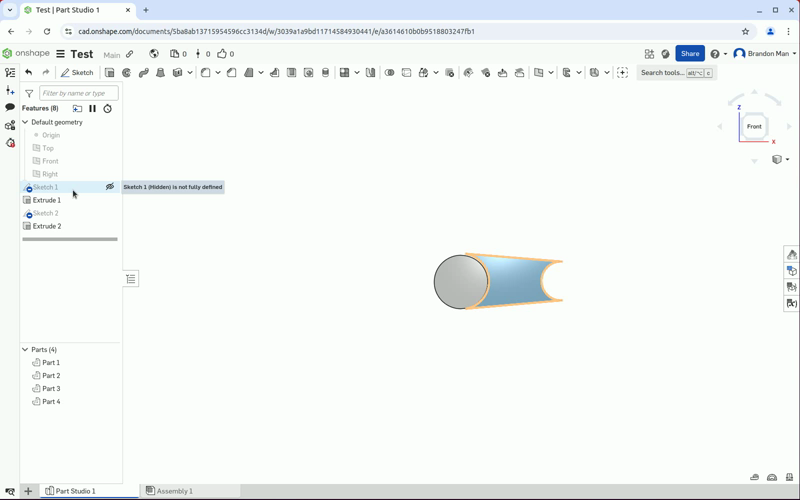
click(73, 189)
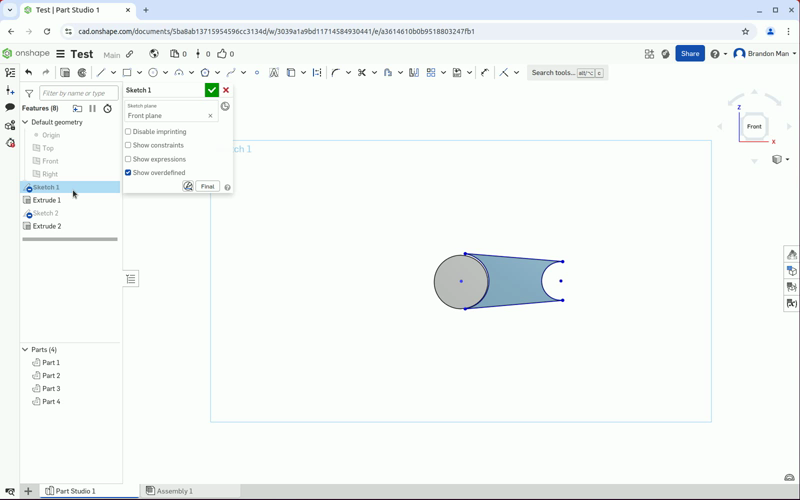
mouse_move(229, 92)
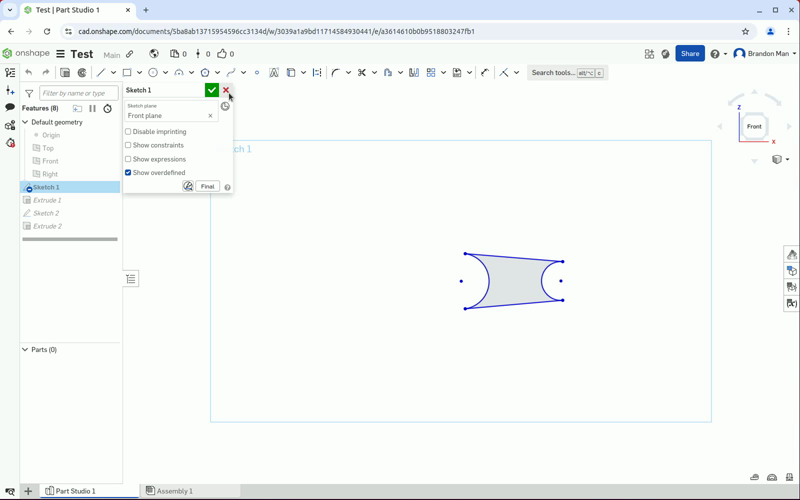
click(229, 92)
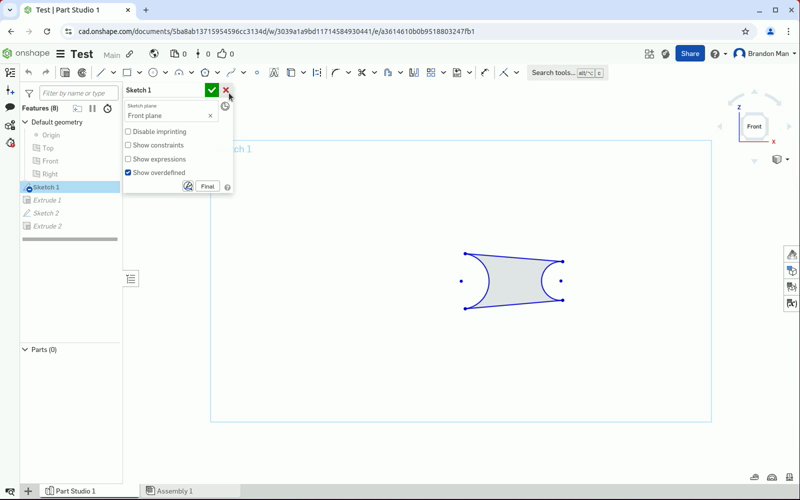
key(shift+s)
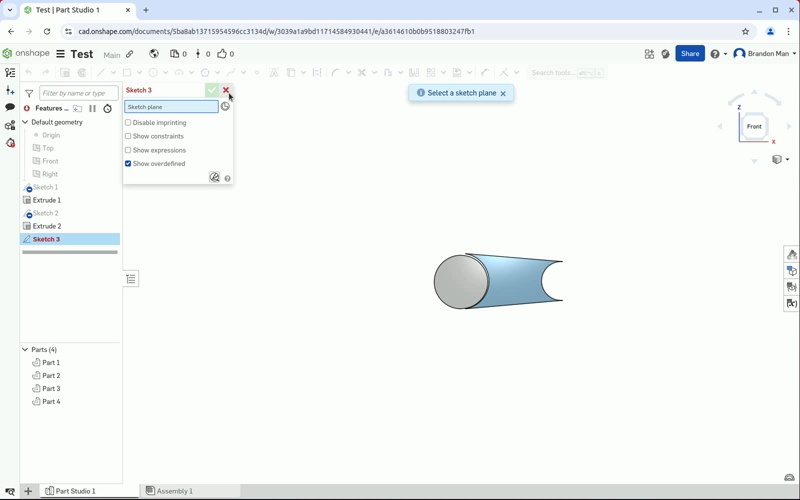
mouse_move(73, 163)
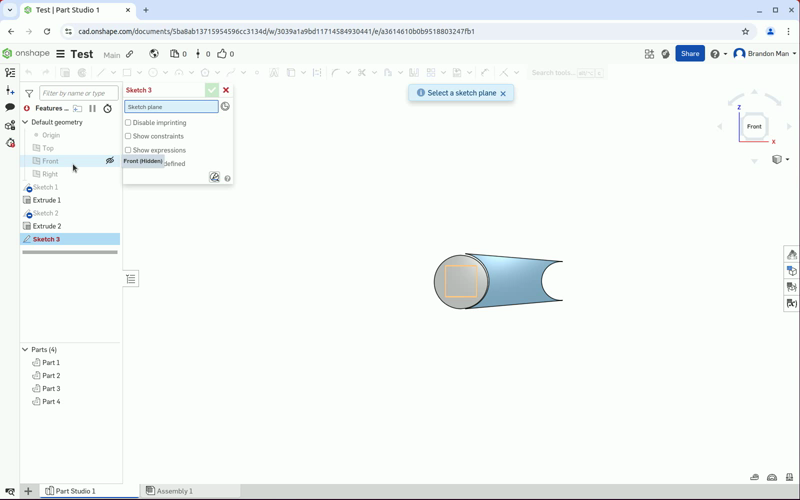
click(73, 163)
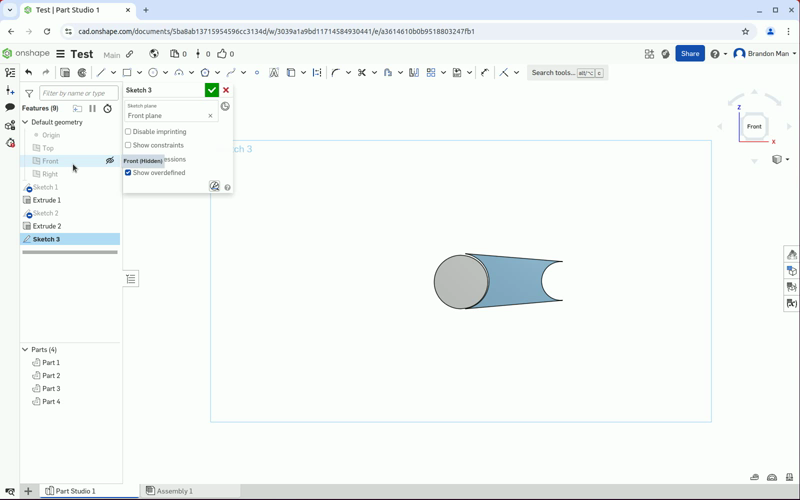
mouse_move(73, 352)
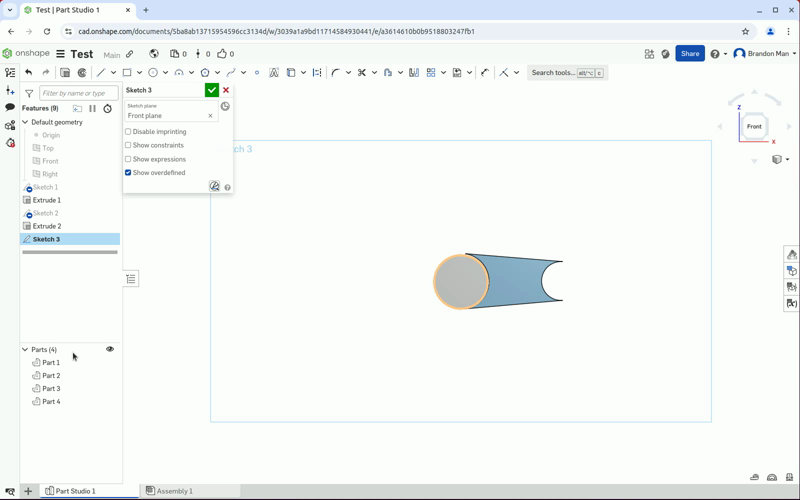
key(y)
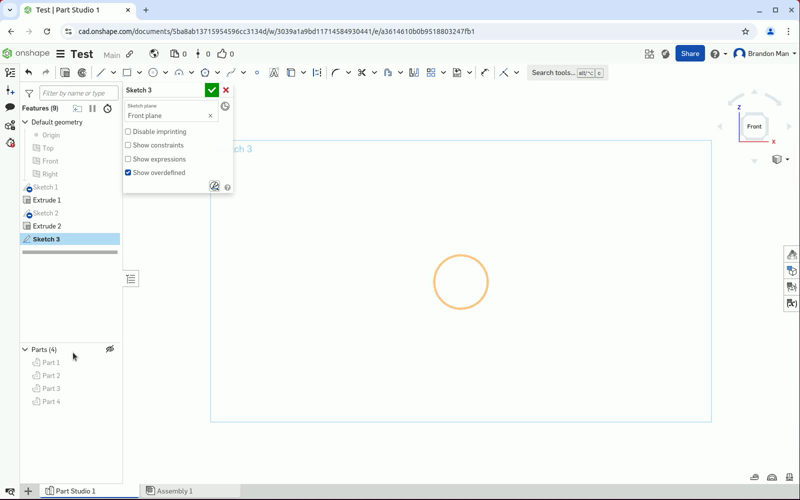
key(c)
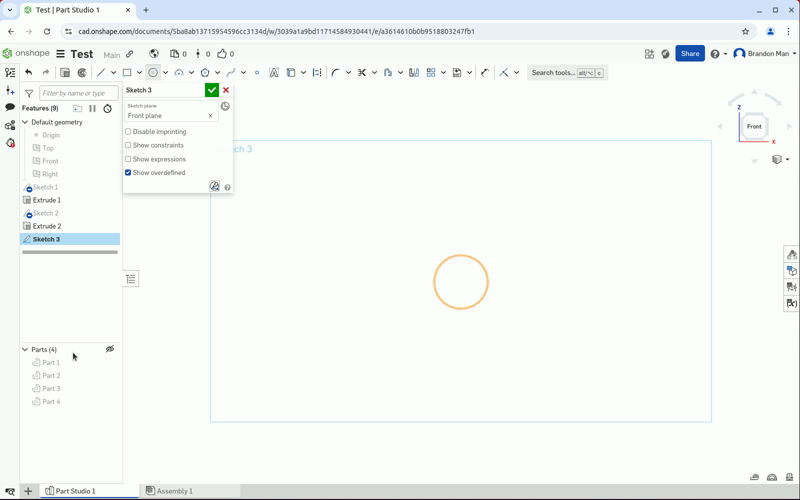
key_down(shift)
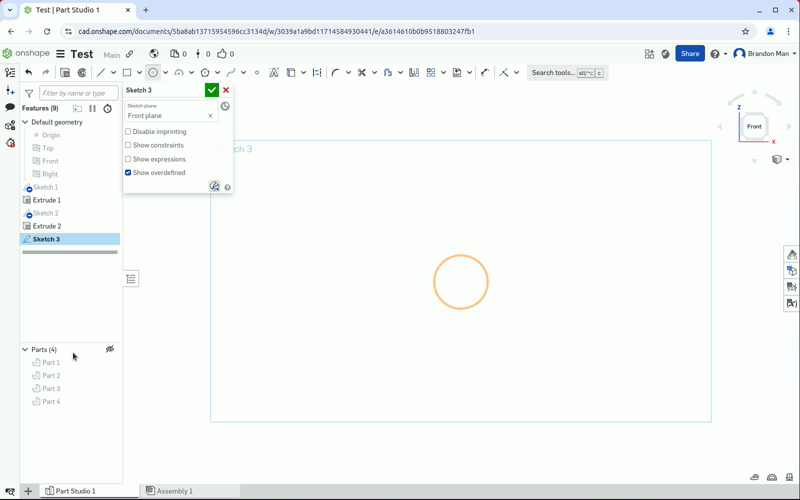
mouse_move(555, 282)
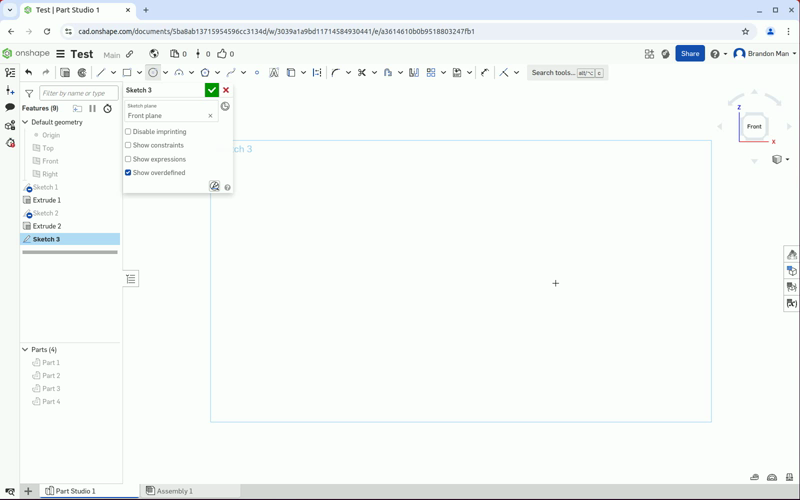
click(555, 282)
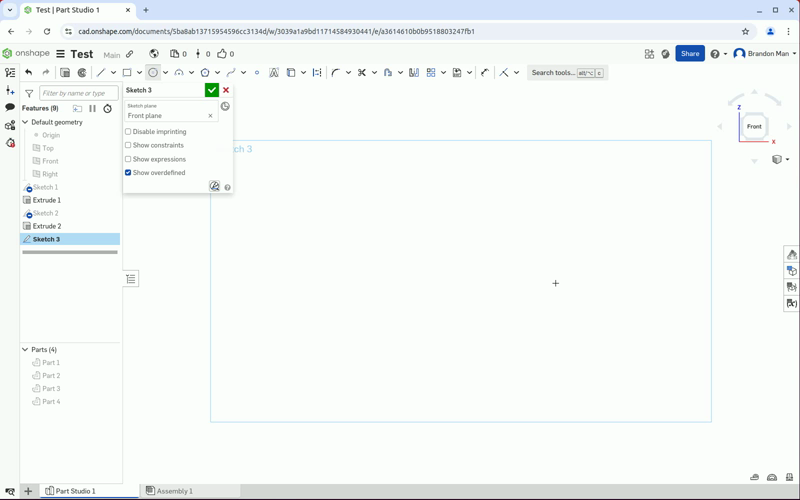
key_up(shift)
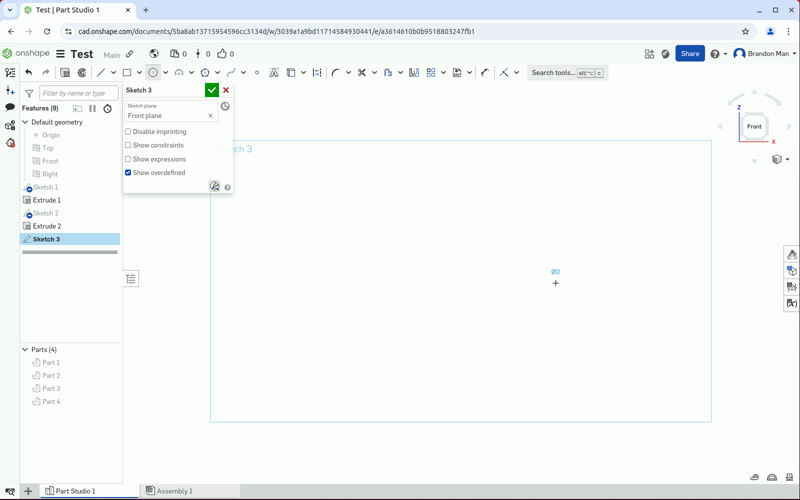
mouse_move(574, 282)
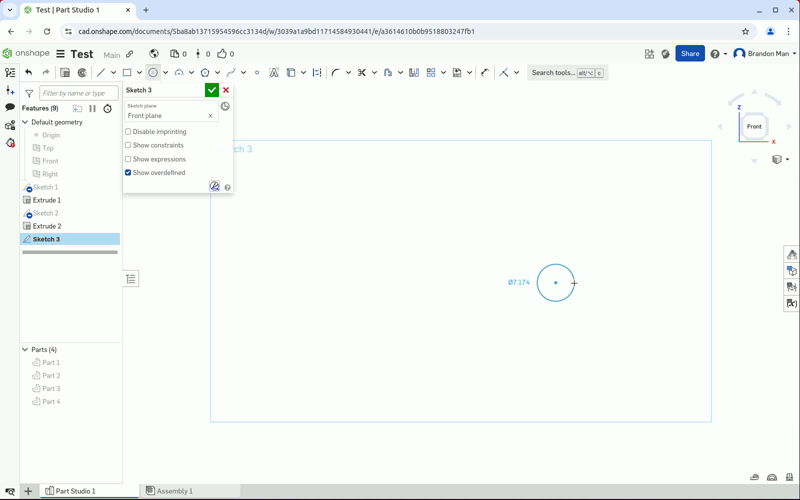
click(574, 282)
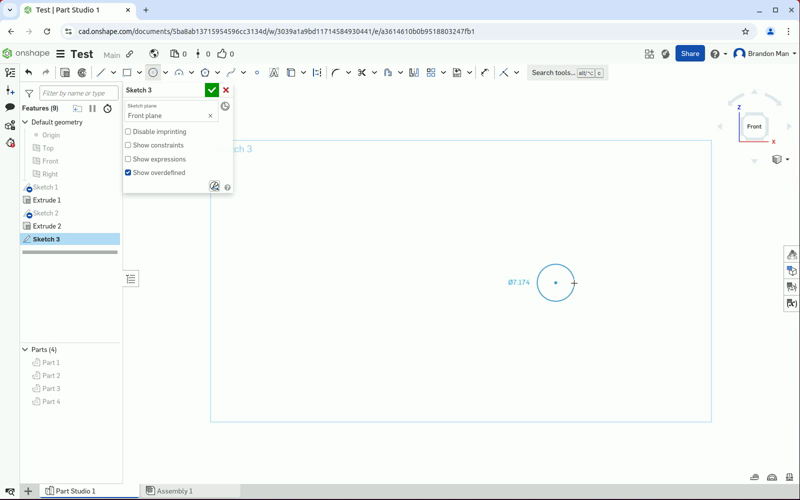
key(esc)
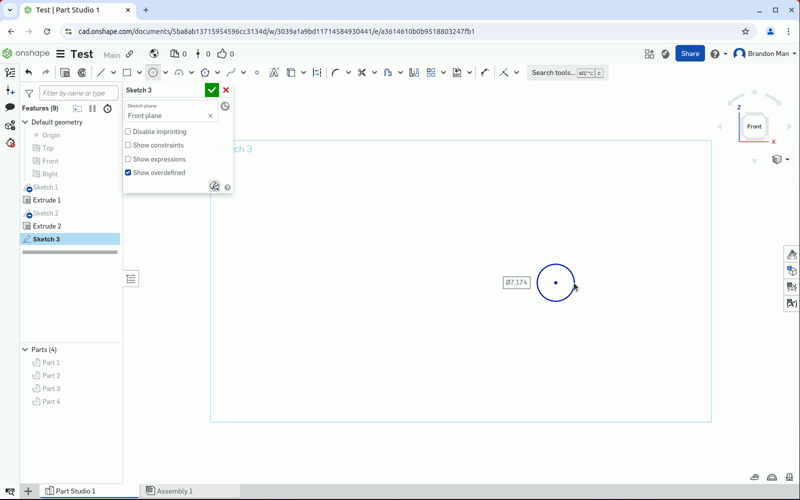
mouse_move(565, 277)
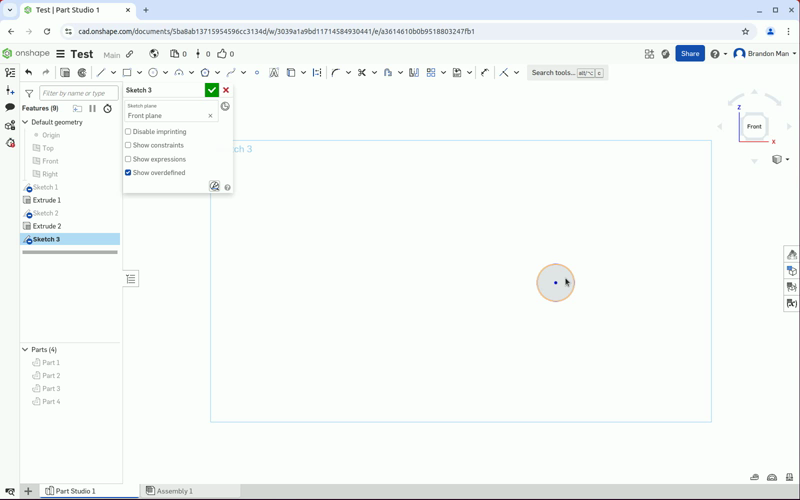
scroll(6)
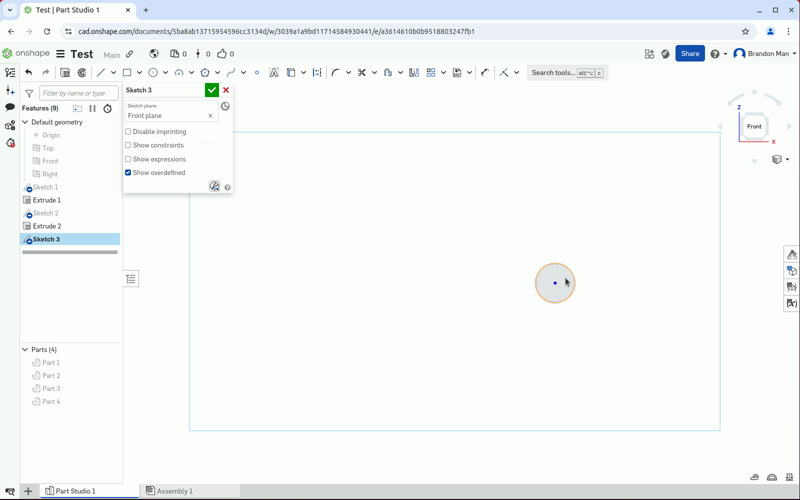
scroll(6)
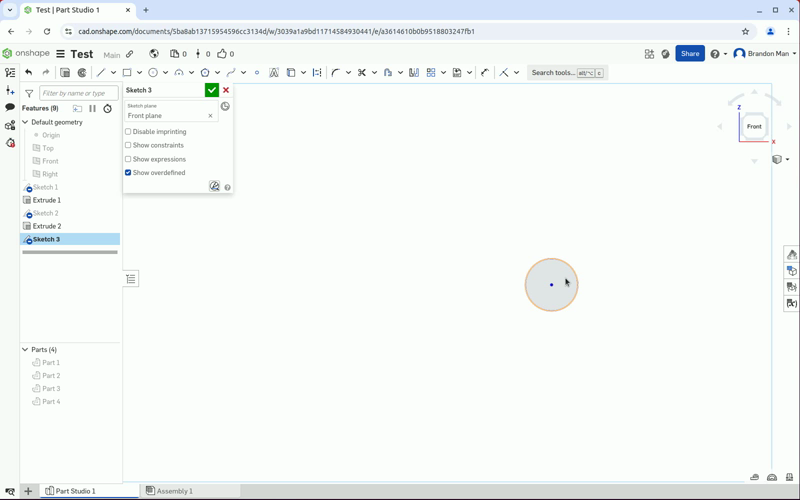
scroll(6)
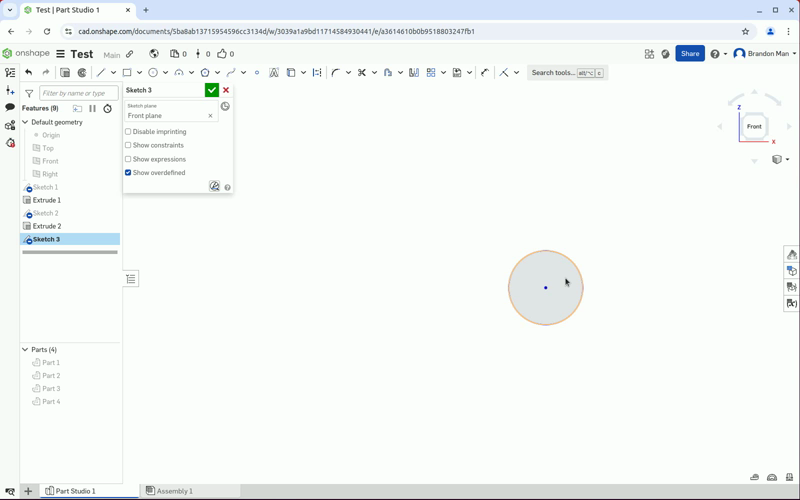
scroll(6)
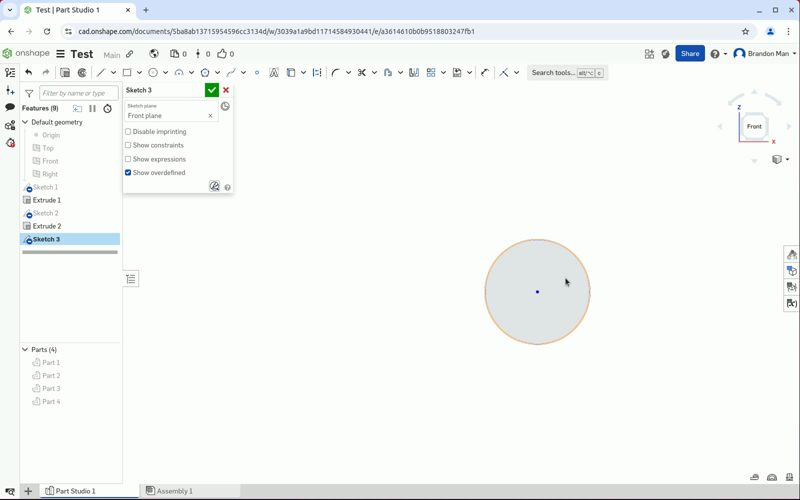
scroll(6)
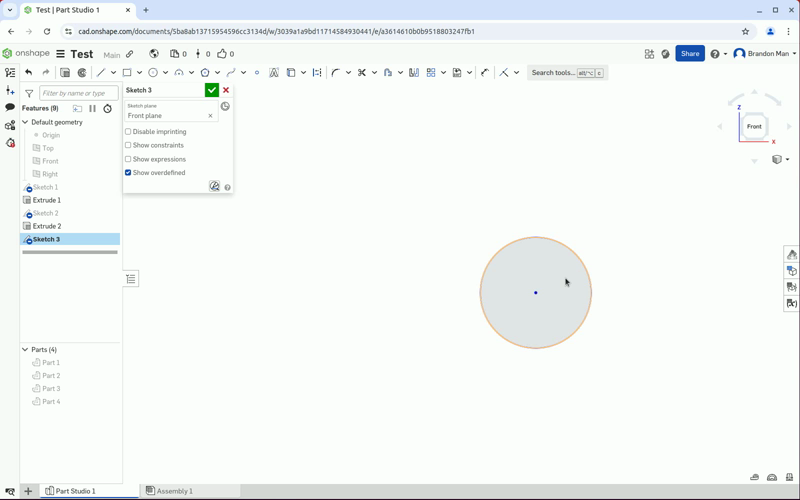
scroll(6)
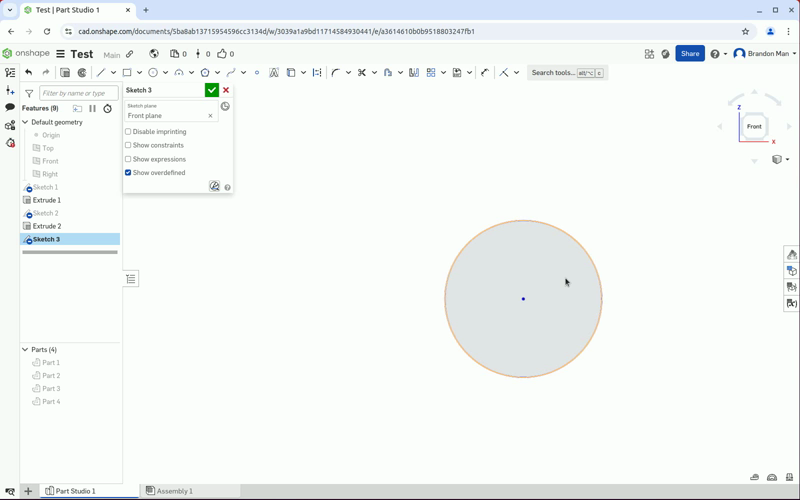
scroll(6)
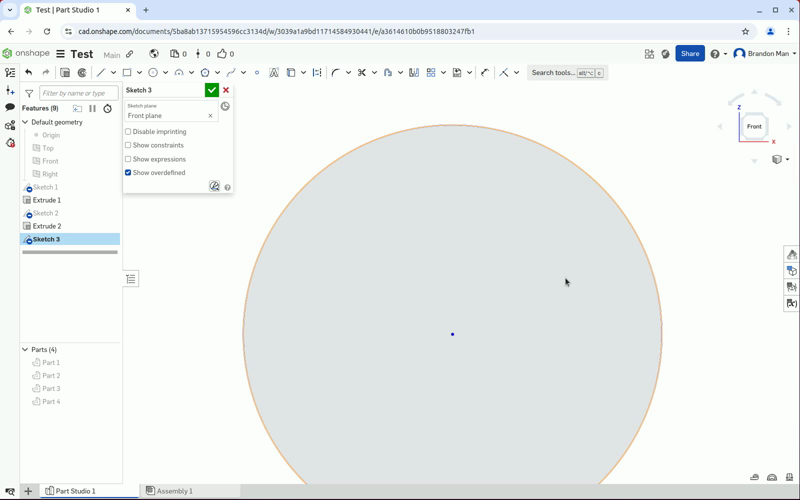
click(565, 277)
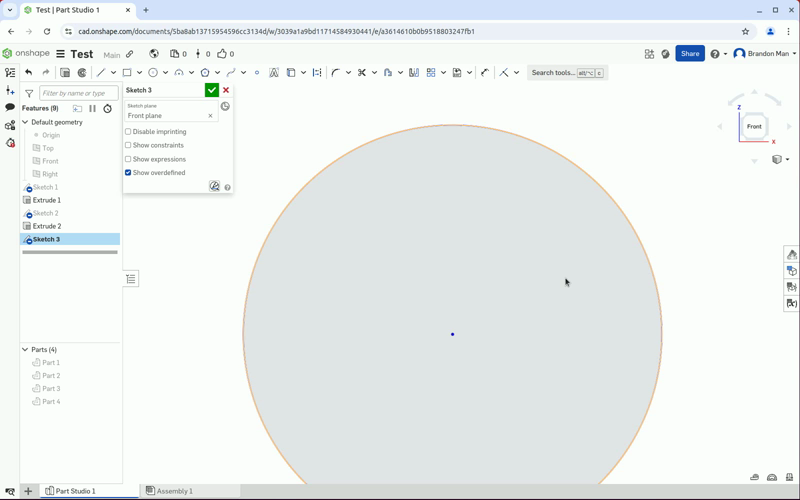
scroll(-6)
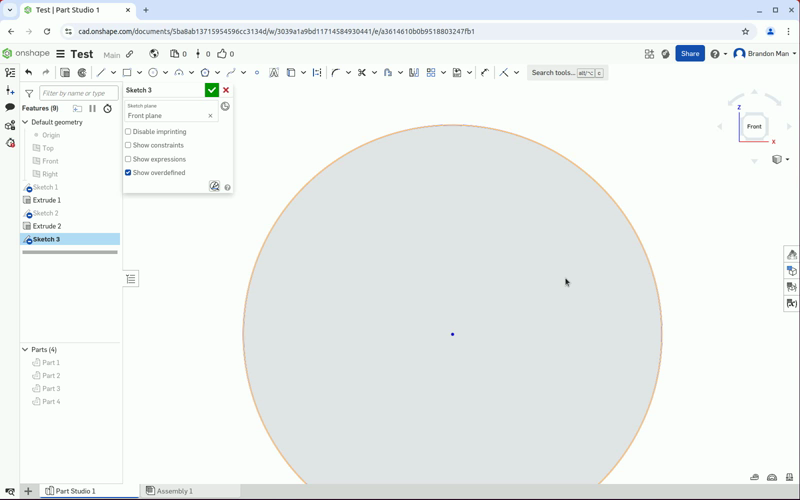
scroll(-6)
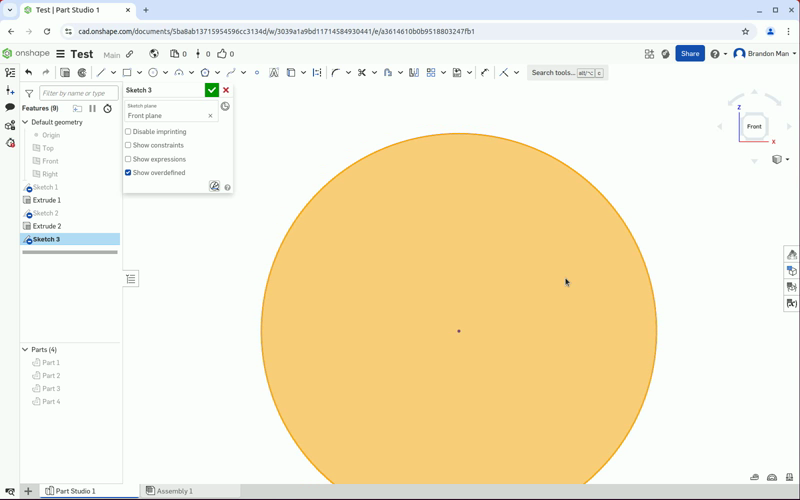
scroll(-6)
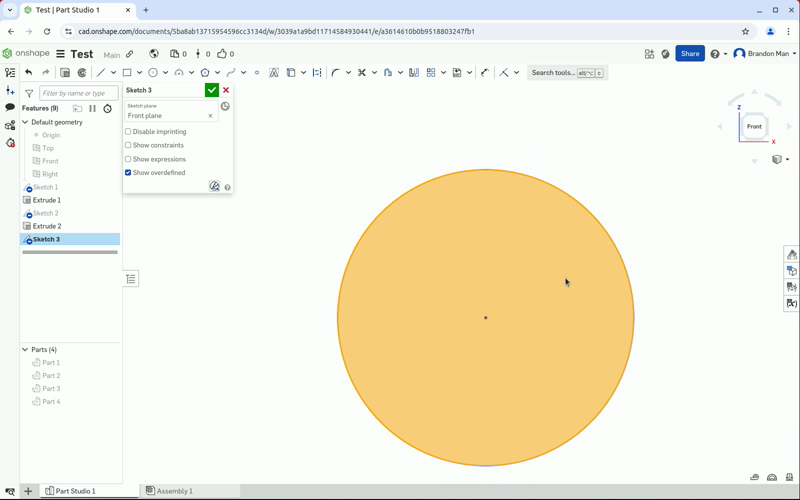
scroll(-6)
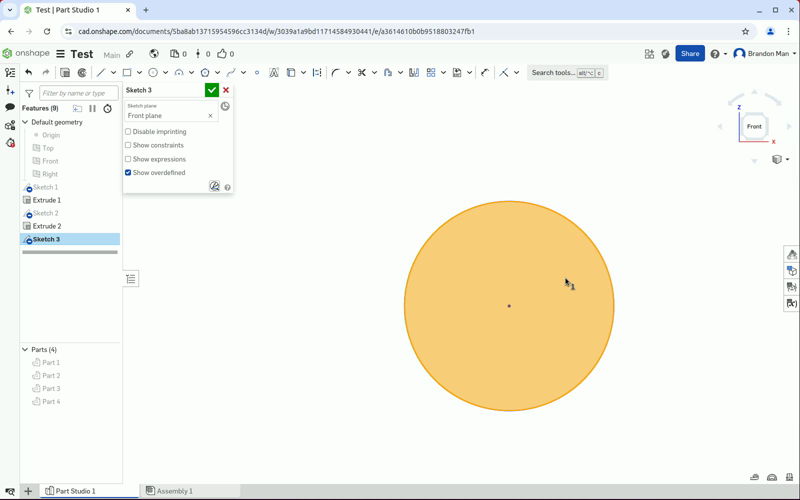
scroll(-6)
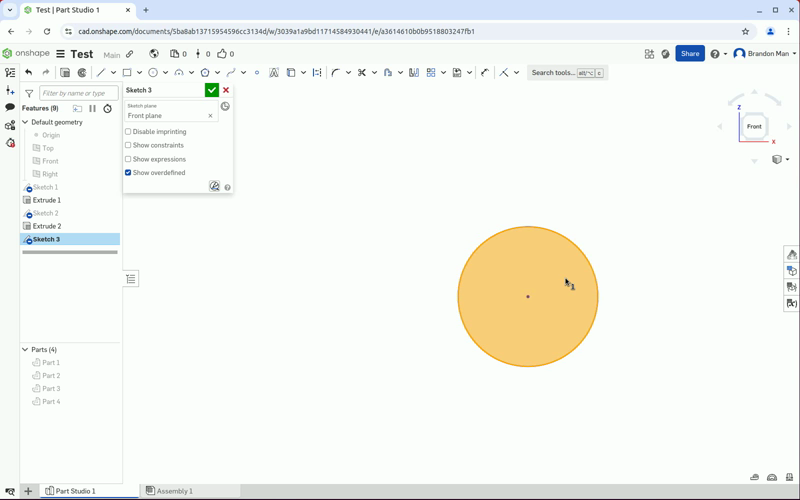
scroll(-6)
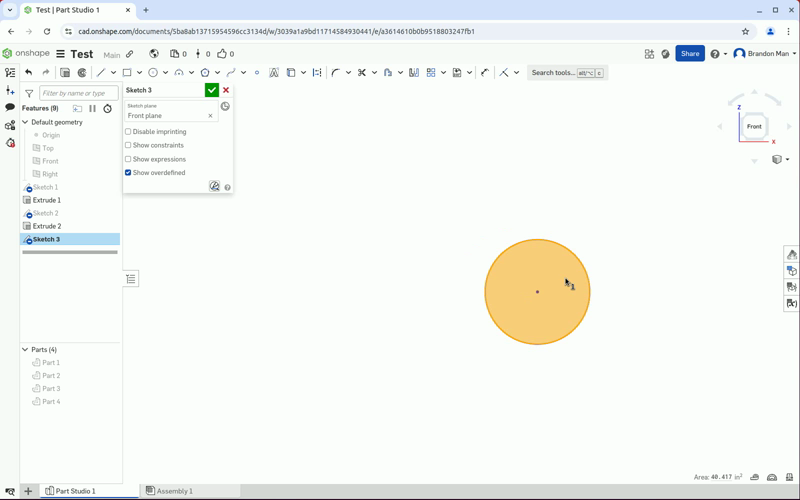
scroll(-6)
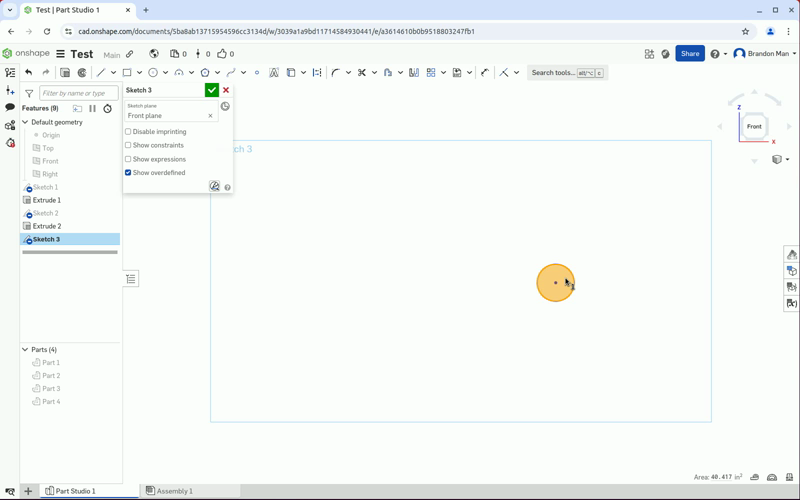
mouse_move(73, 352)
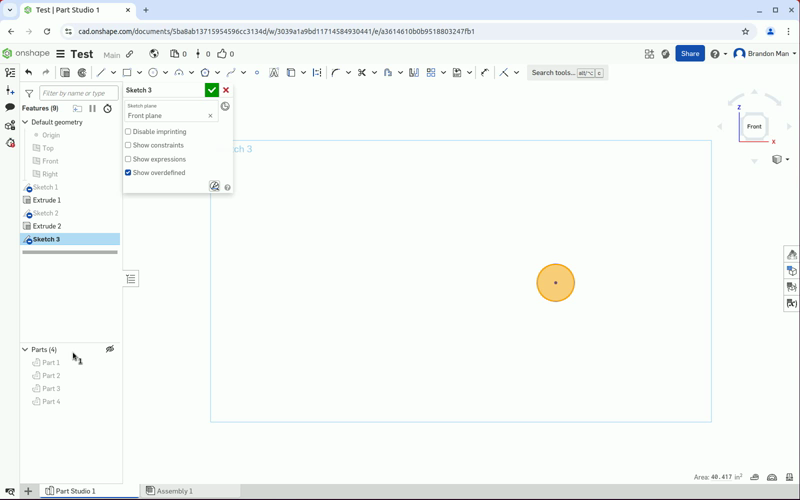
key(shift+y)
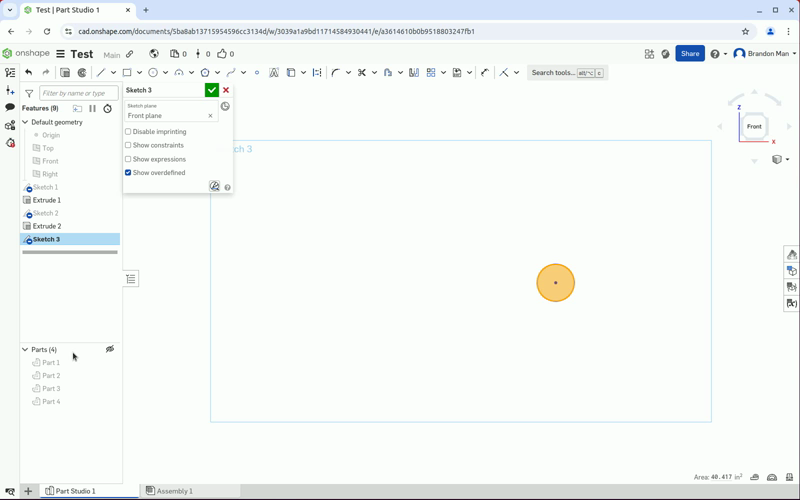
key(shift+e)
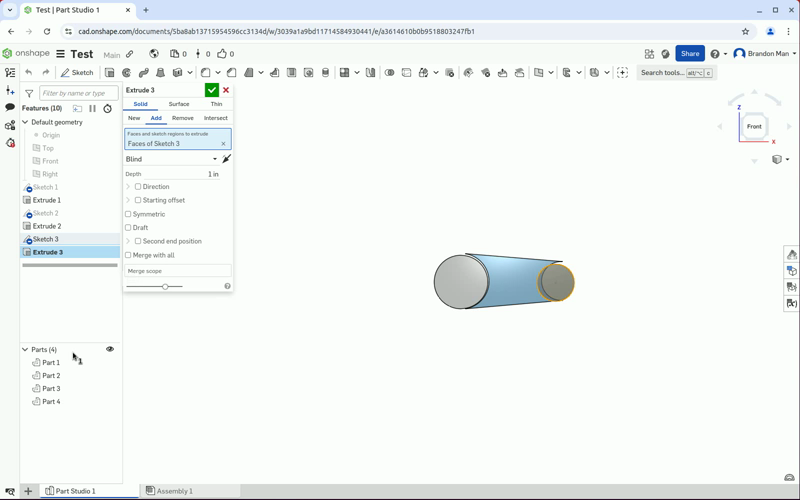
mouse_move(143, 106)
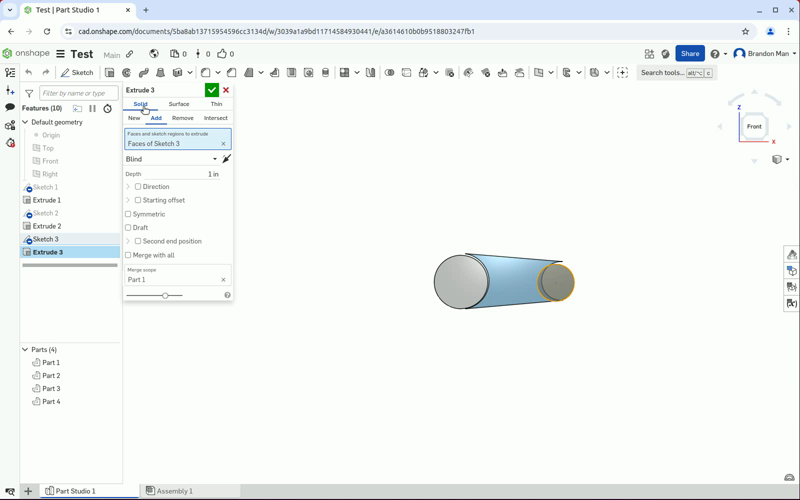
click(143, 106)
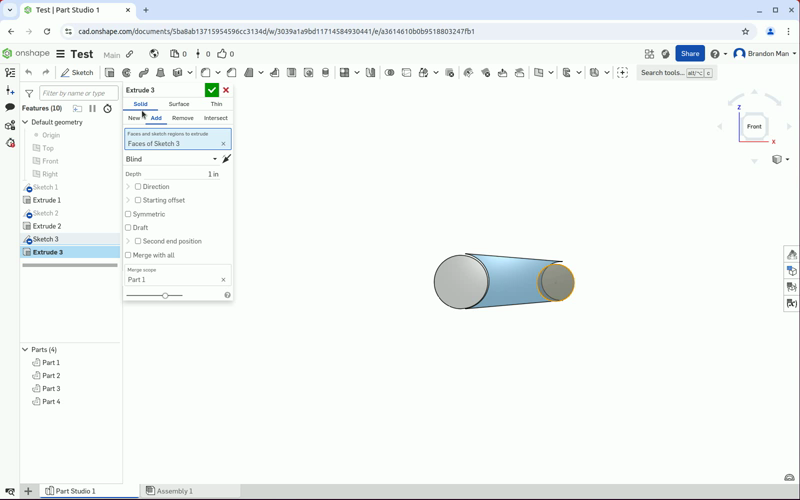
mouse_move(137, 120)
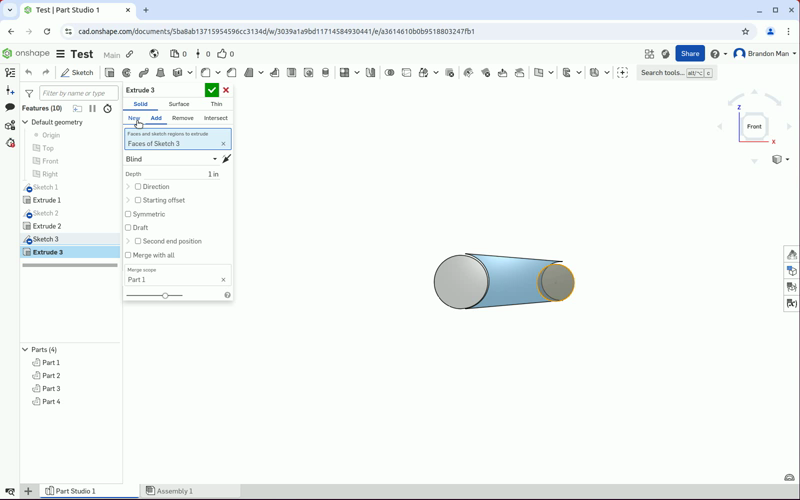
click(137, 120)
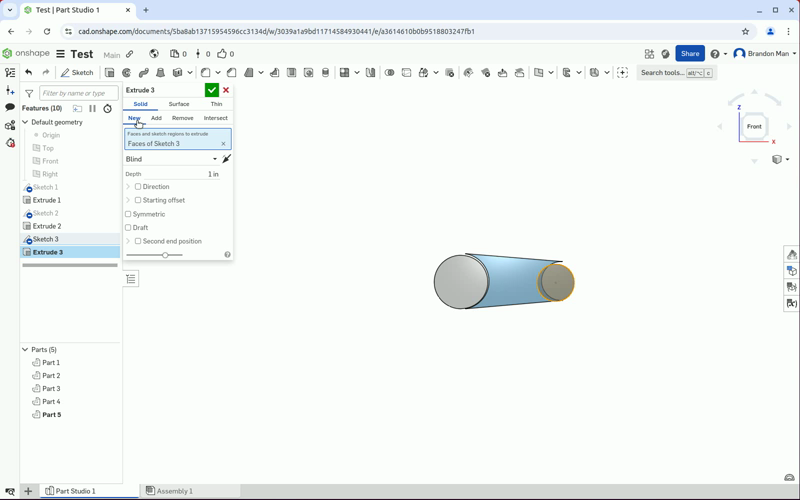
key(tab, 4)
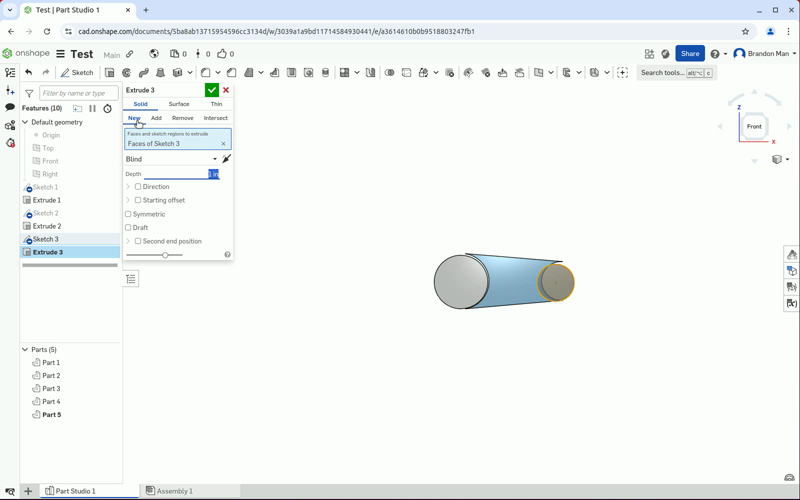
text(10.832)
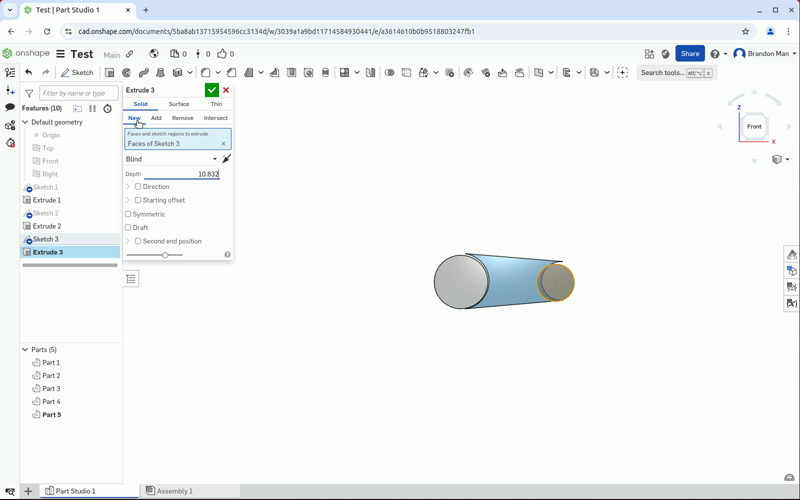
key(enter)
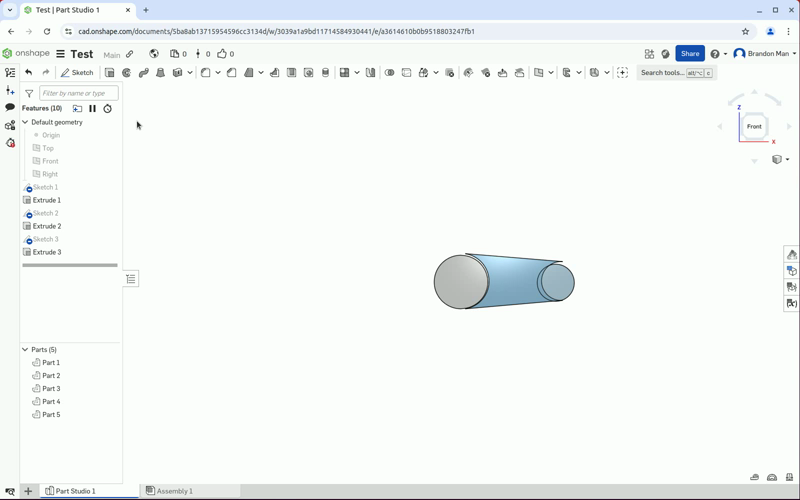
key(shift+h)
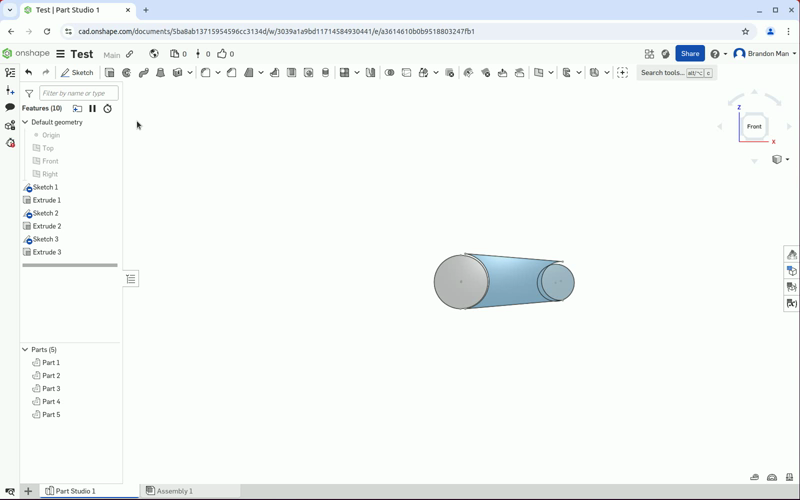
key(shift+h)
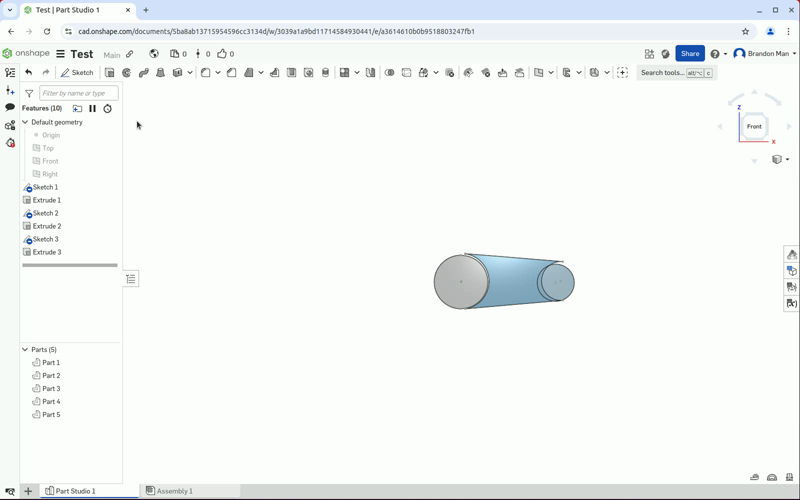
key(shift+7)
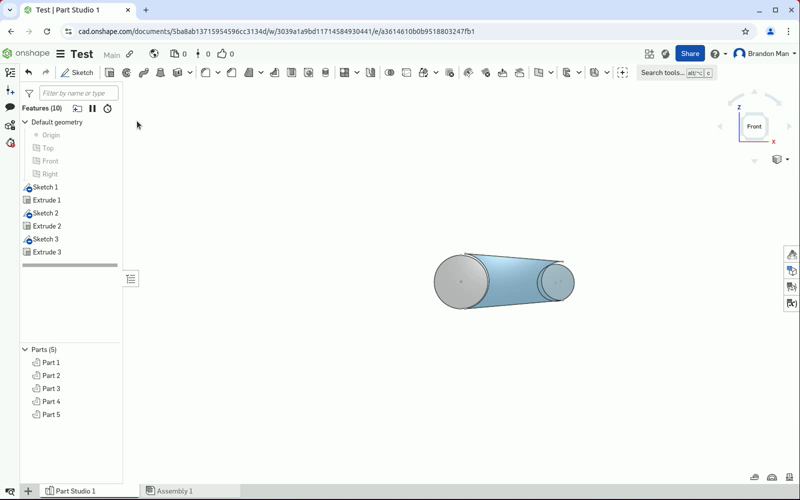
key(left, 2)
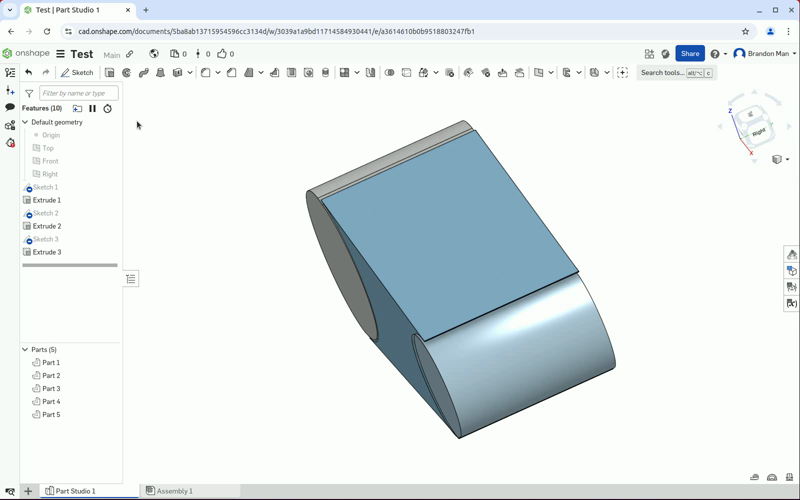
key(down, 2)
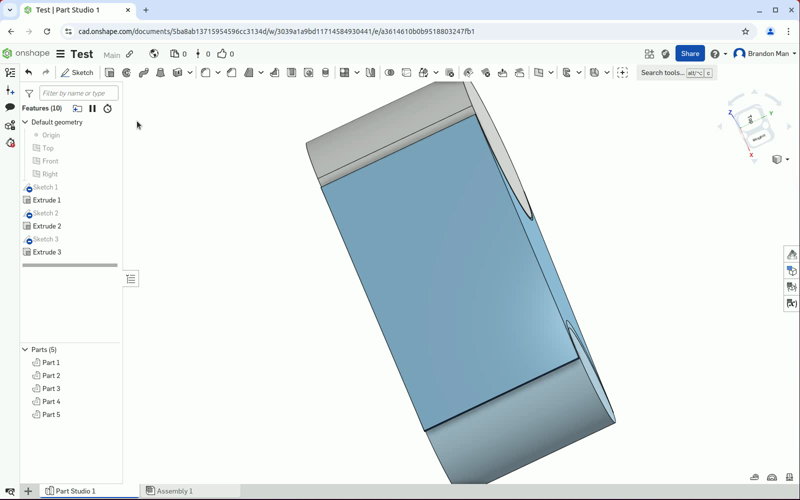
key(up, 2)
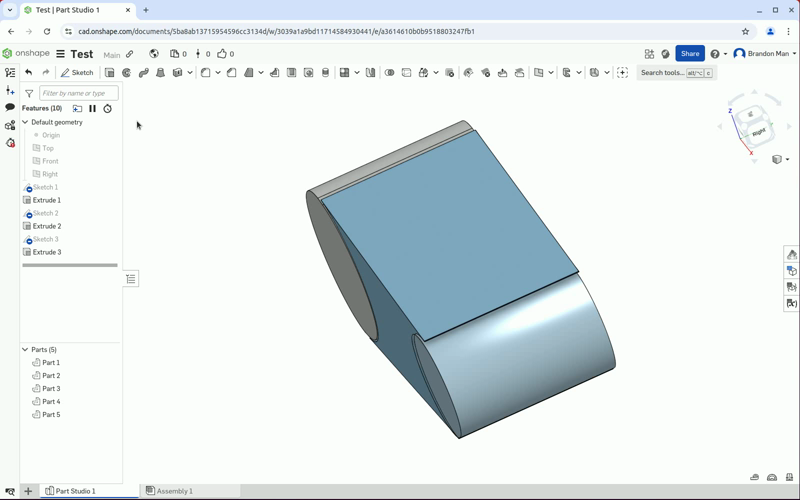
key(right, 2)
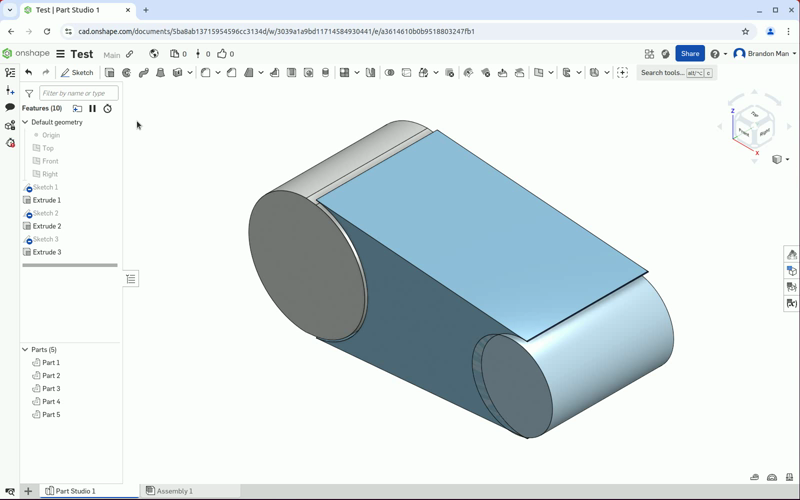
mouse_move(73, 189)
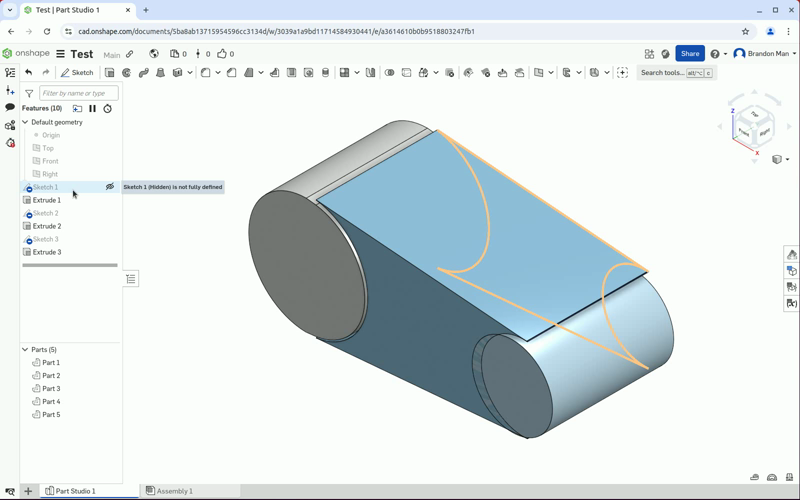
click(73, 189)